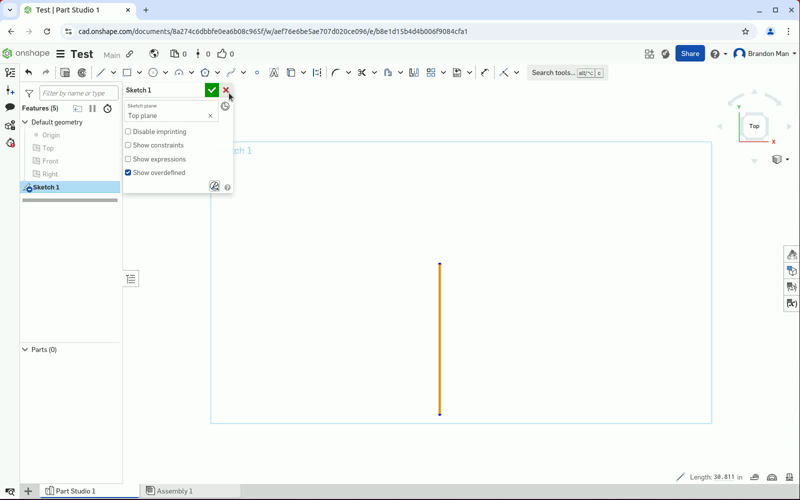
key(shift+h)
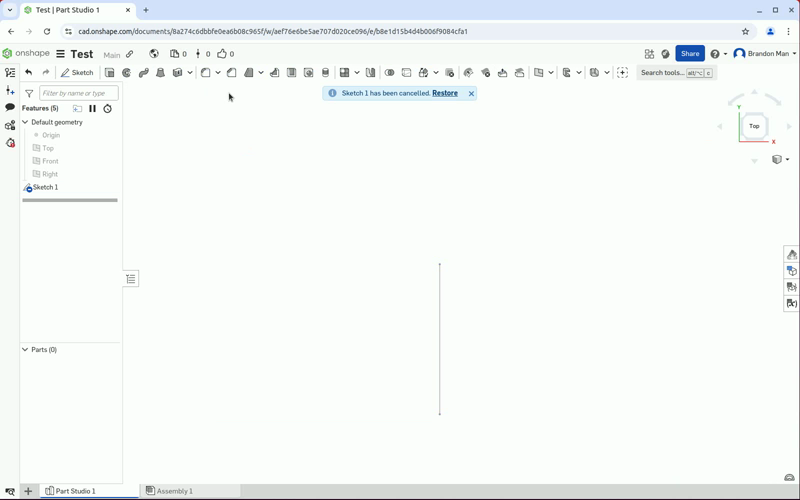
key(shift+s)
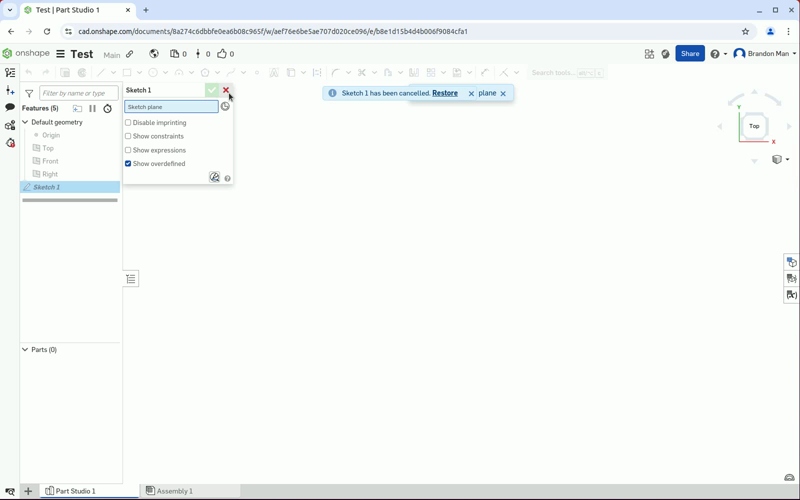
mouse_move(73, 150)
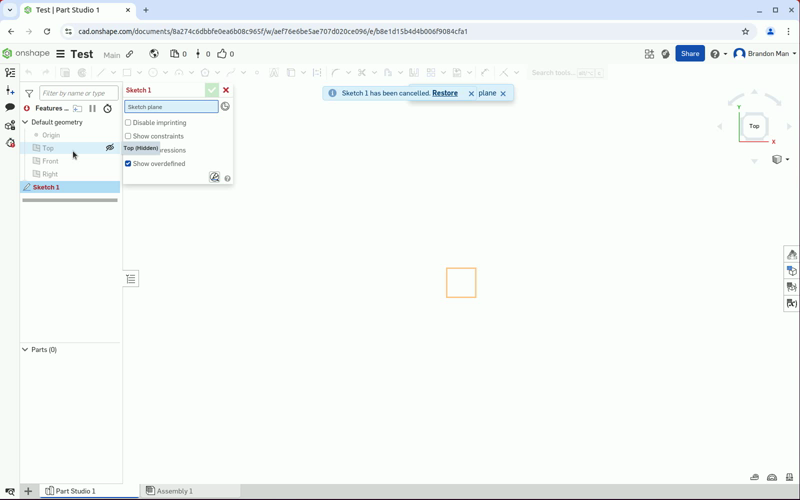
click(73, 150)
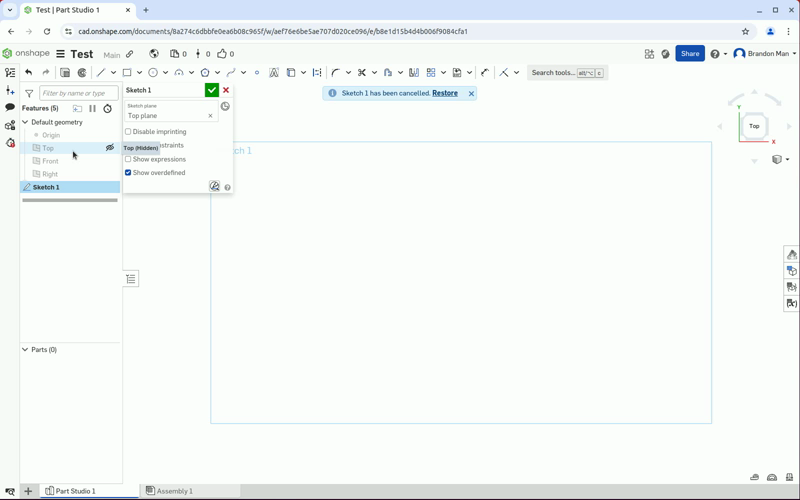
mouse_move(73, 352)
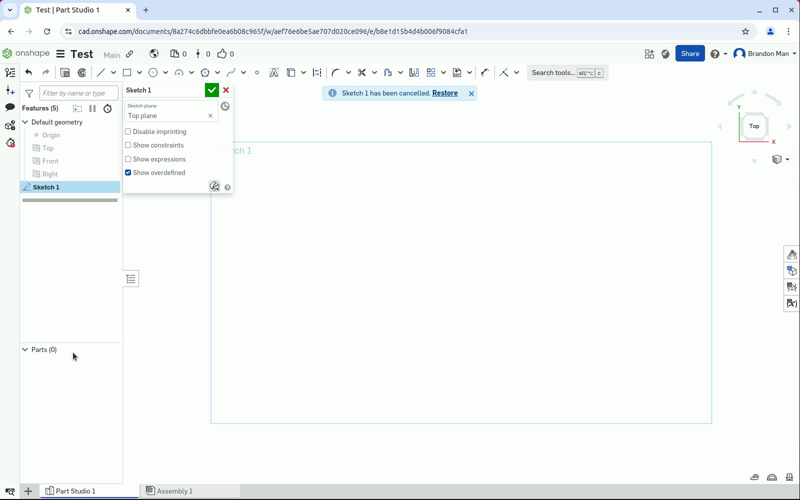
key(y)
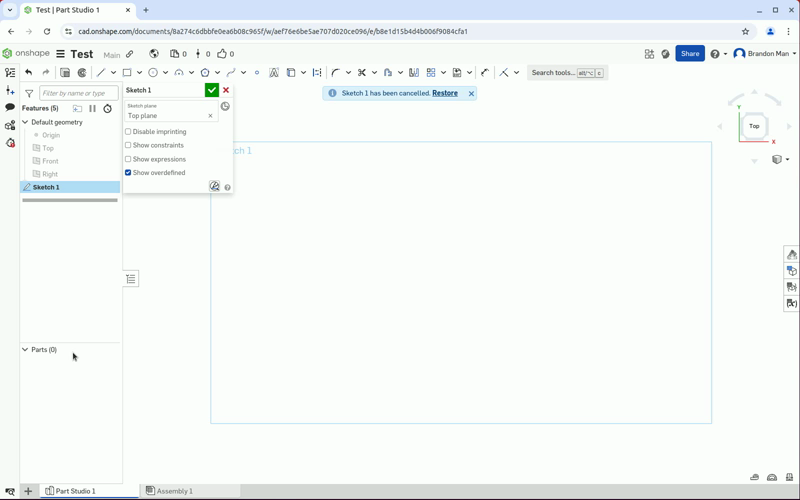
key(l)
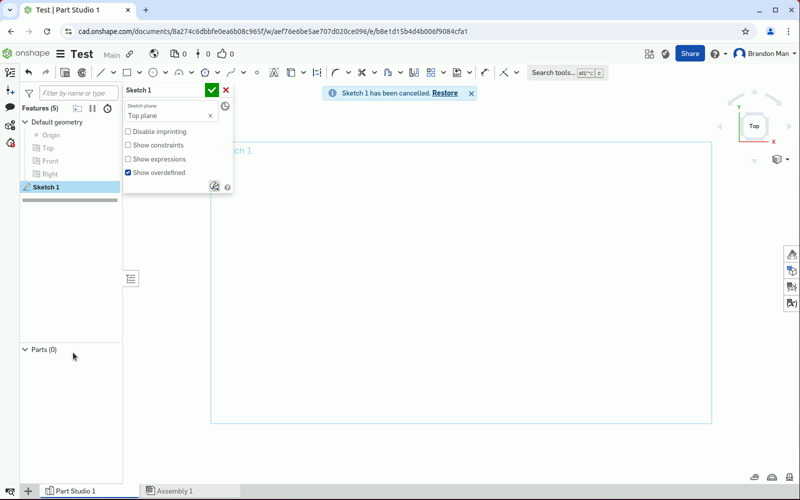
key_down(shift)
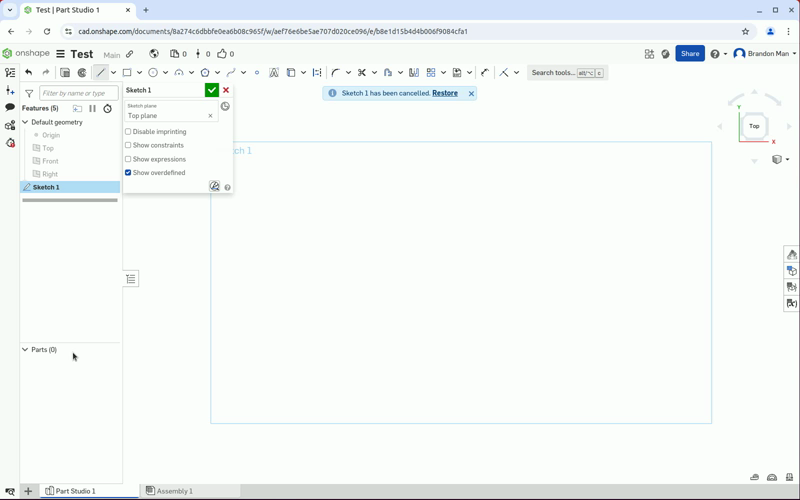
mouse_move(460, 282)
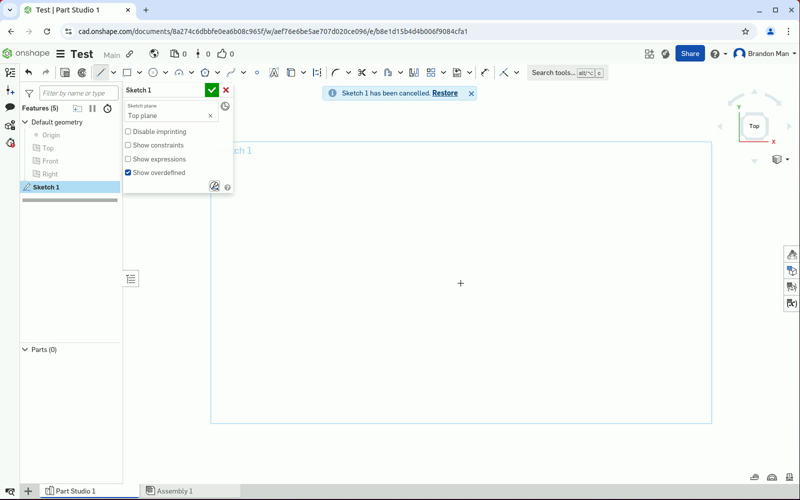
click(460, 282)
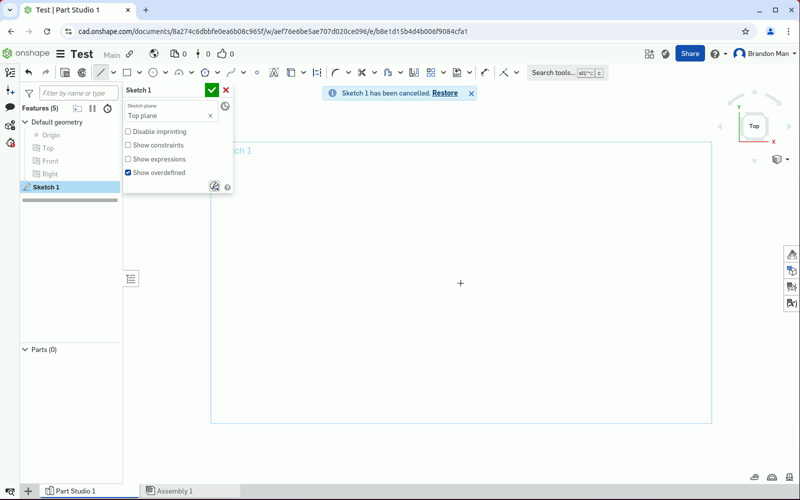
key_up(shift)
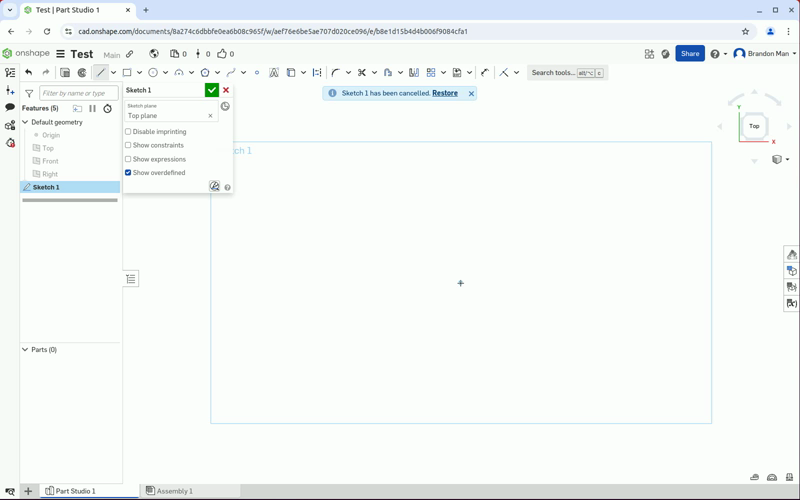
key_down(shift)
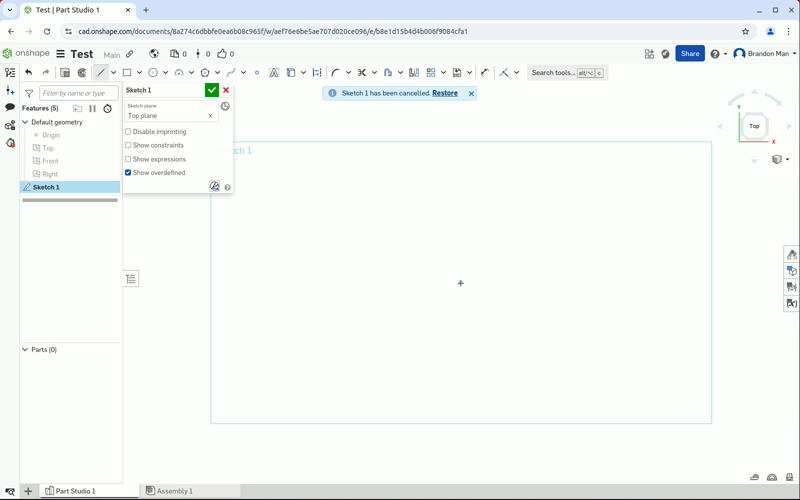
mouse_move(490, 282)
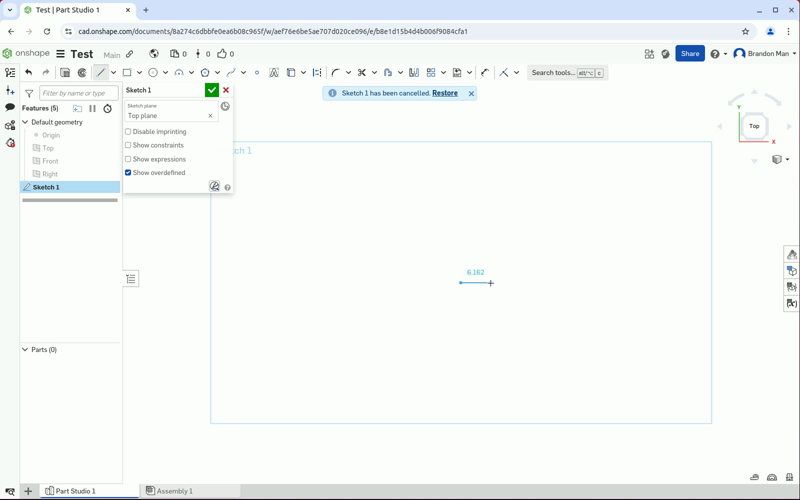
mouse_move(498, 282)
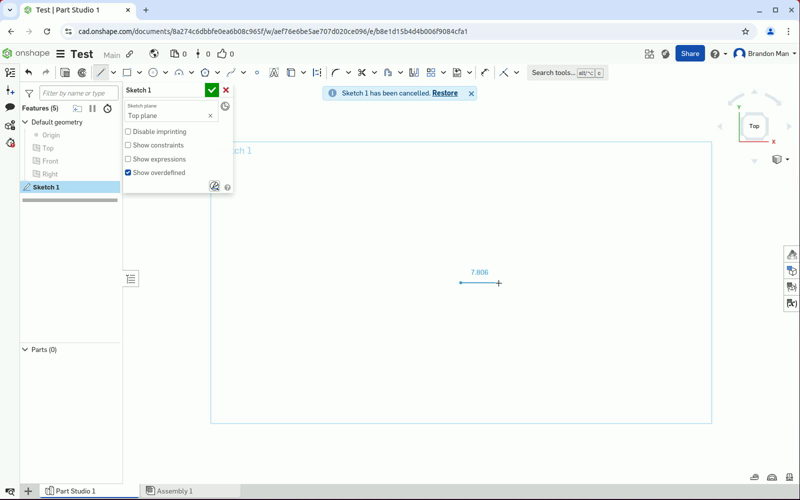
click(498, 282)
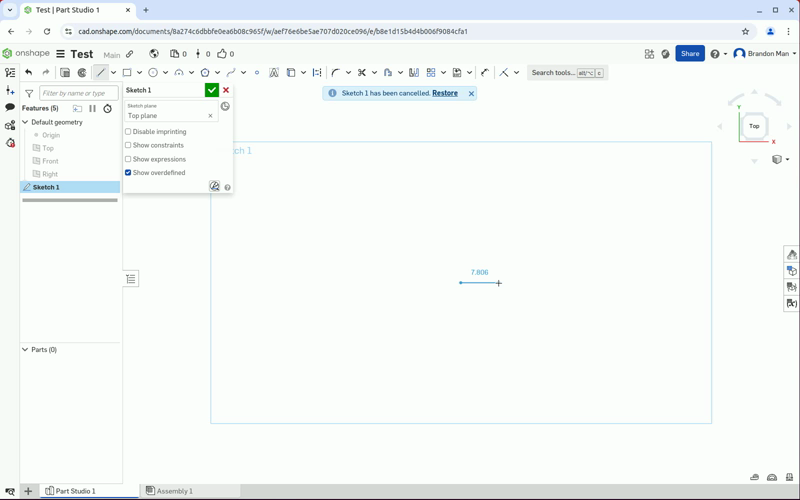
key_up(shift)
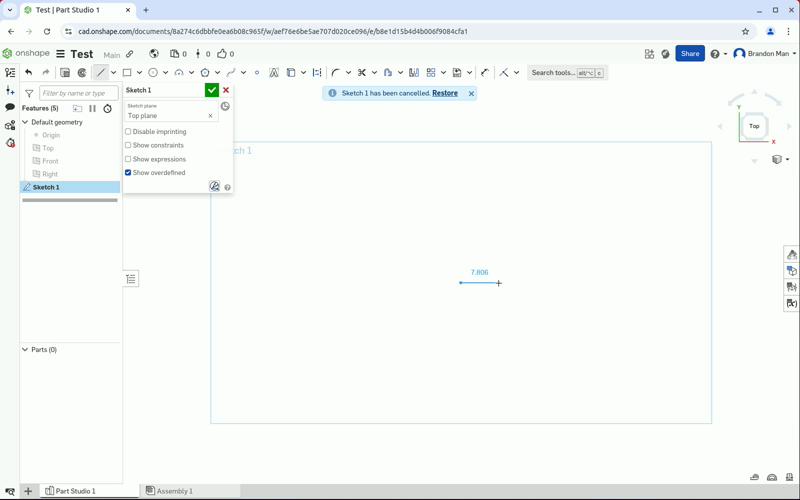
key_down(shift)
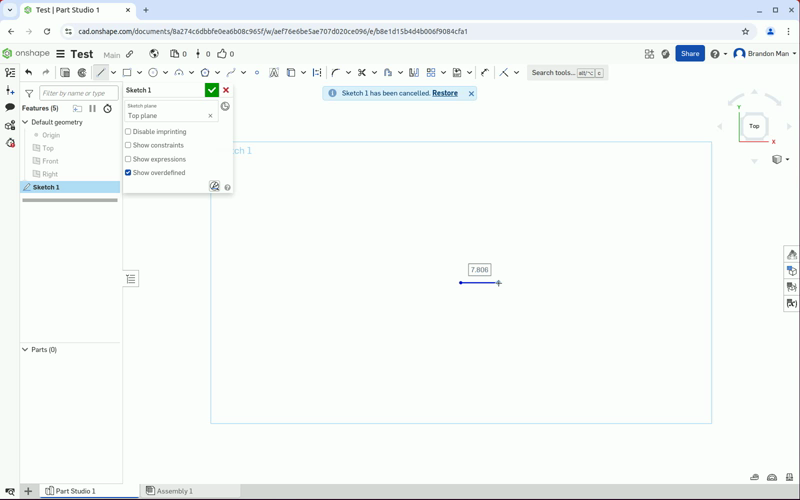
mouse_move(498, 170)
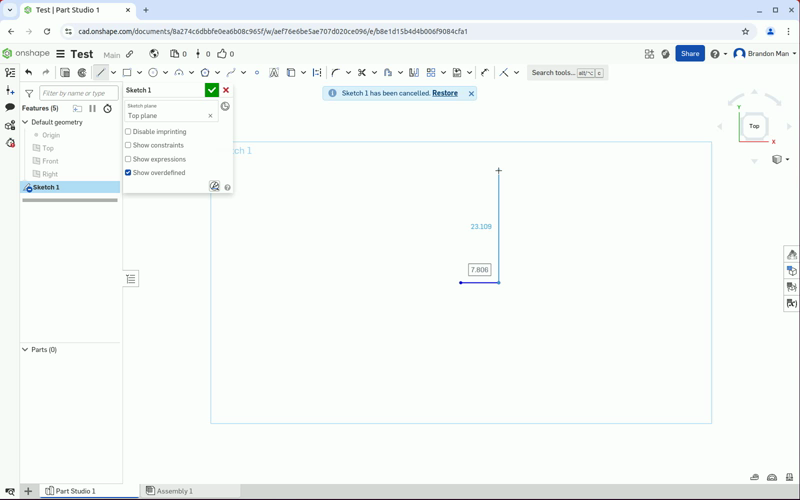
click(498, 170)
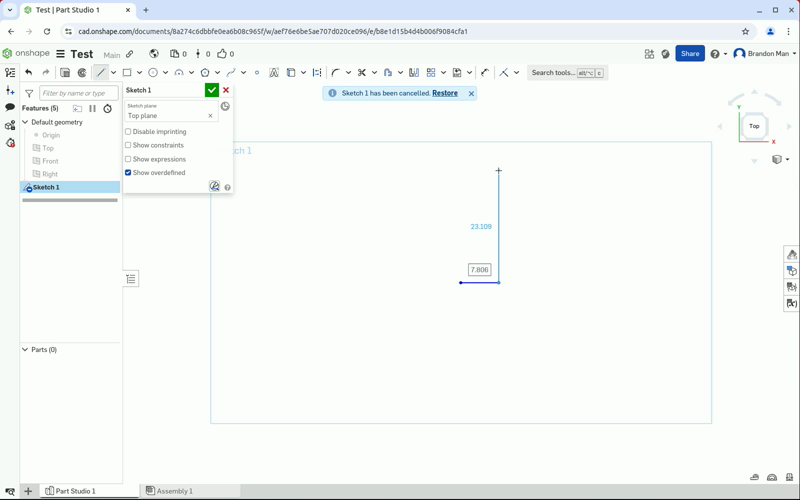
key_up(shift)
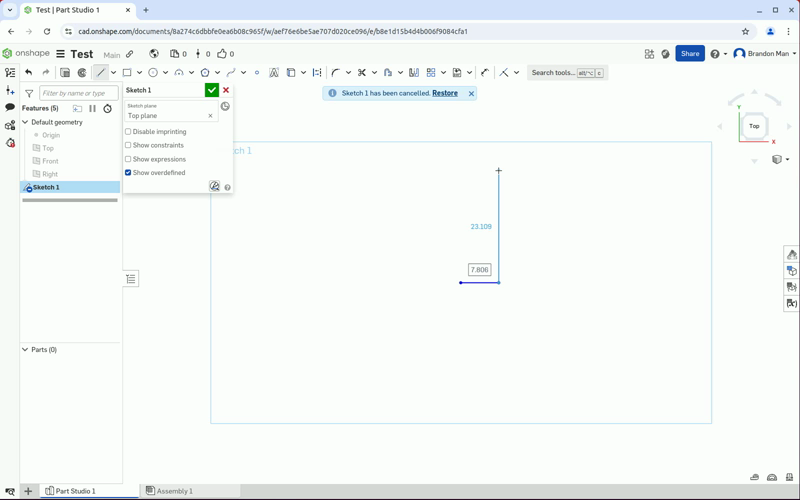
key_down(shift)
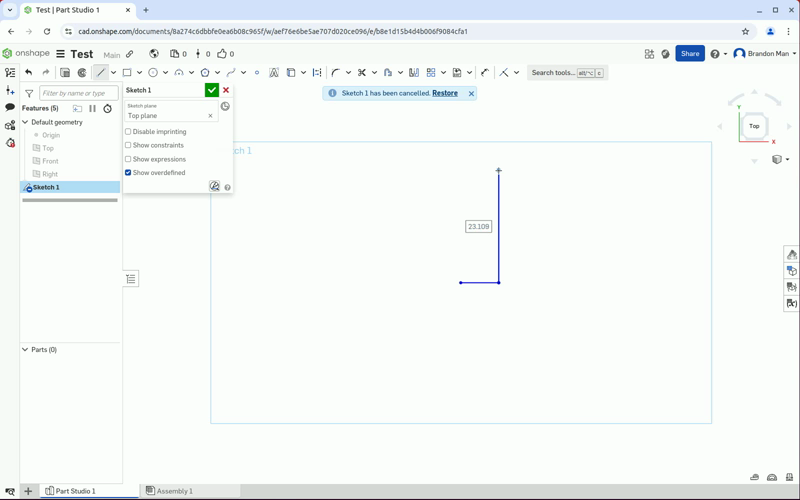
mouse_move(528, 170)
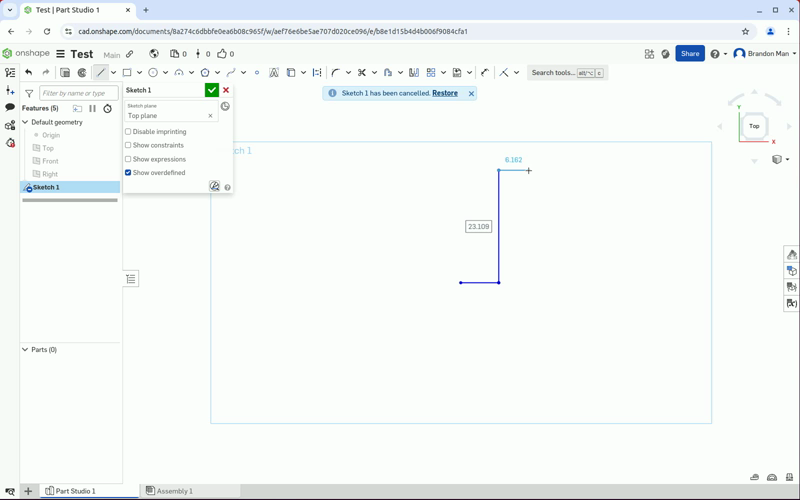
mouse_move(460, 170)
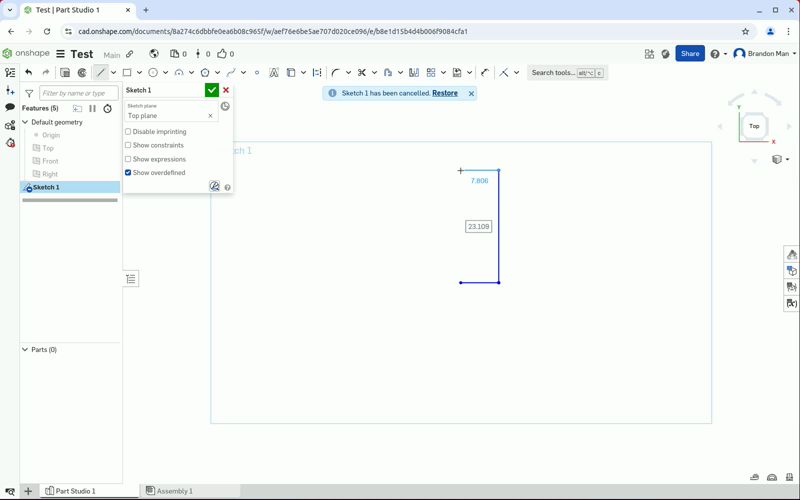
click(460, 170)
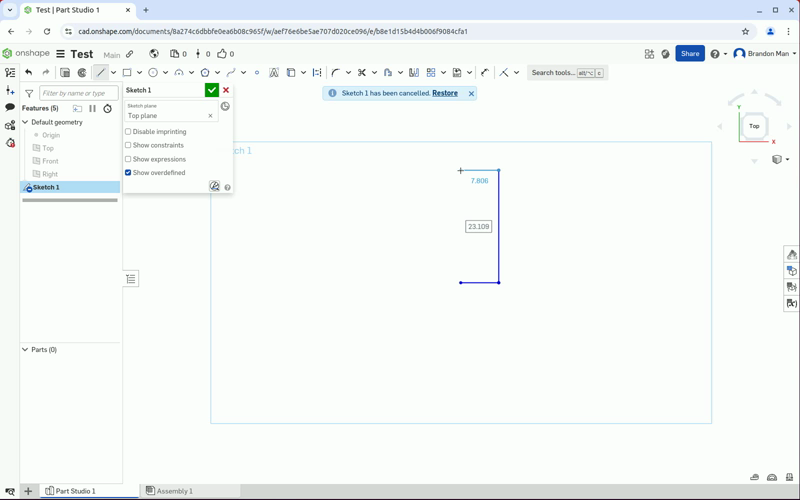
key_up(shift)
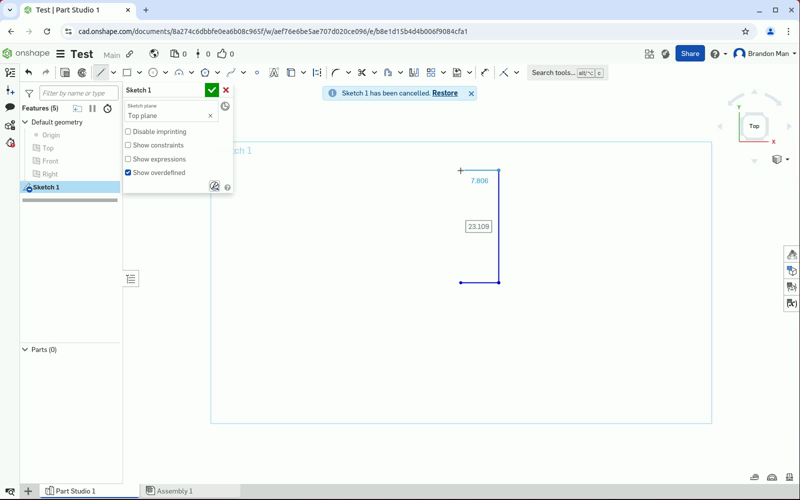
key_down(shift)
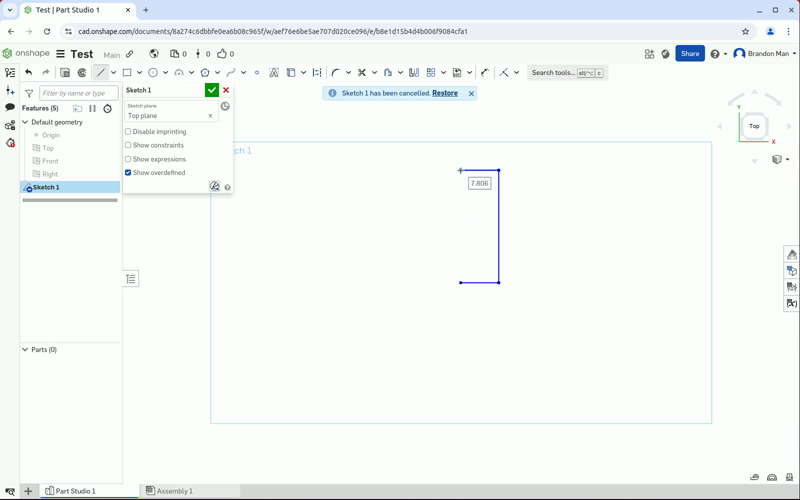
mouse_move(460, 282)
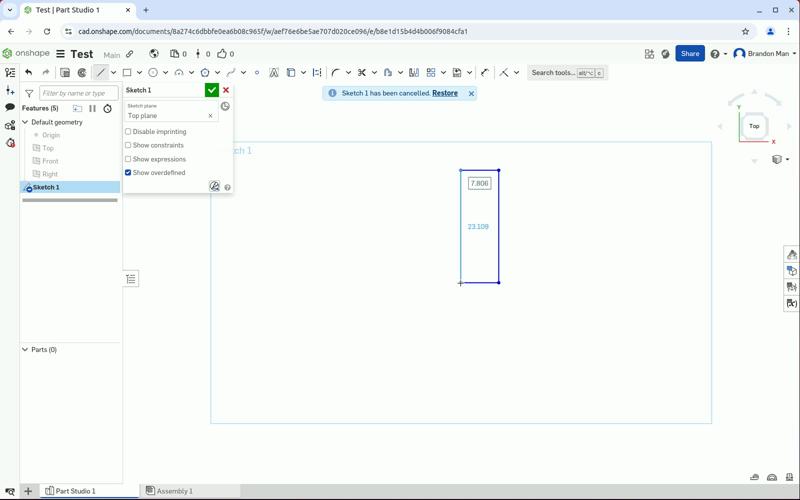
key_up(shift)
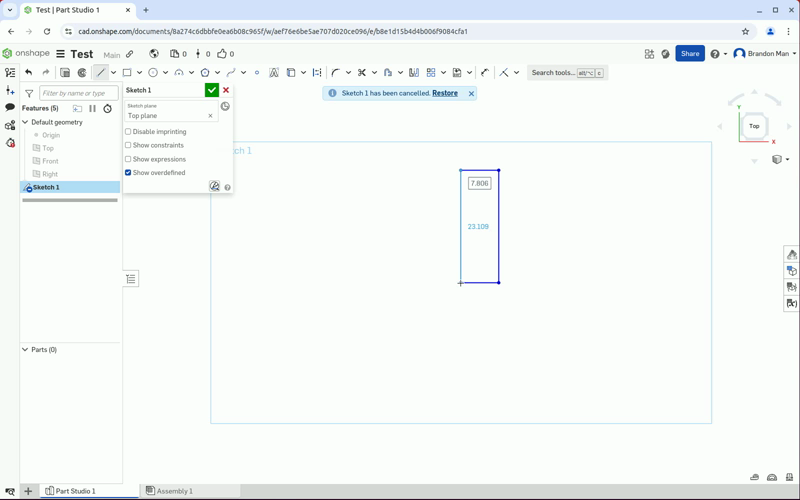
click(460, 282)
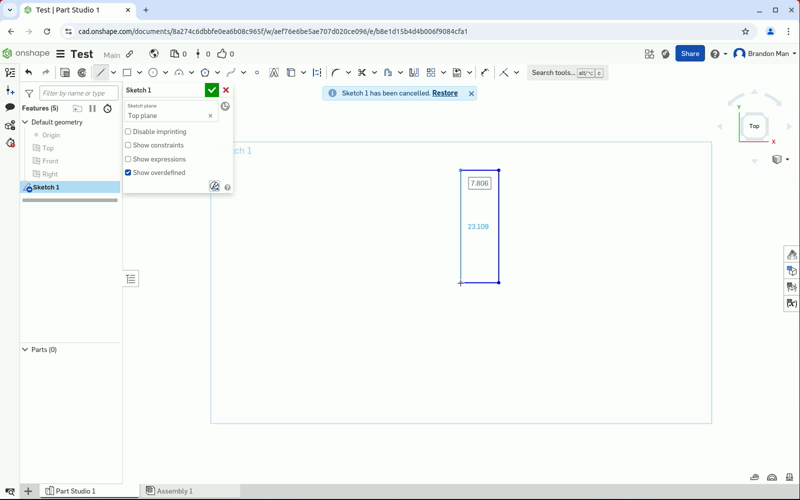
key(esc)
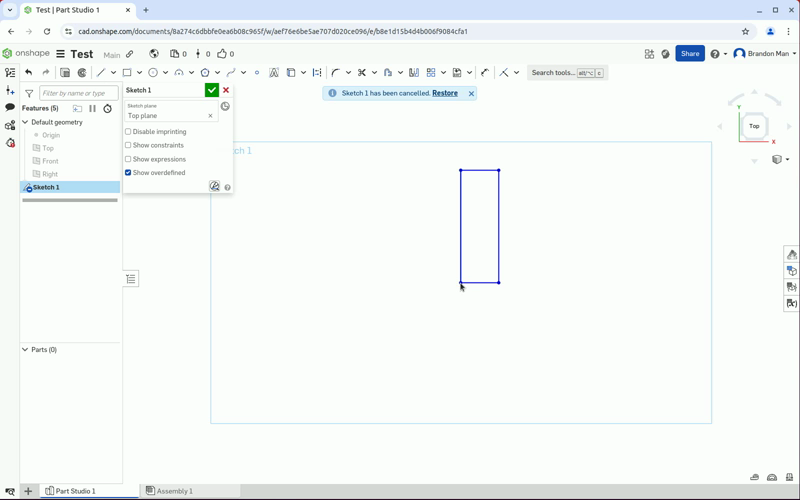
mouse_move(495, 201)
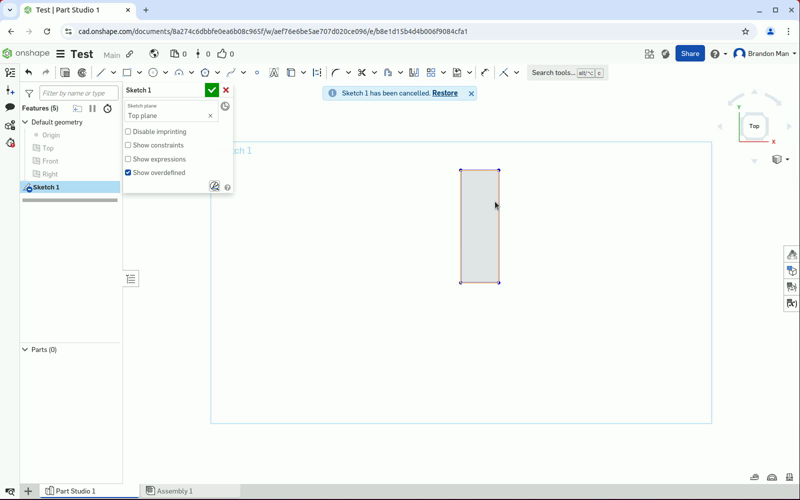
click(495, 201)
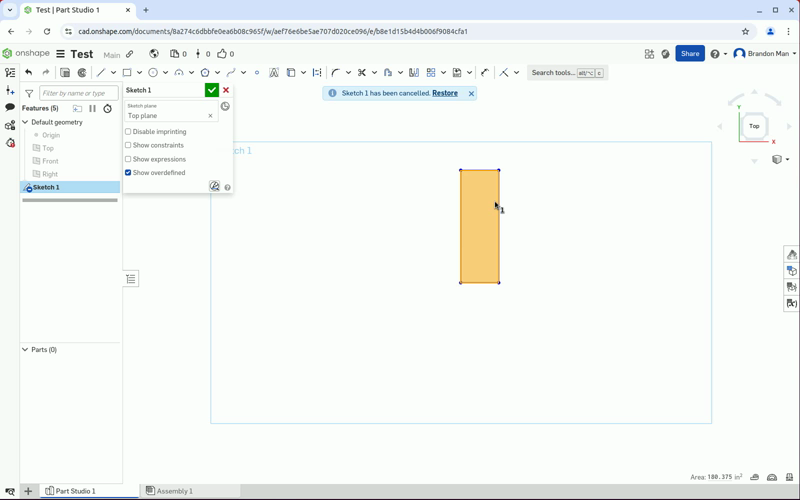
mouse_move(73, 352)
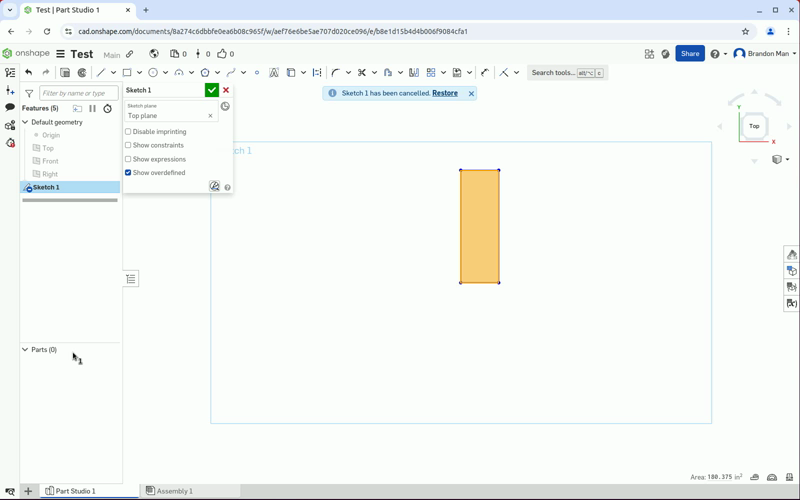
key(shift+y)
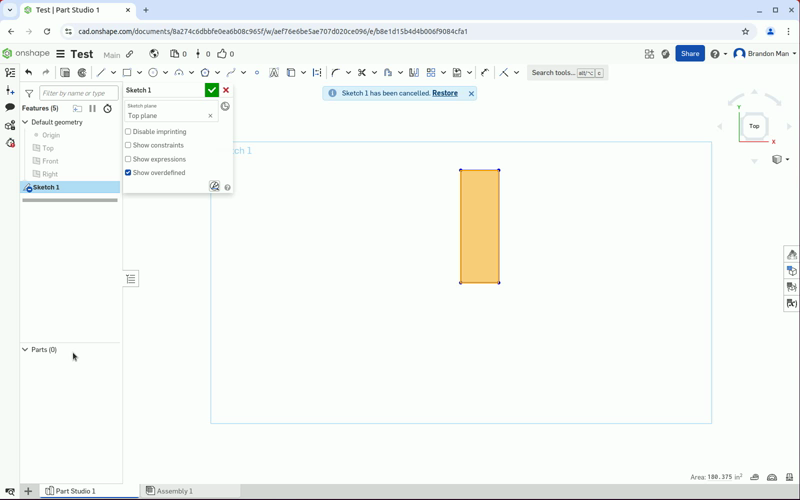
key(shift+e)
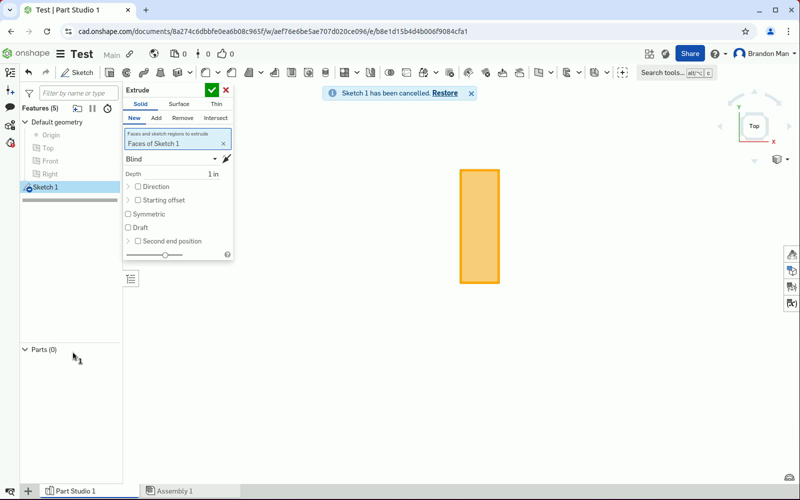
mouse_move(143, 106)
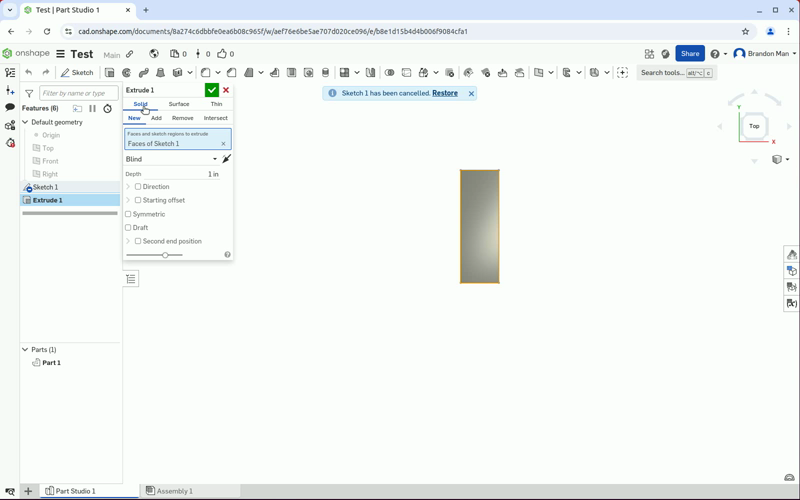
click(143, 106)
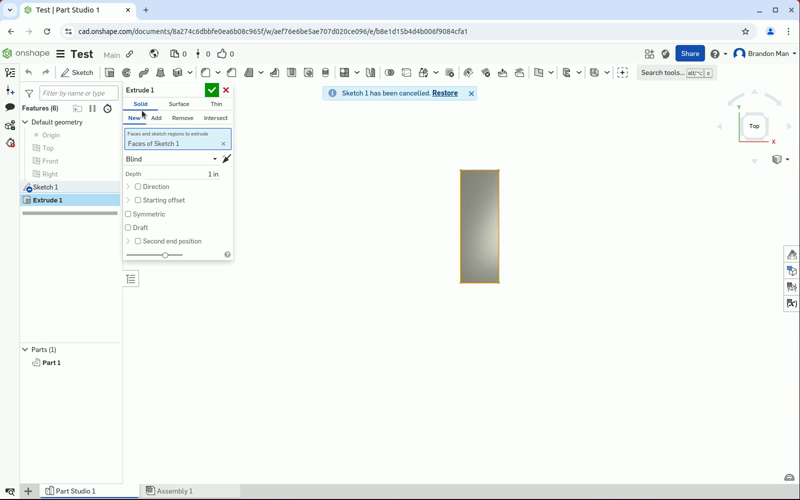
mouse_move(137, 120)
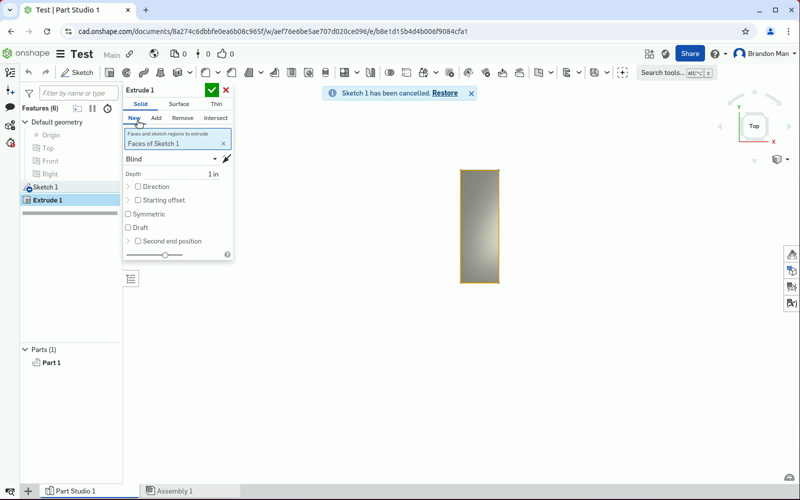
click(137, 120)
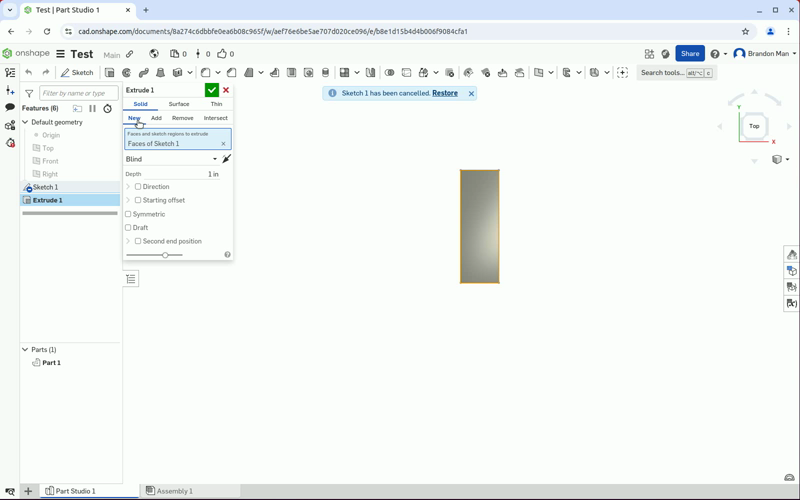
key(tab, 4)
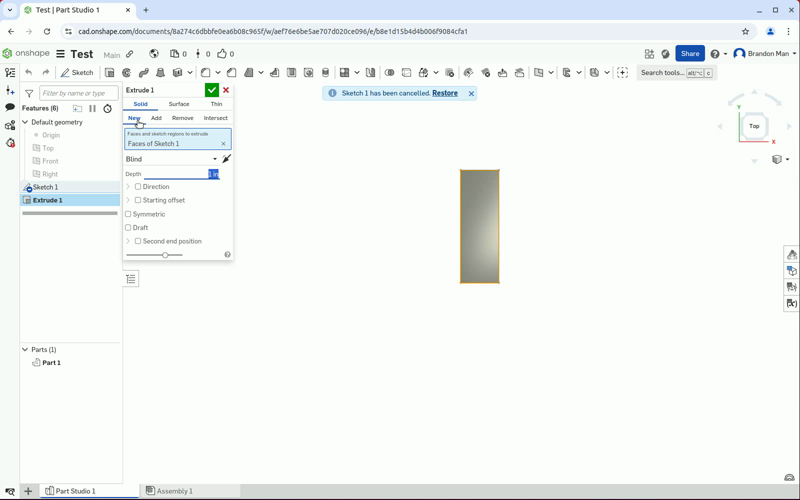
text(3.37)
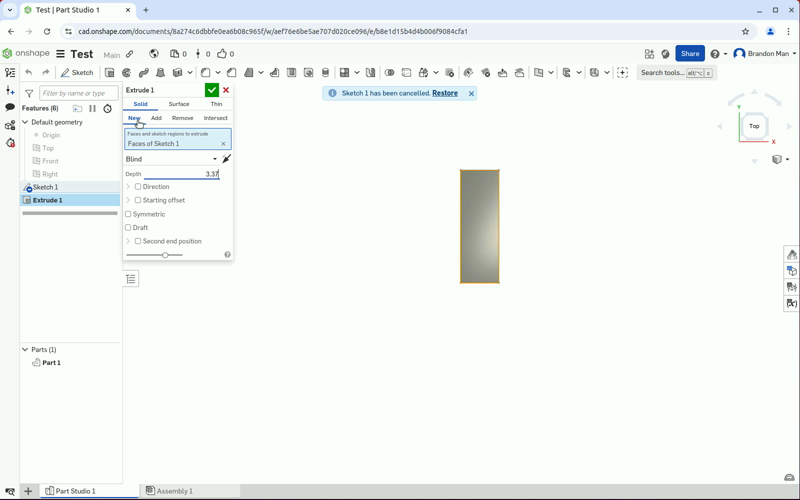
key(enter)
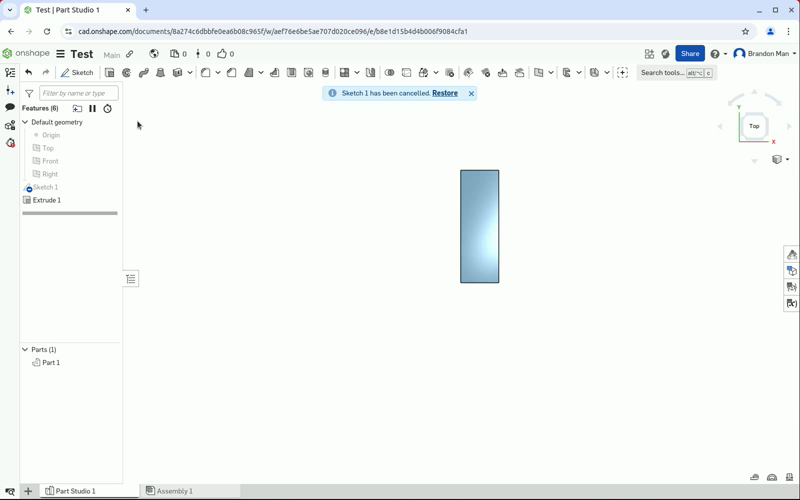
key(shift+h)
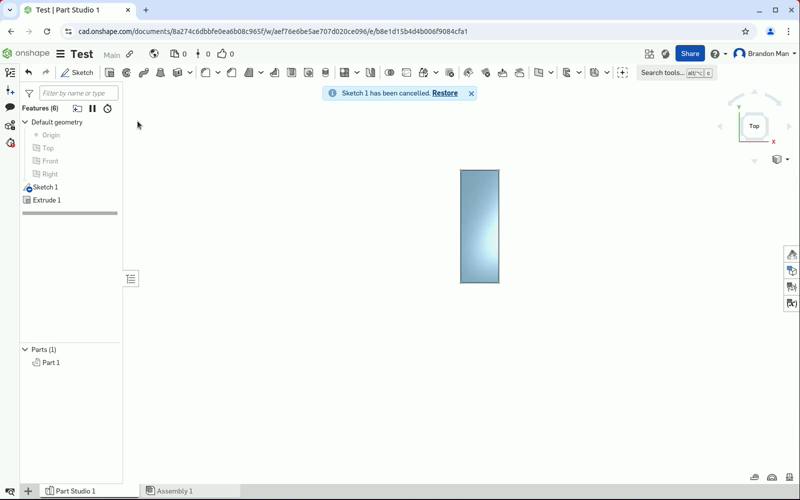
key(shift+h)
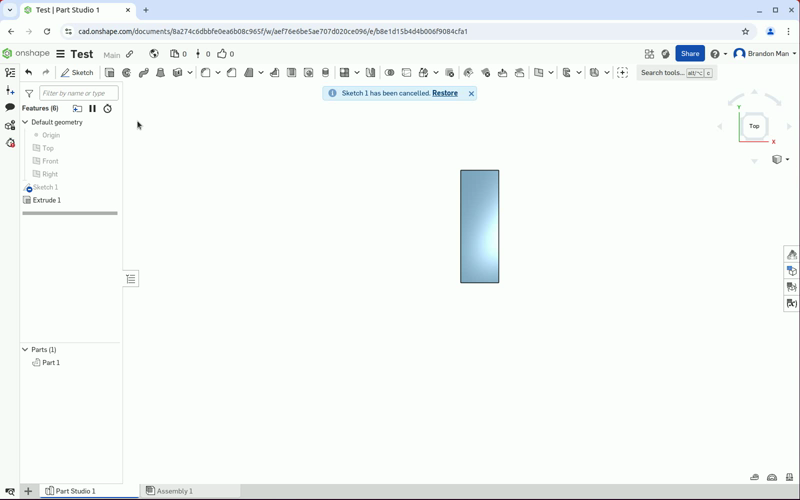
mouse_move(73, 189)
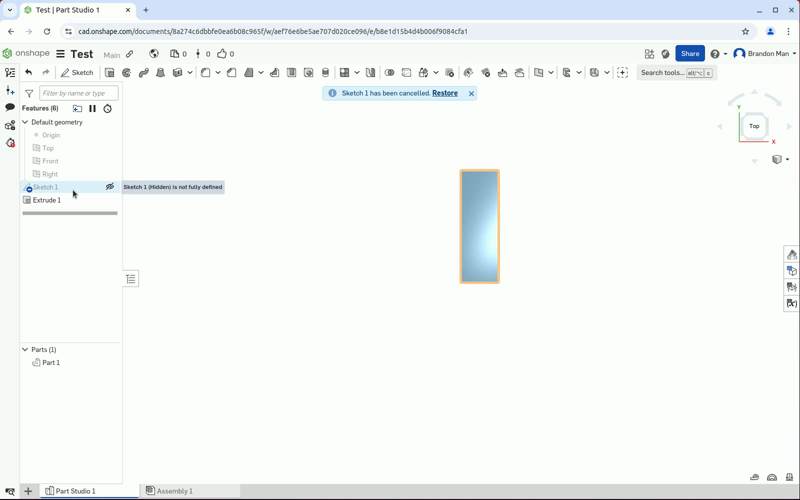
click(73, 189)
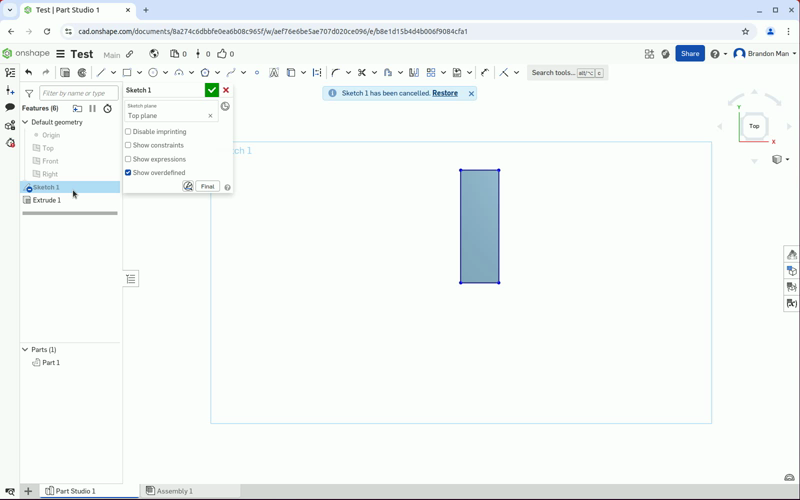
mouse_move(229, 92)
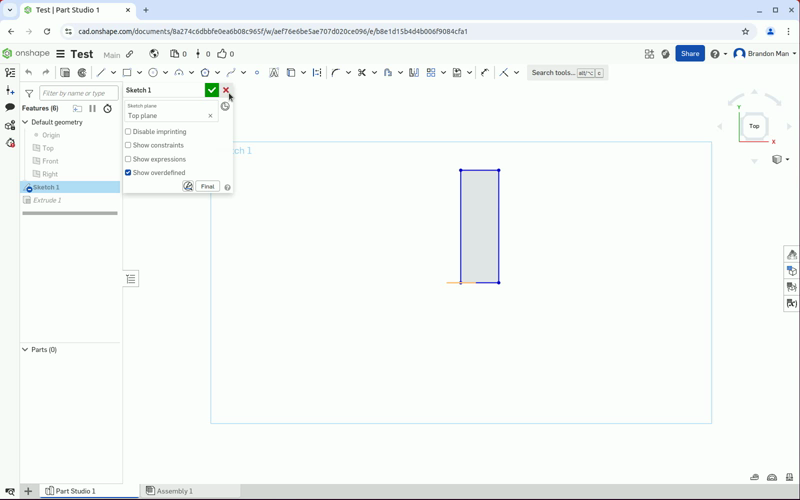
click(229, 92)
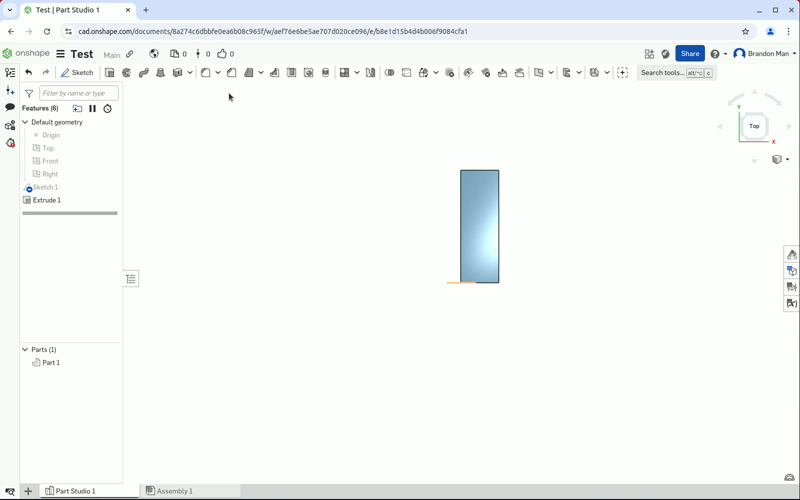
mouse_move(541, 75)
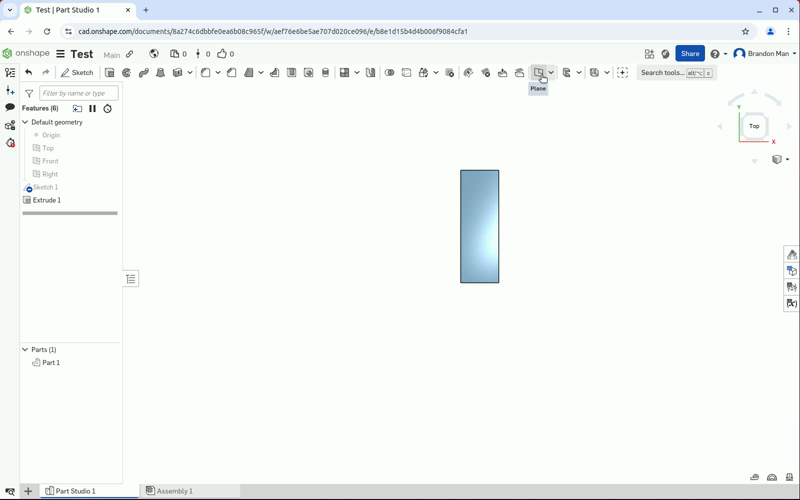
click(541, 75)
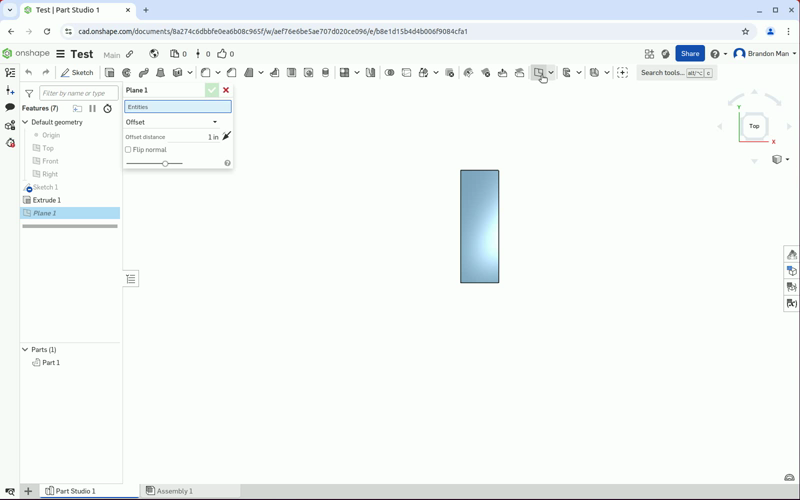
mouse_move(73, 150)
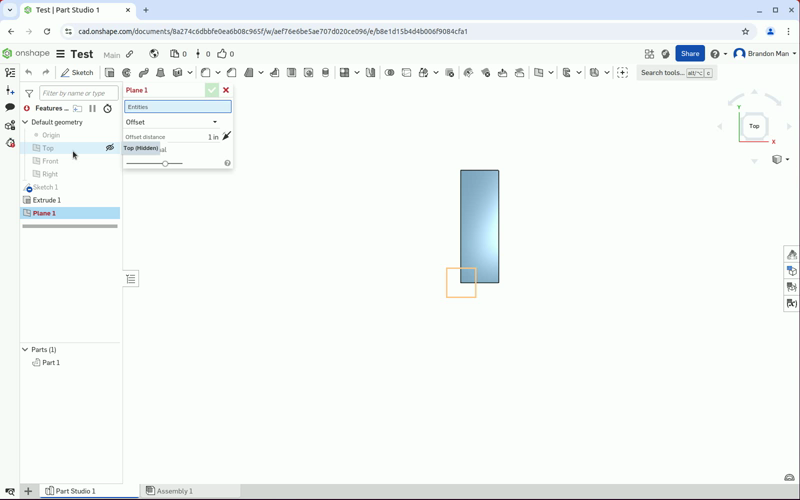
click(73, 150)
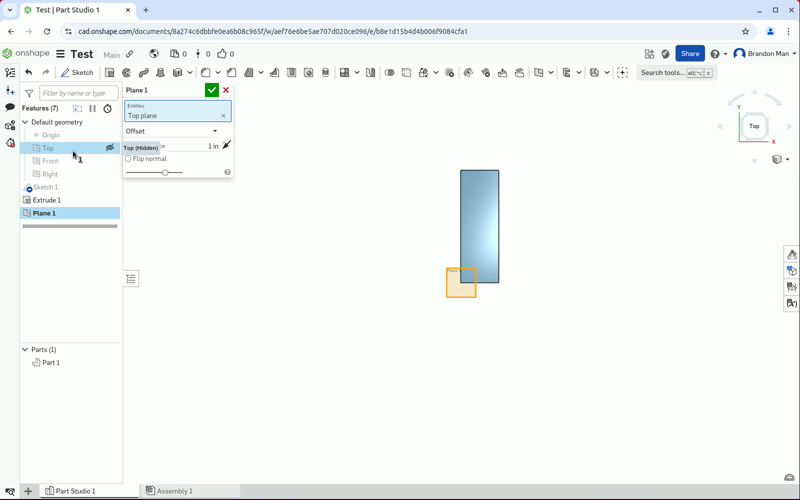
key(tab, 2)
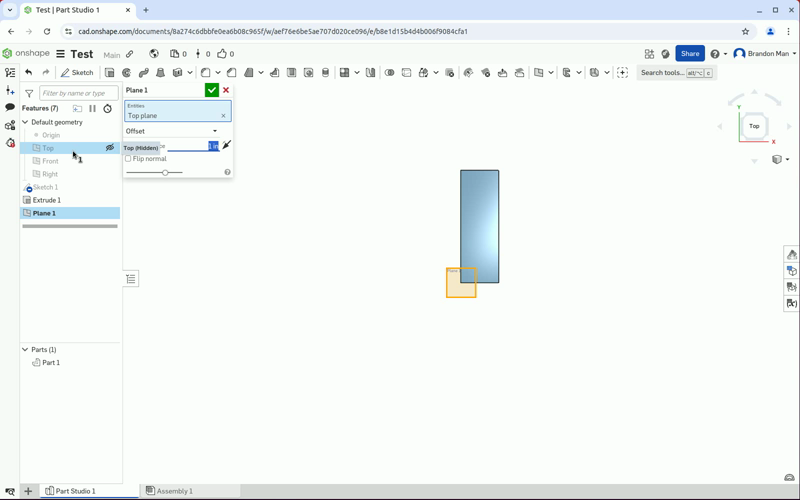
text(3.358)
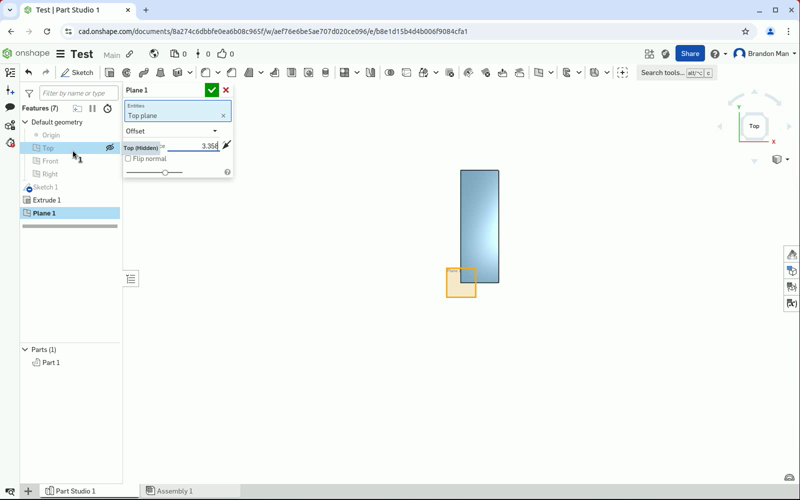
key(enter, 2)
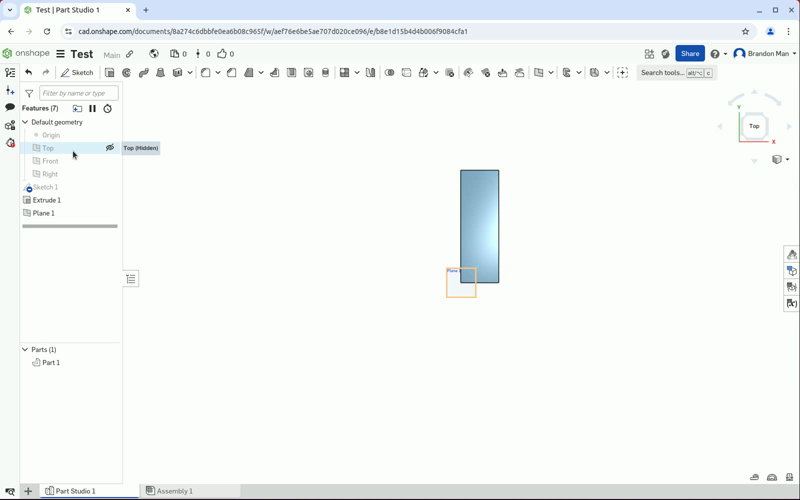
key(shift+s)
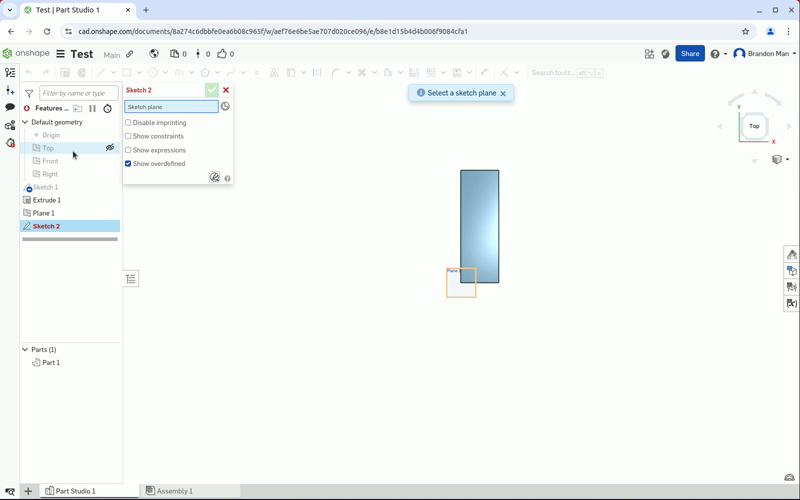
mouse_move(73, 215)
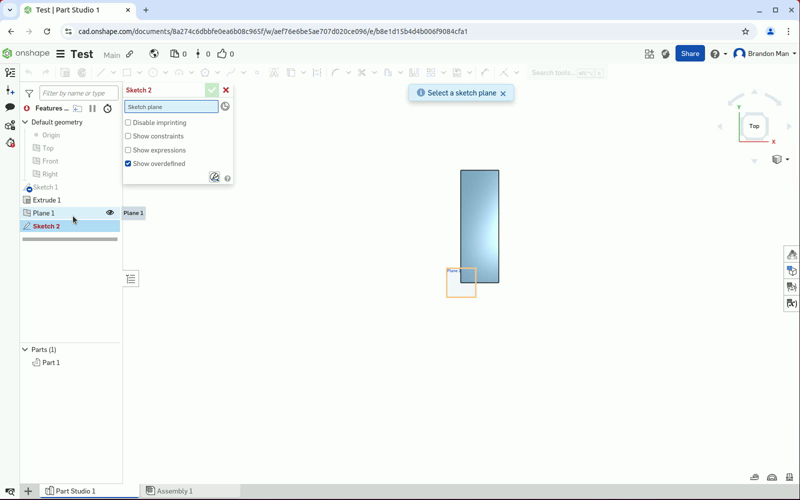
click(73, 215)
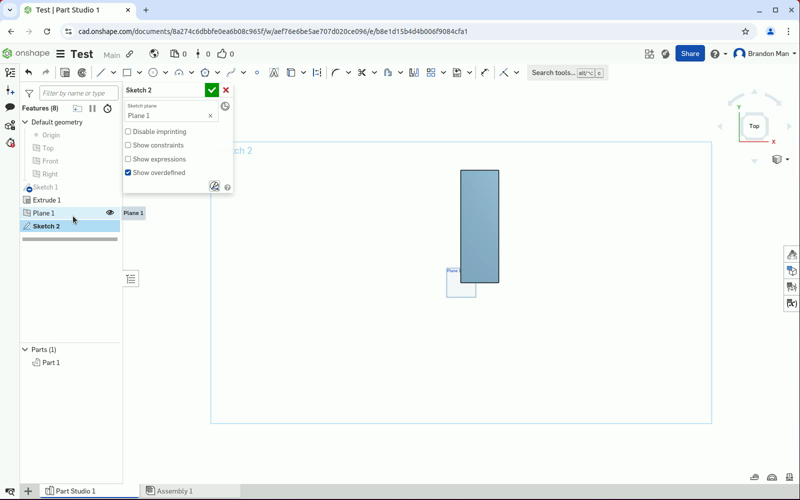
mouse_move(73, 352)
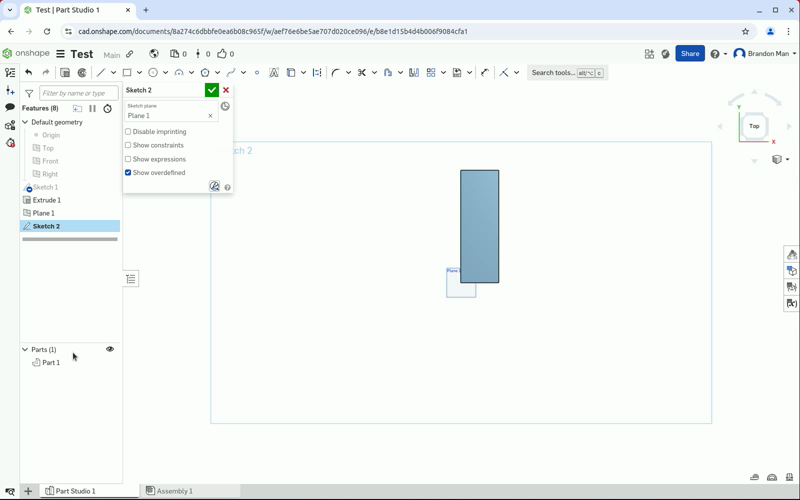
key(y)
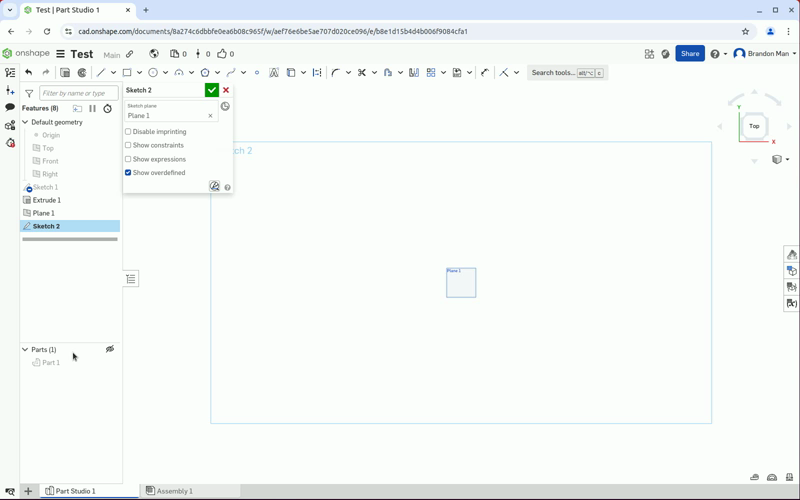
key(c)
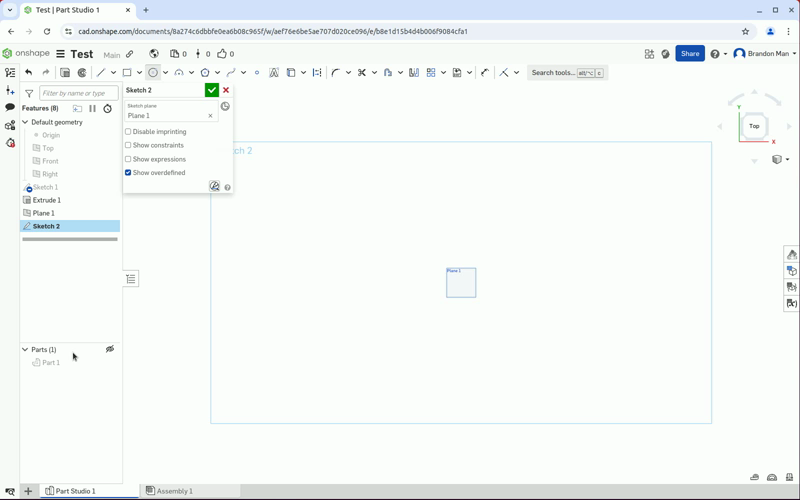
key_down(shift)
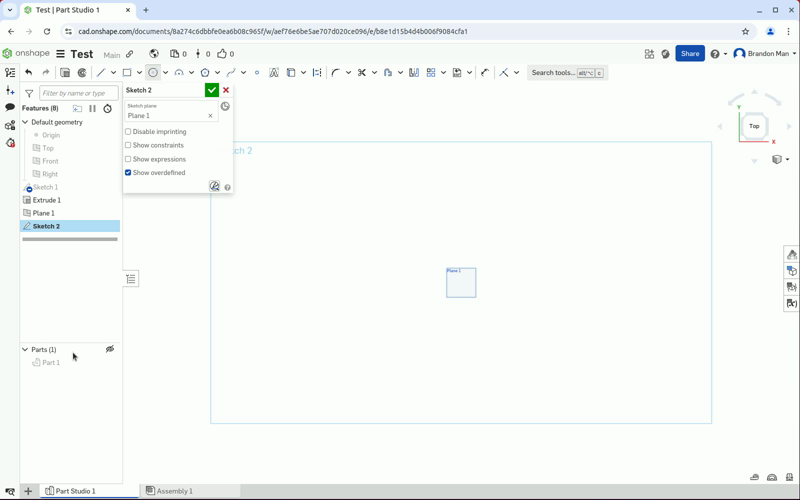
mouse_move(462, 274)
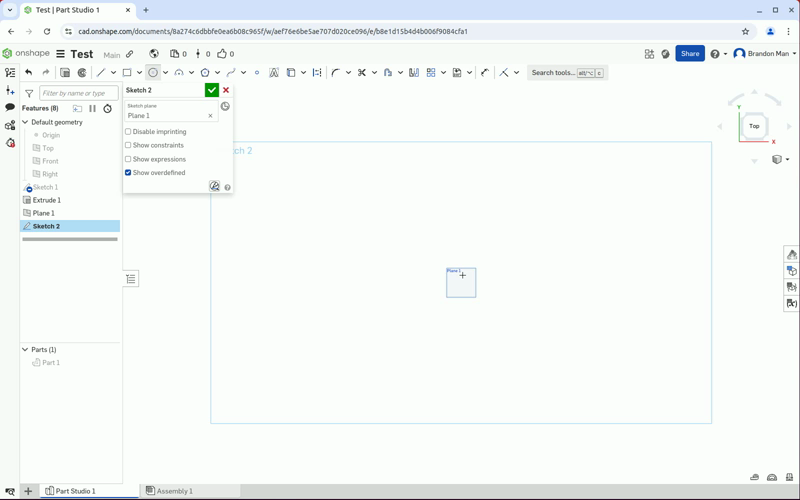
click(462, 274)
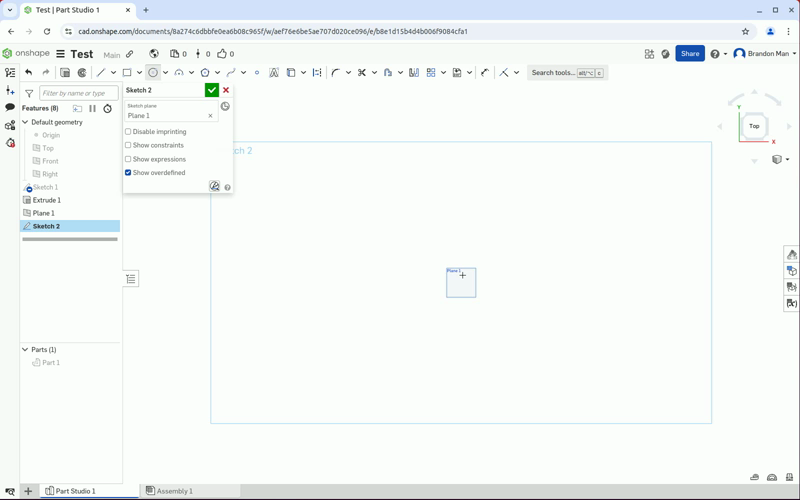
key_up(shift)
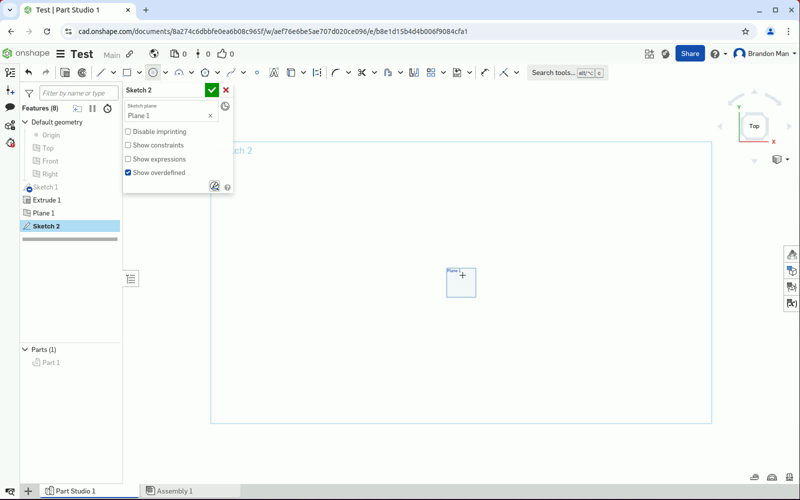
mouse_move(464, 274)
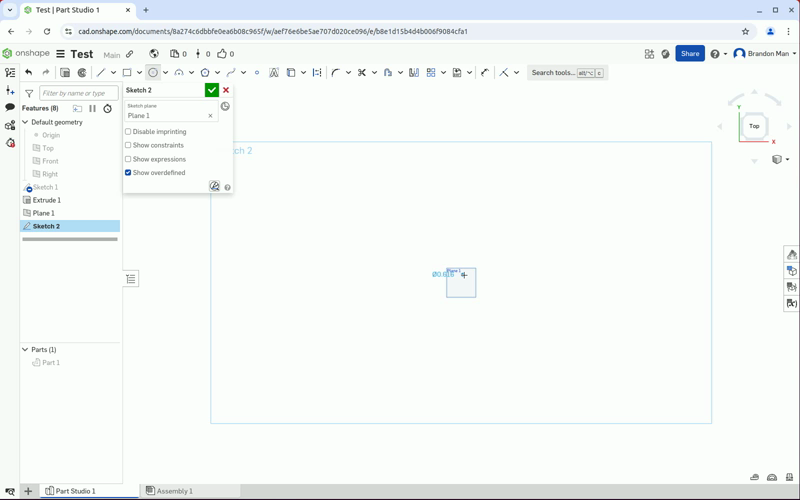
scroll(6)
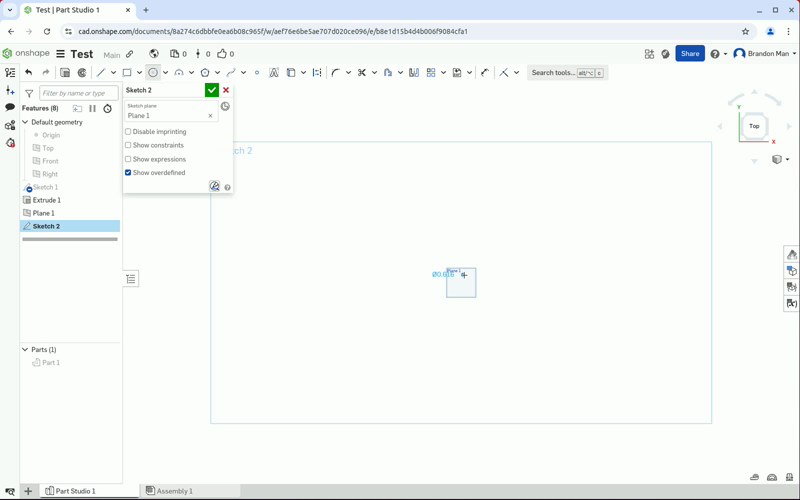
scroll(6)
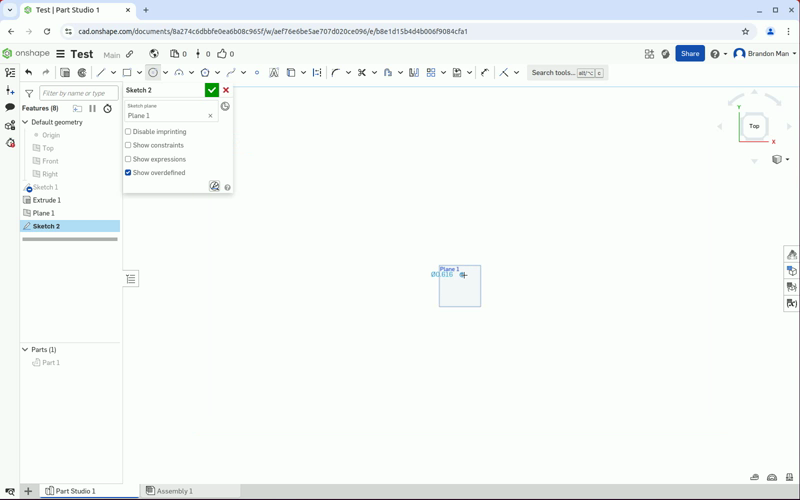
scroll(6)
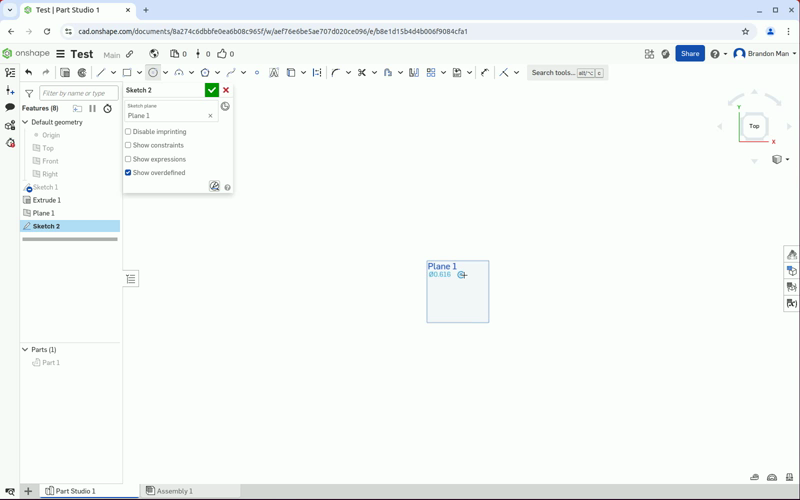
scroll(6)
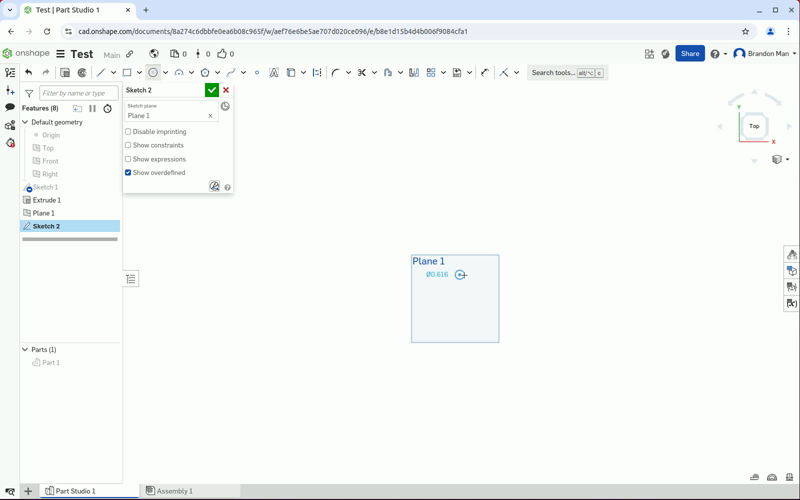
scroll(6)
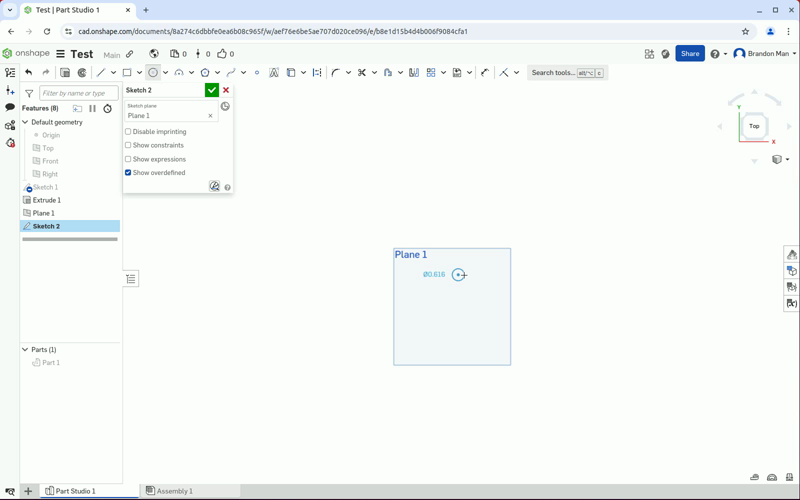
scroll(6)
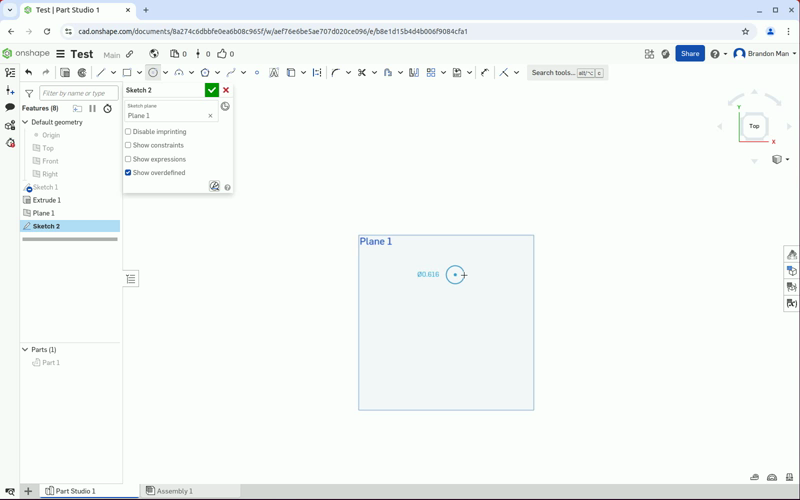
scroll(6)
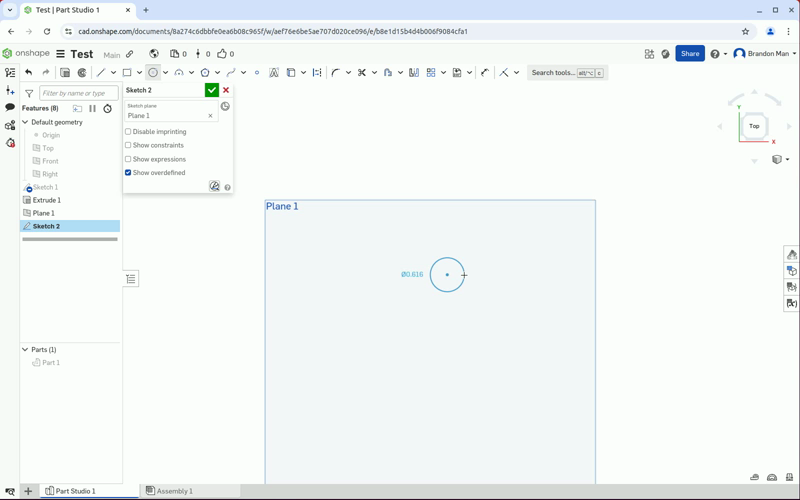
click(464, 274)
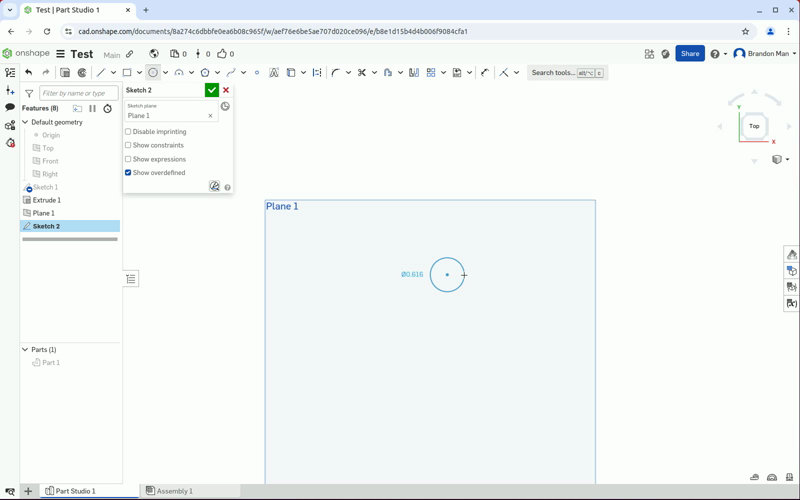
scroll(-6)
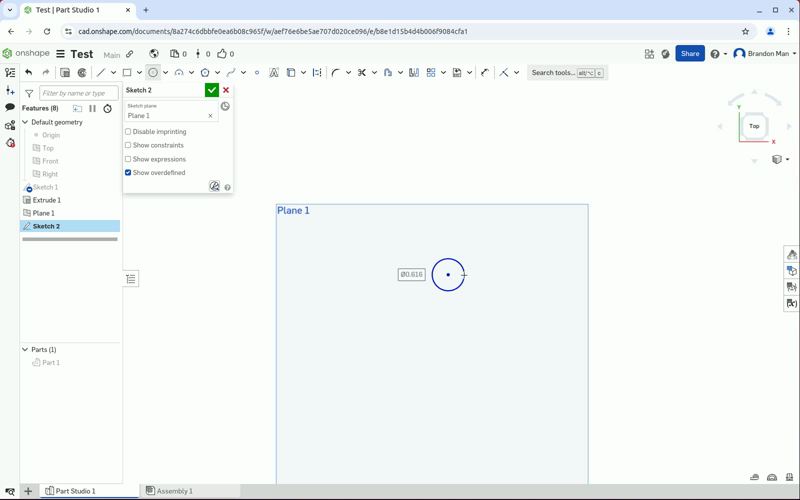
scroll(-6)
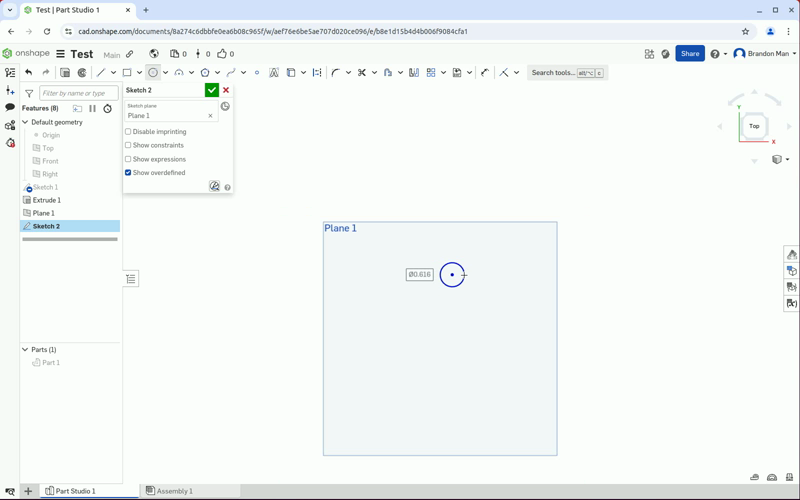
scroll(-6)
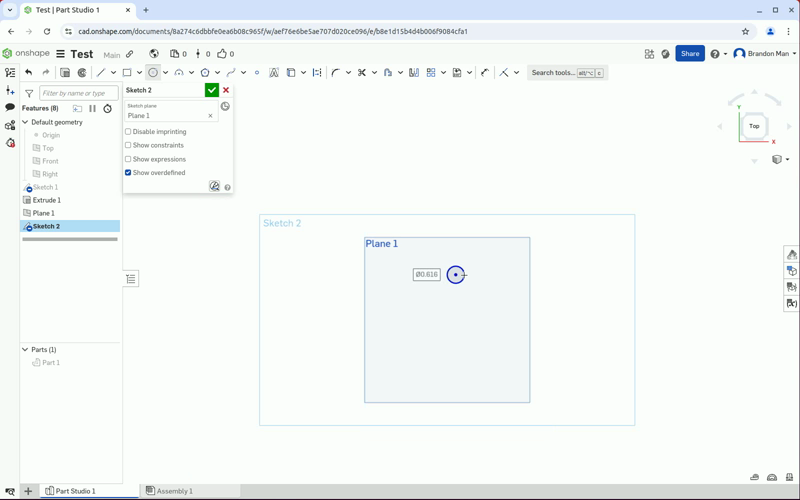
scroll(-6)
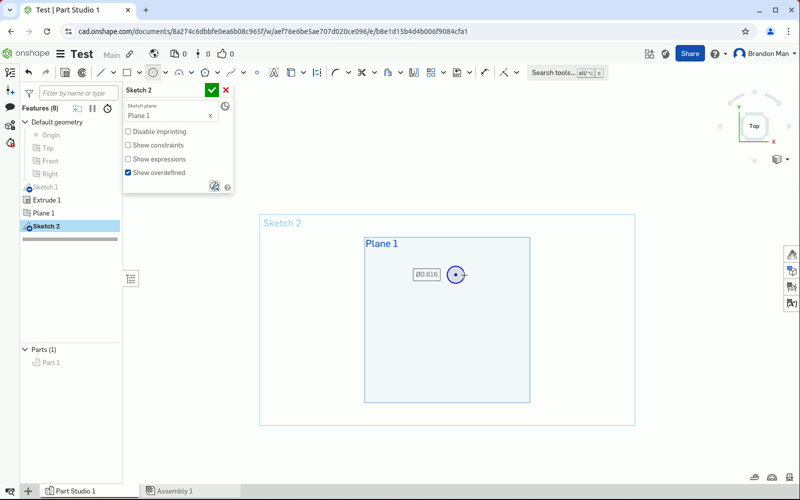
scroll(-6)
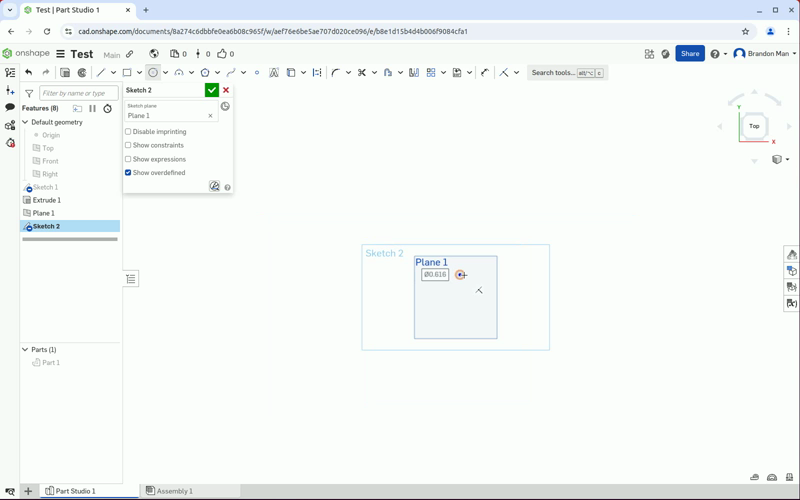
scroll(-6)
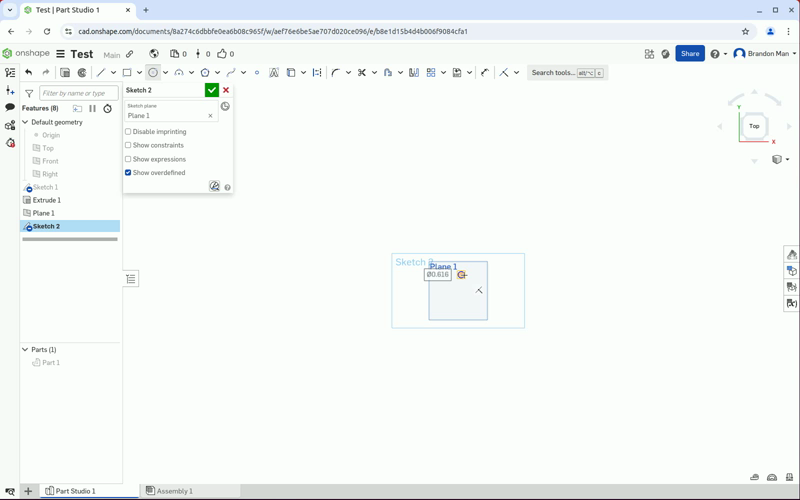
scroll(-6)
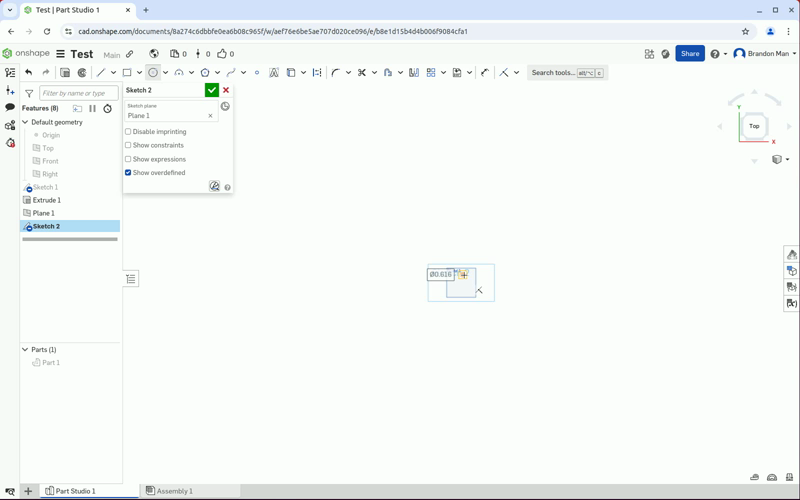
key(esc)
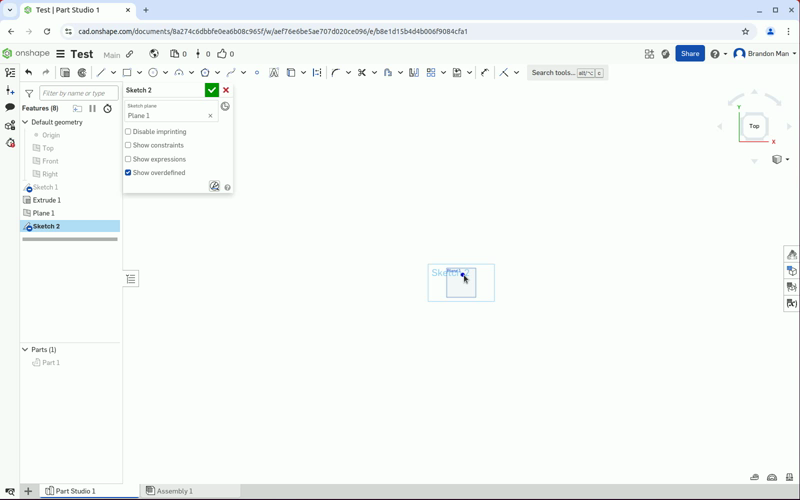
mouse_move(463, 275)
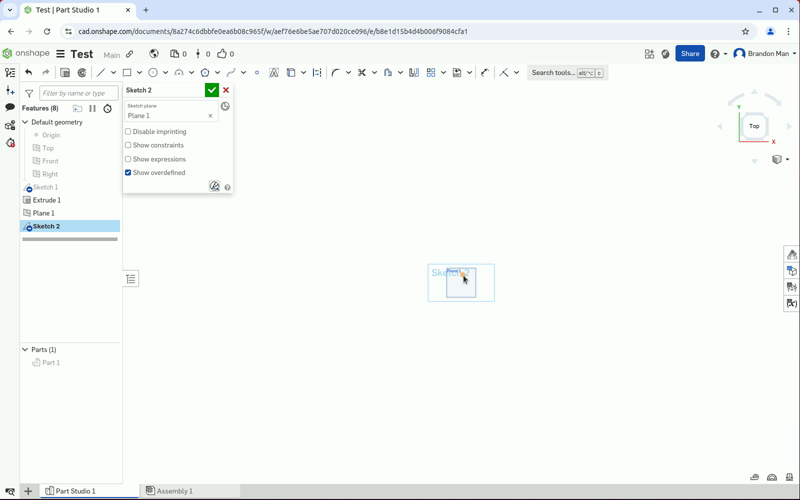
scroll(6)
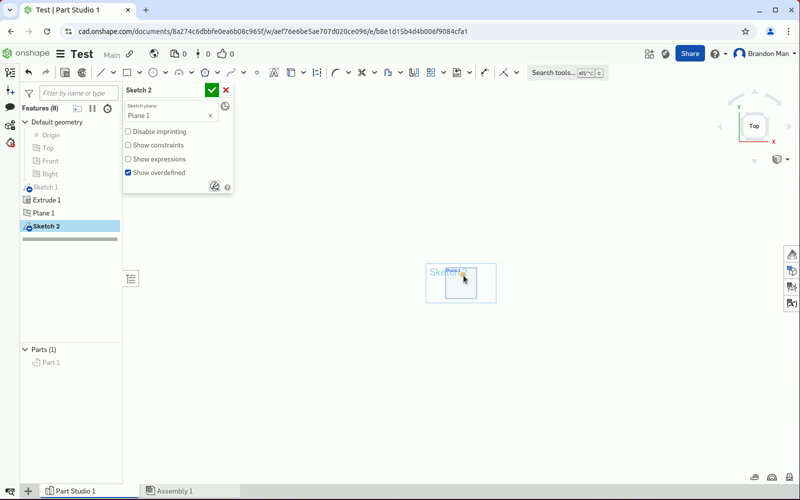
scroll(6)
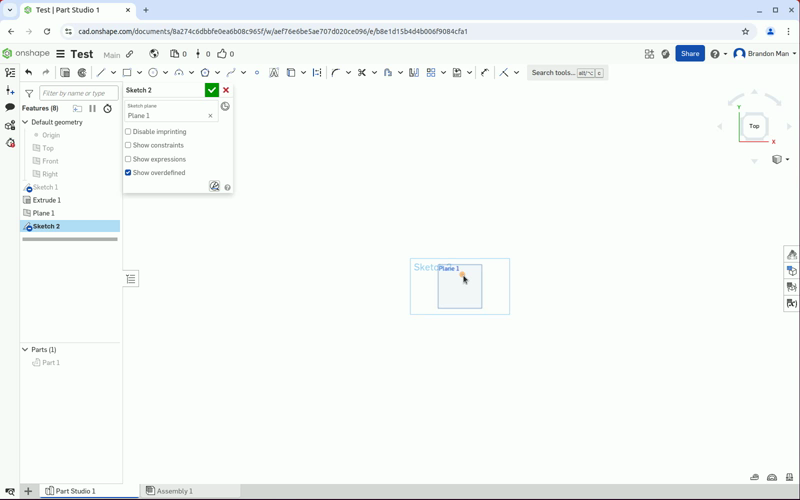
scroll(6)
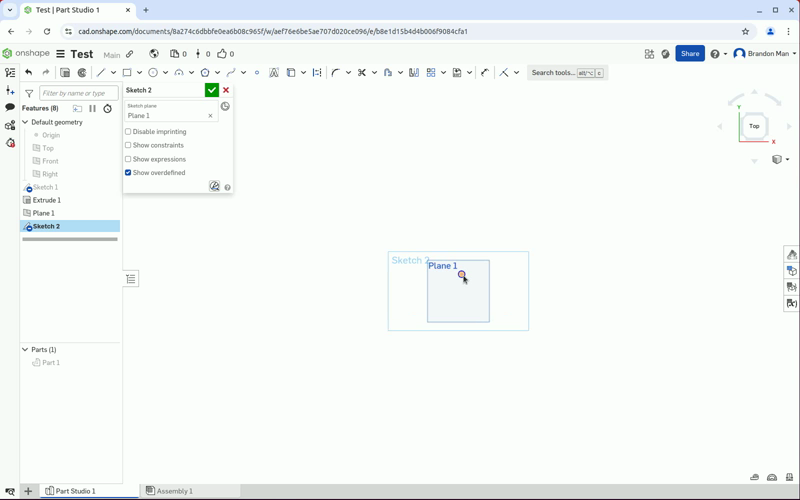
scroll(6)
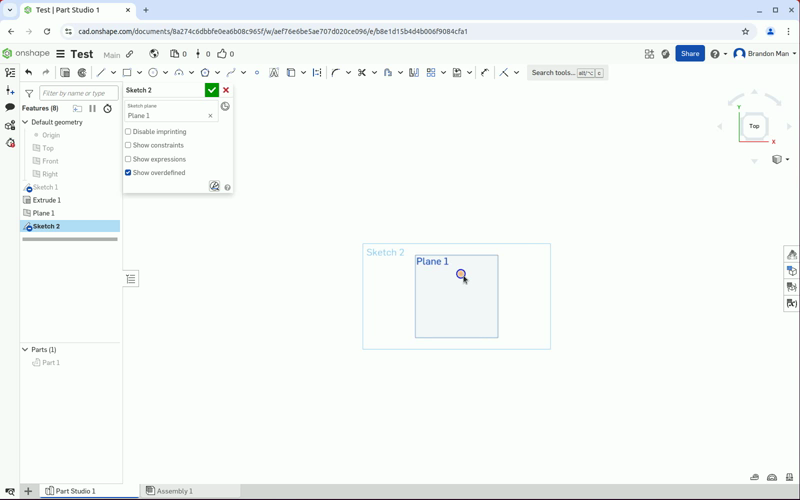
scroll(6)
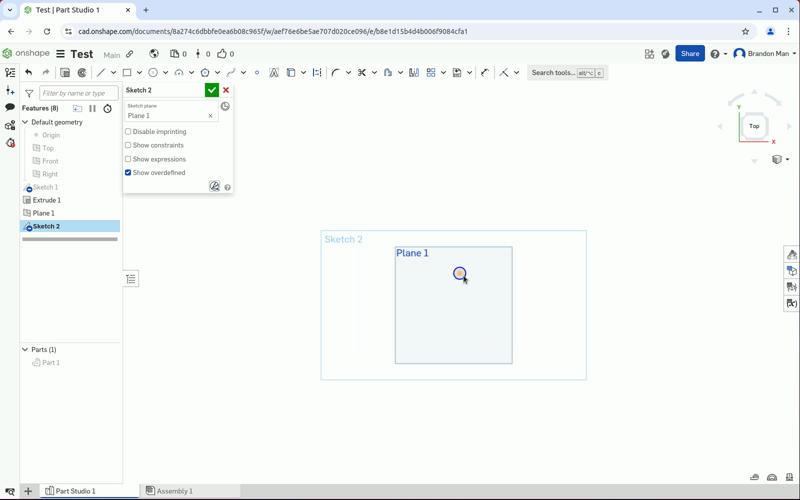
scroll(6)
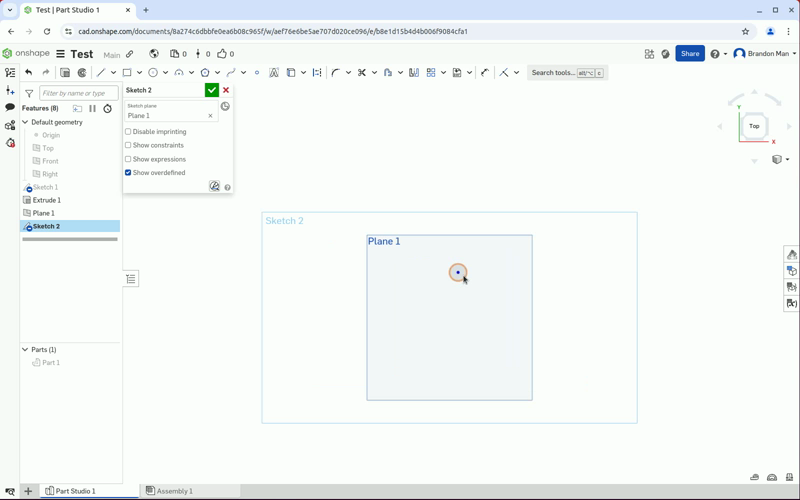
scroll(6)
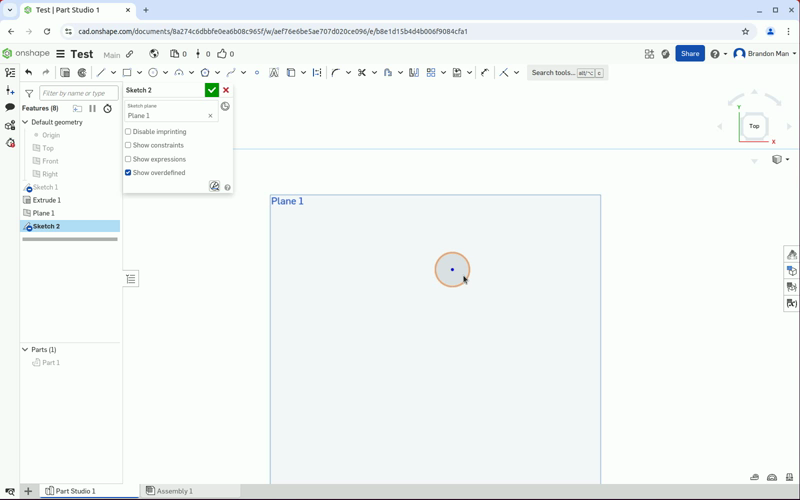
click(463, 275)
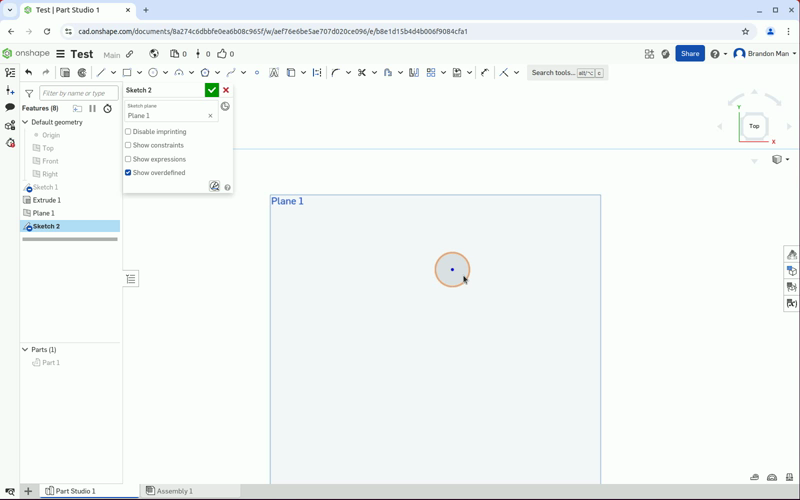
scroll(-6)
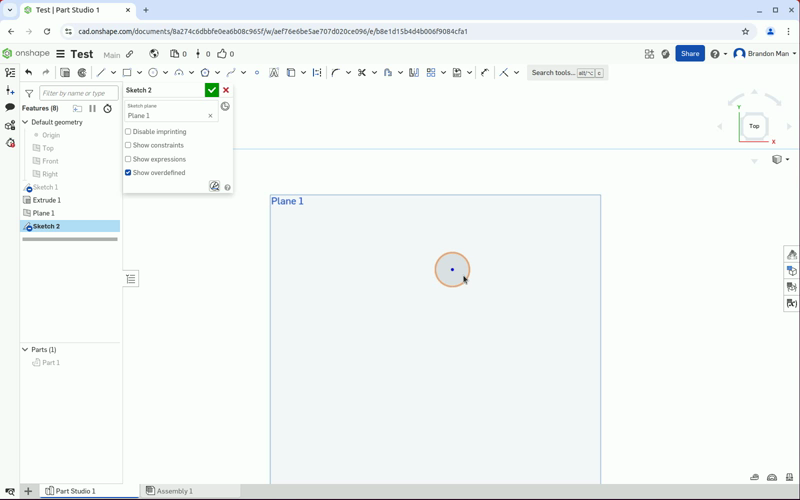
scroll(-6)
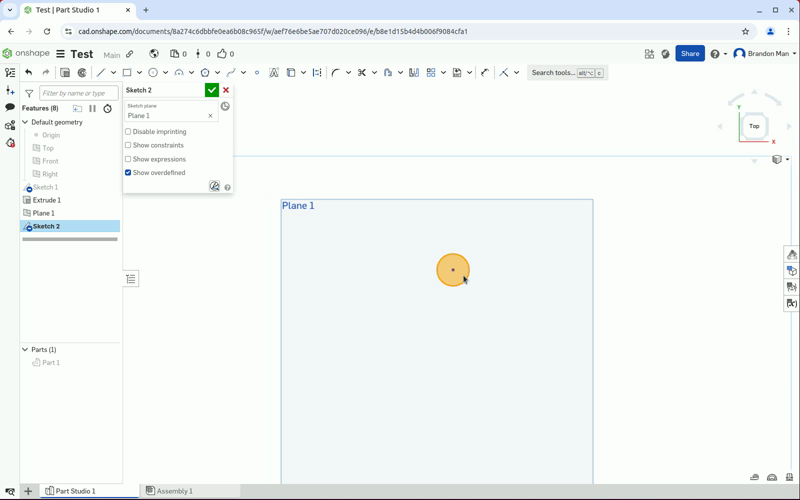
scroll(-6)
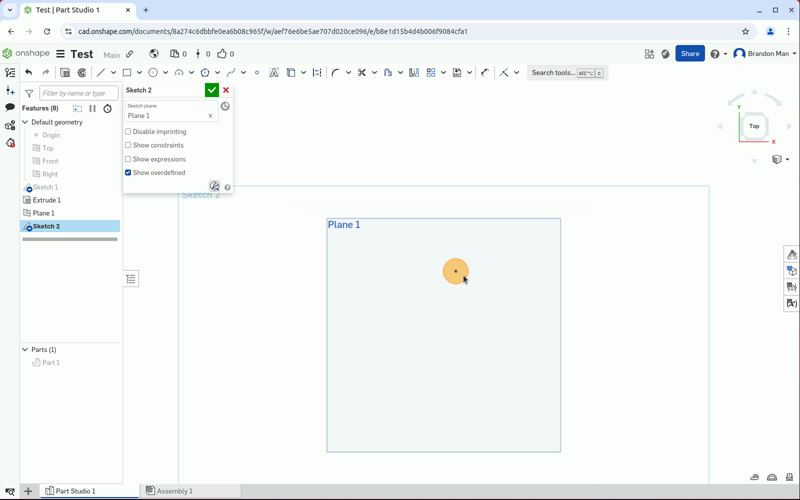
scroll(-6)
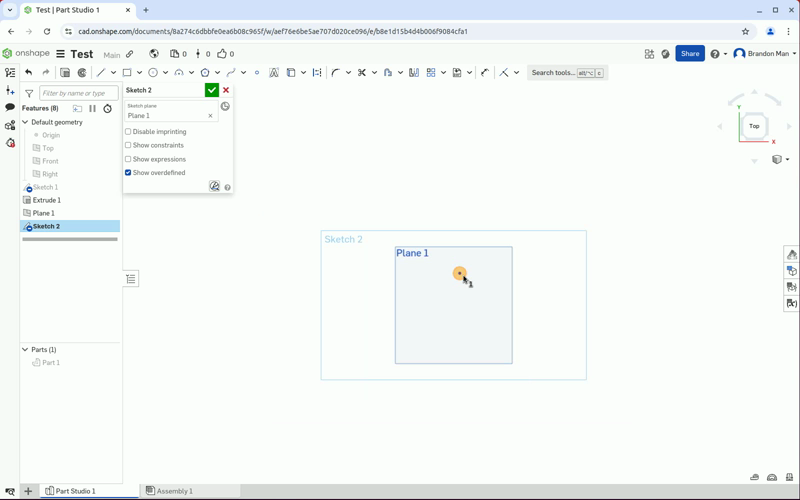
scroll(-6)
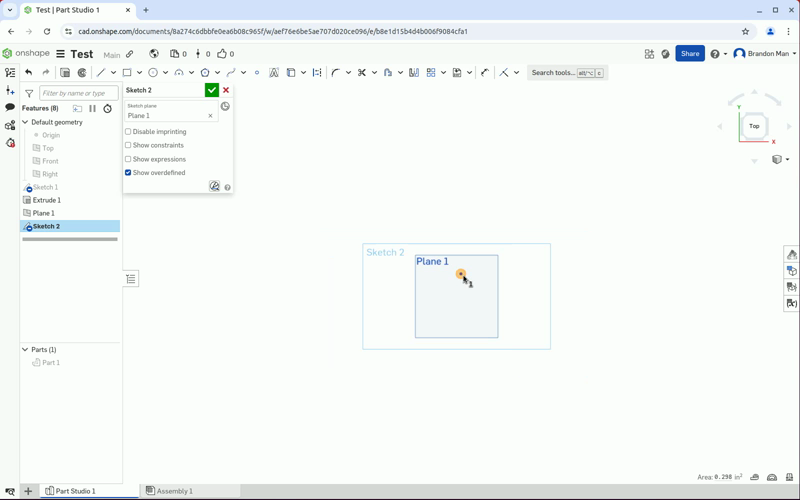
scroll(-6)
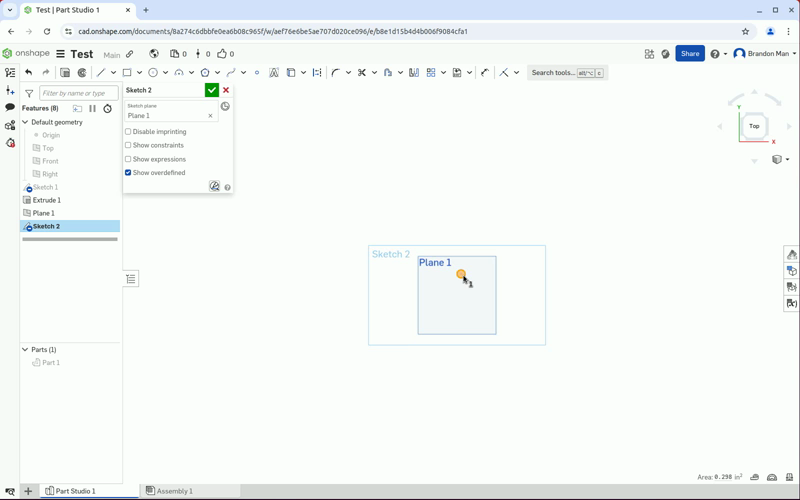
scroll(-6)
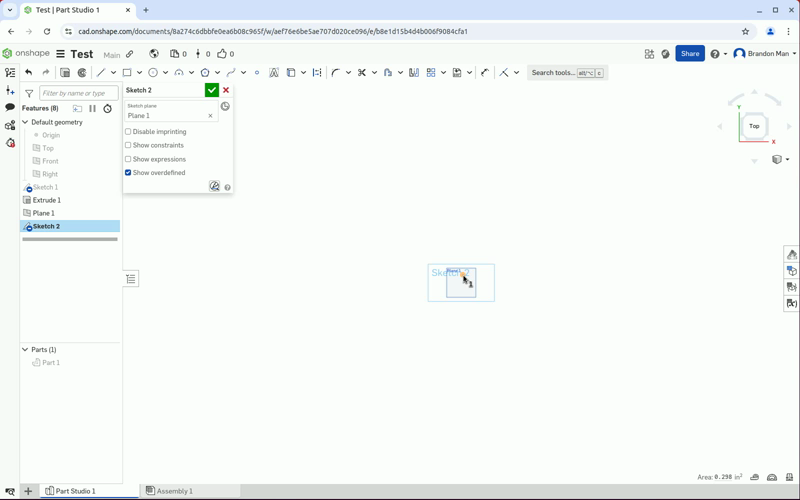
mouse_move(73, 352)
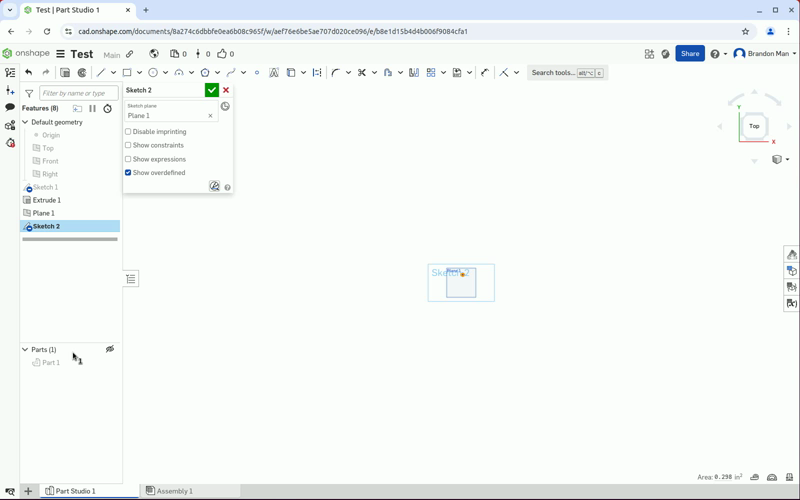
key(shift+y)
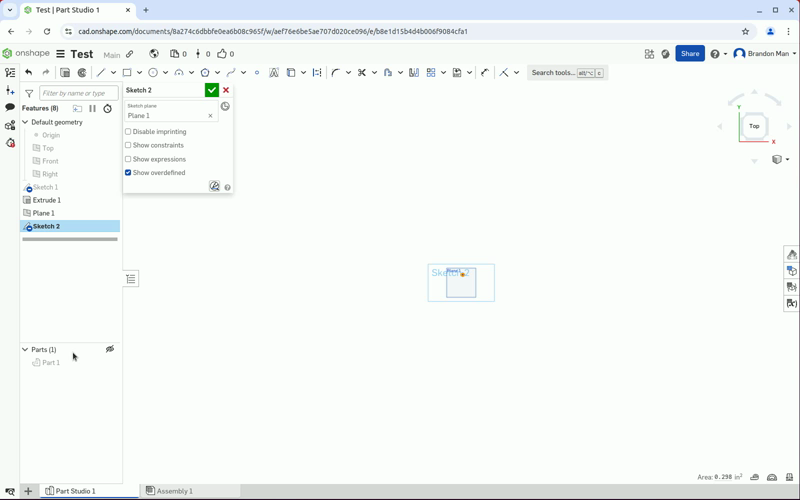
key(shift+e)
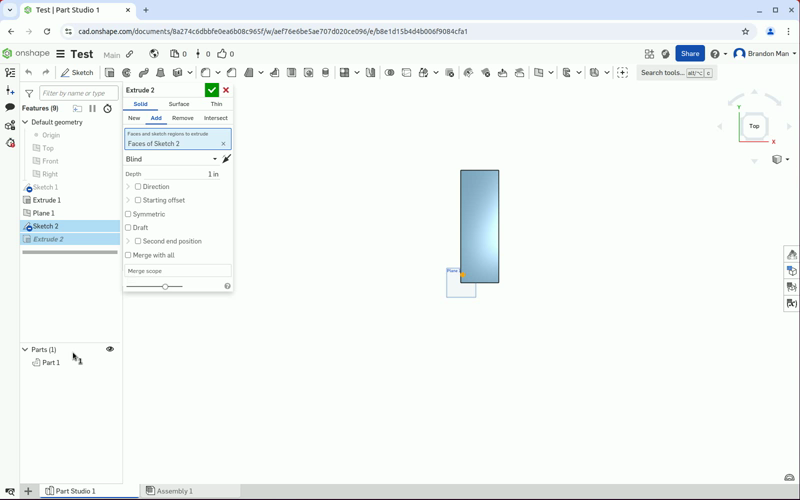
mouse_move(143, 106)
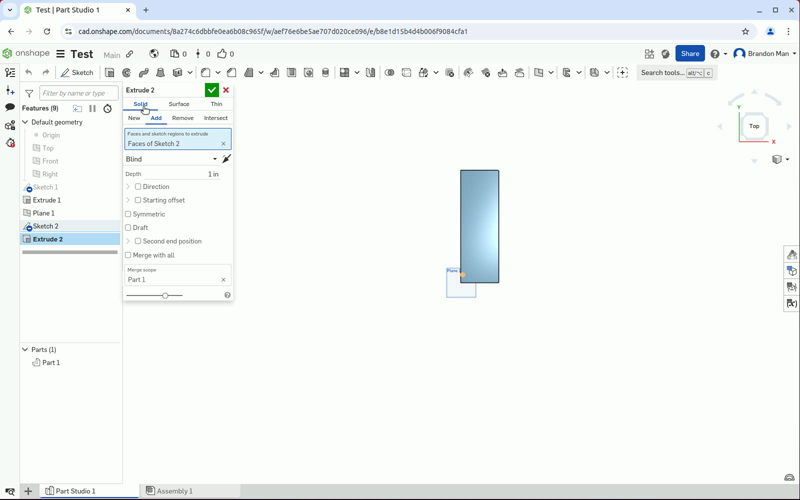
click(143, 106)
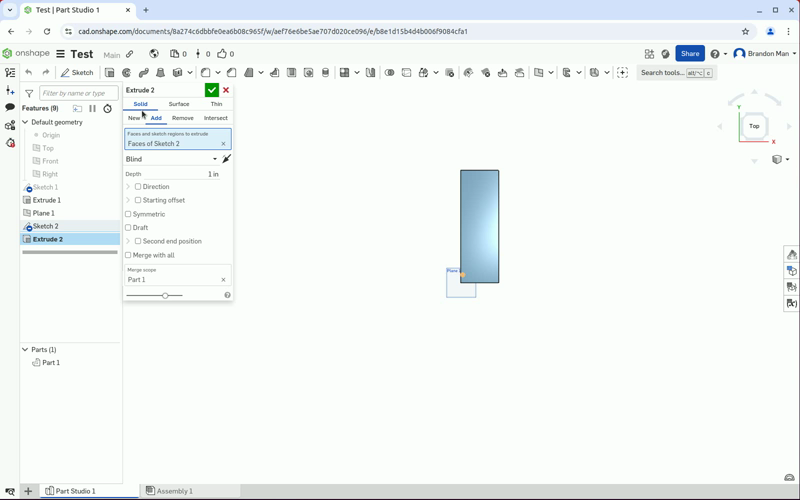
mouse_move(137, 120)
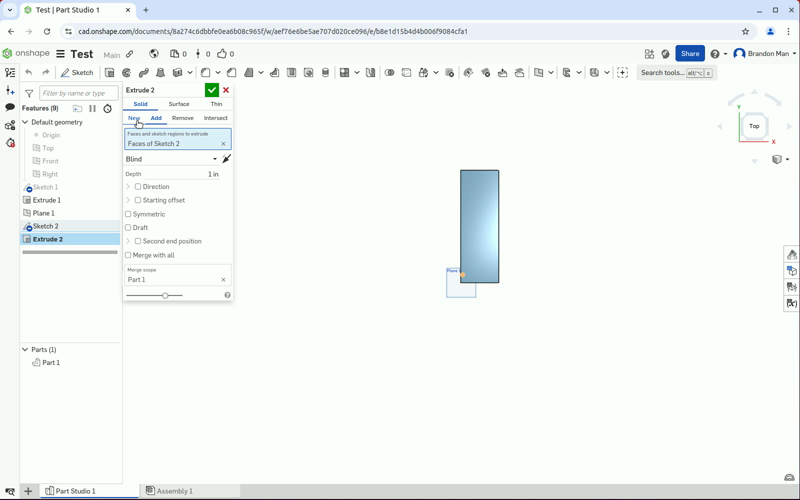
click(137, 120)
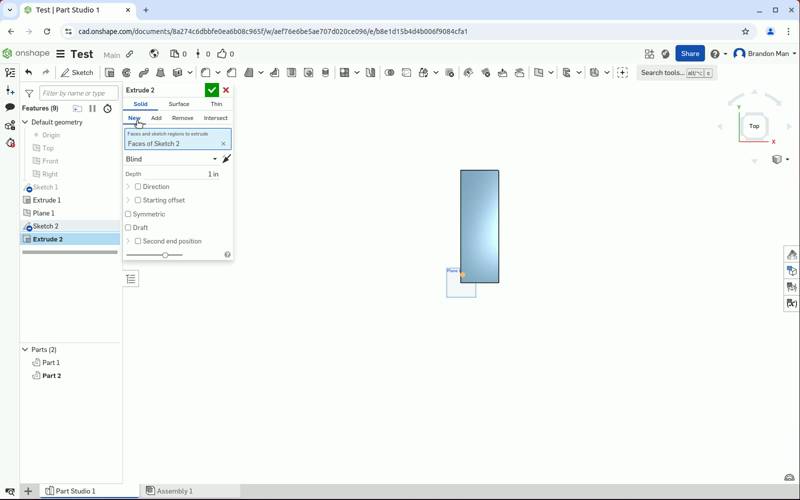
key(tab, 4)
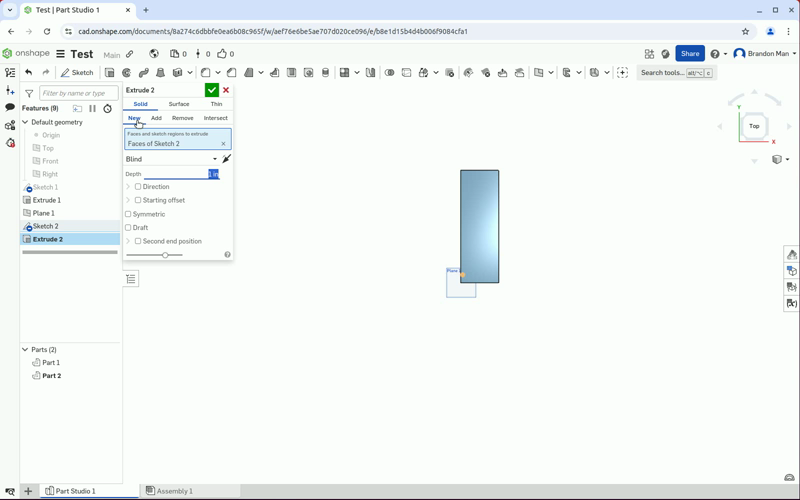
text(1.685)
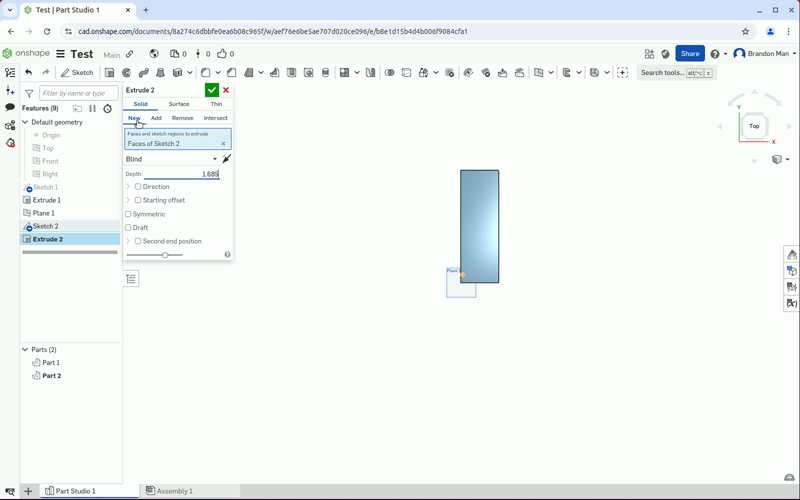
key(enter)
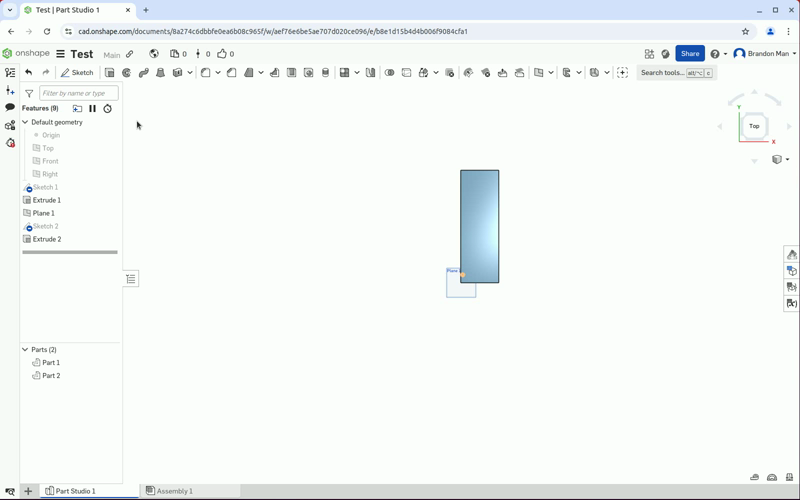
key(shift+h)
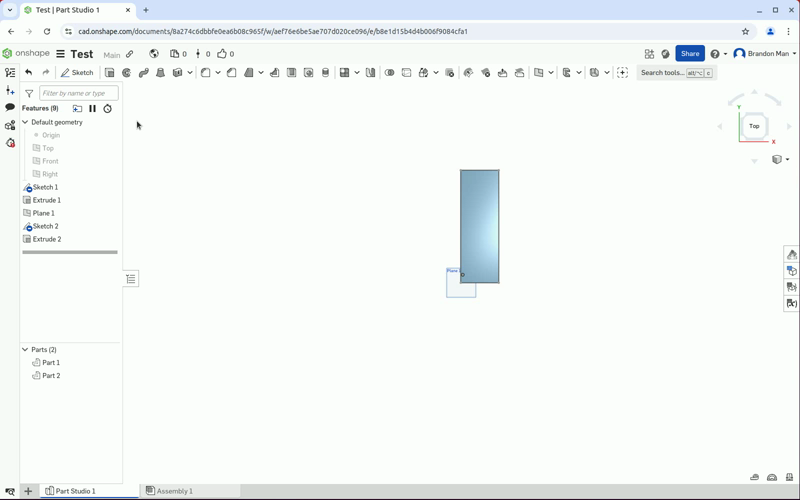
key(shift+h)
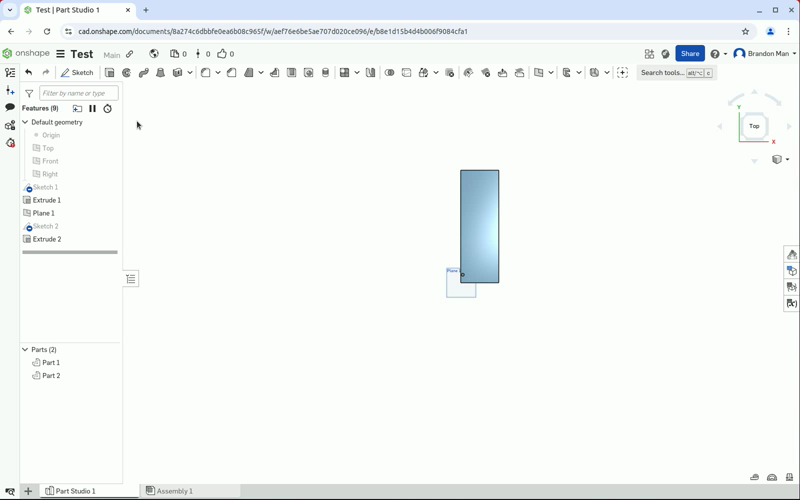
mouse_move(73, 189)
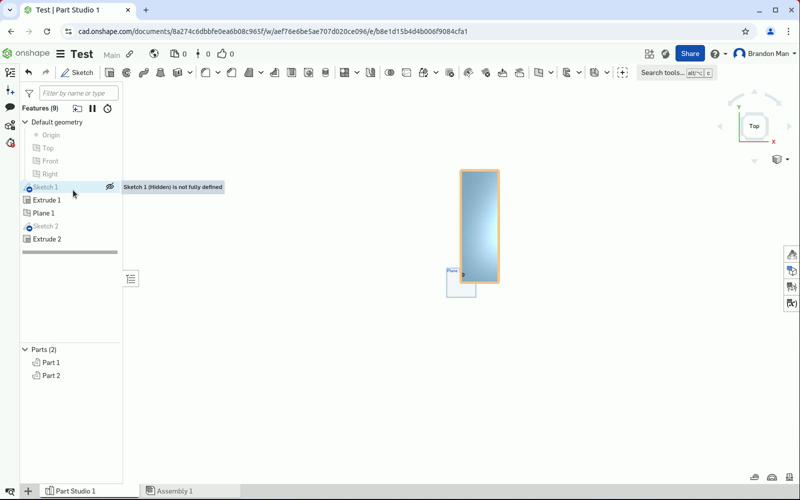
click(73, 189)
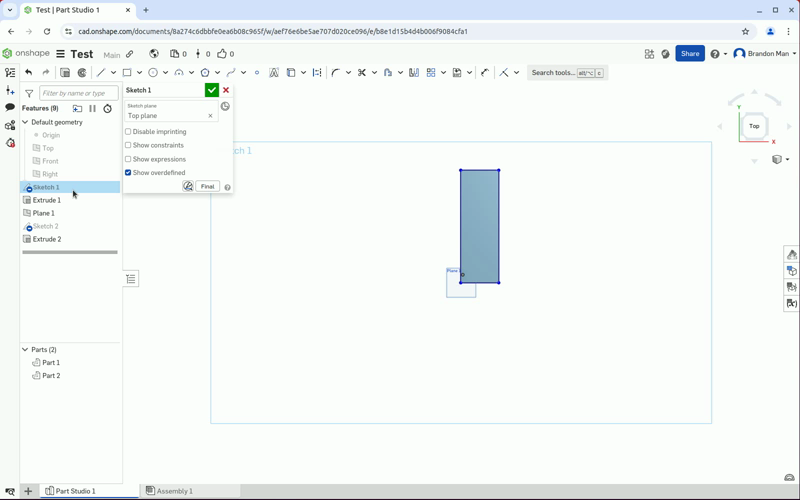
mouse_move(229, 92)
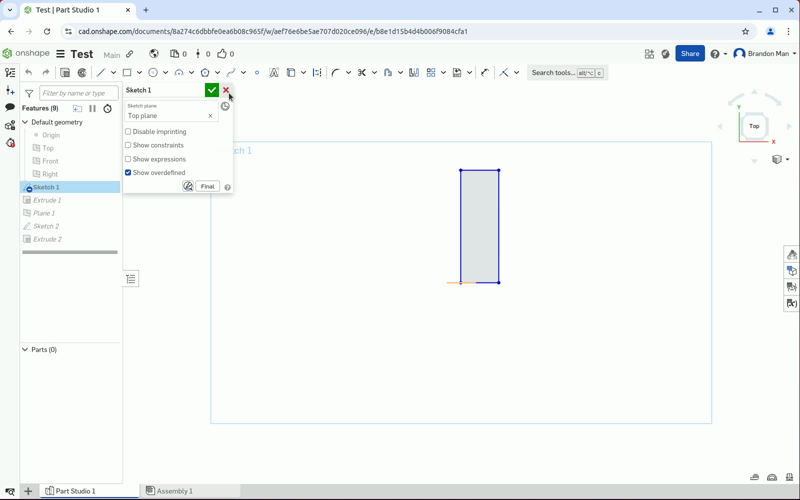
click(229, 92)
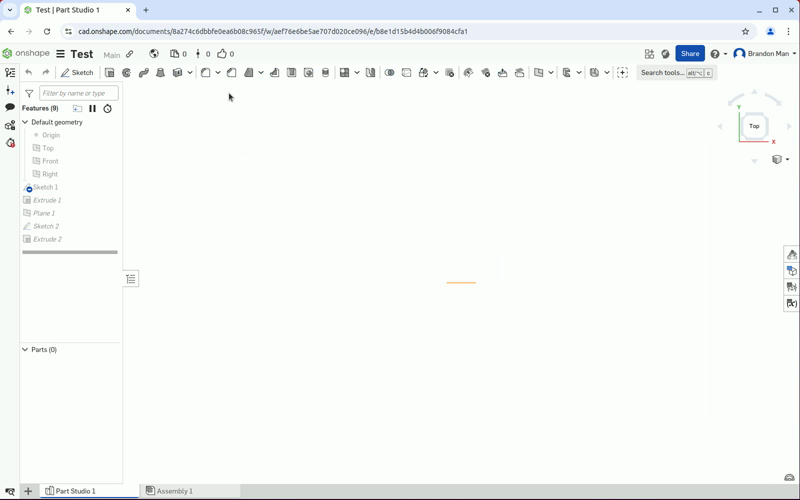
key(shift+s)
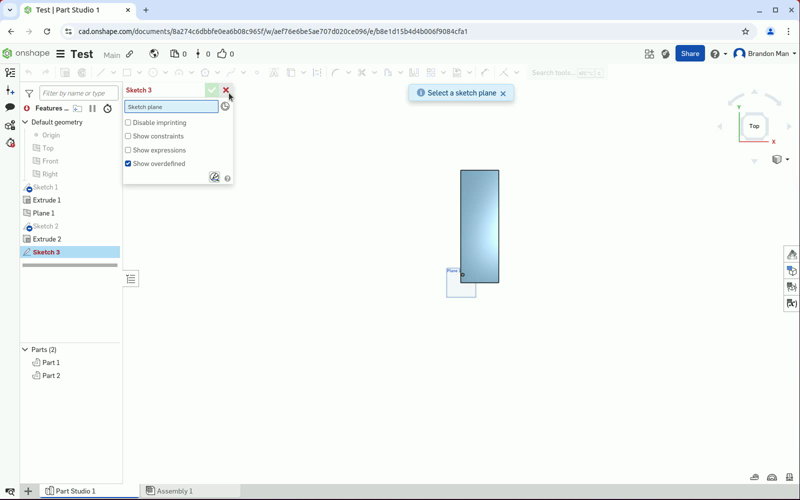
mouse_move(73, 215)
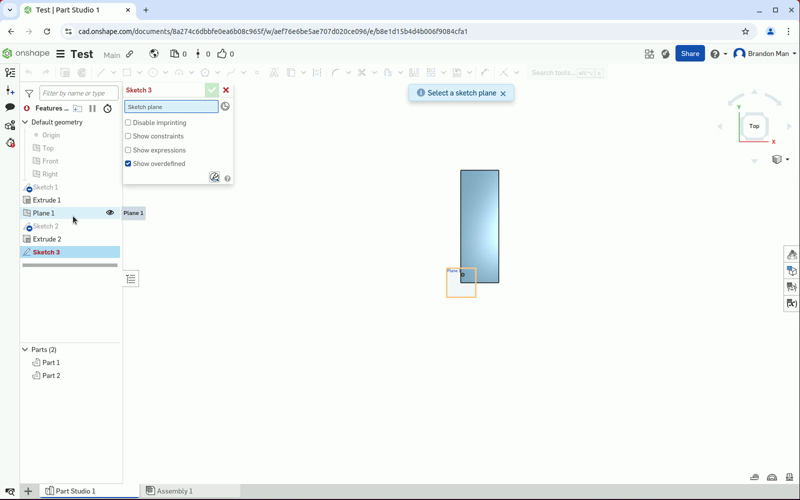
click(73, 215)
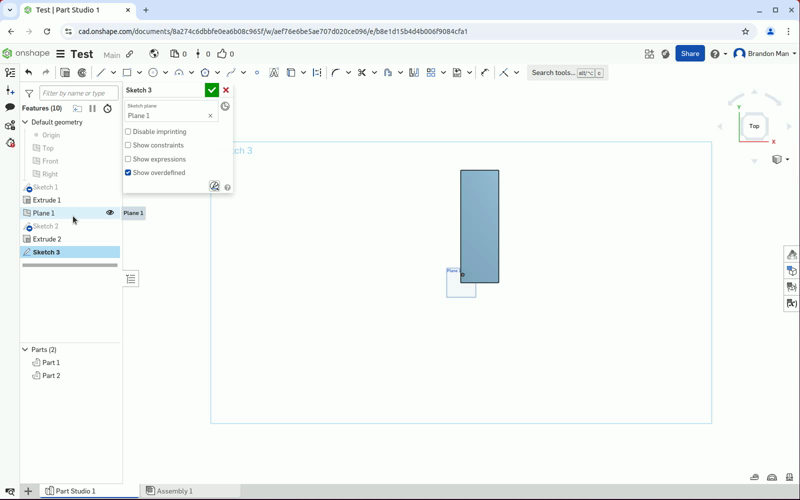
mouse_move(73, 352)
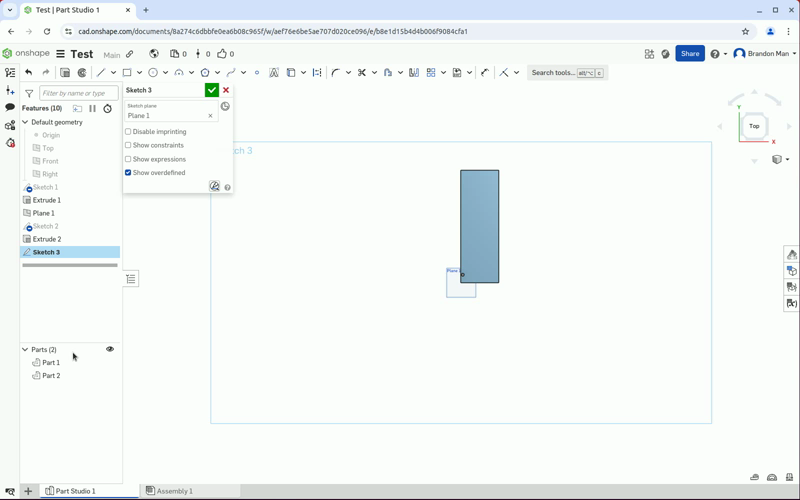
key(y)
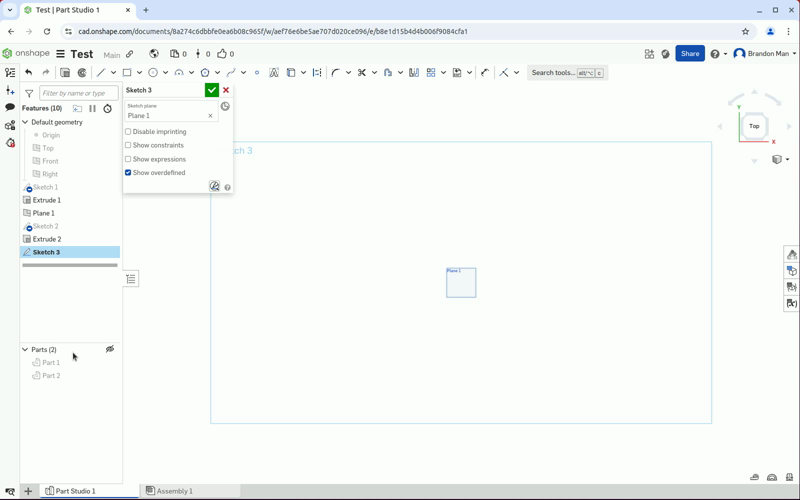
key(c)
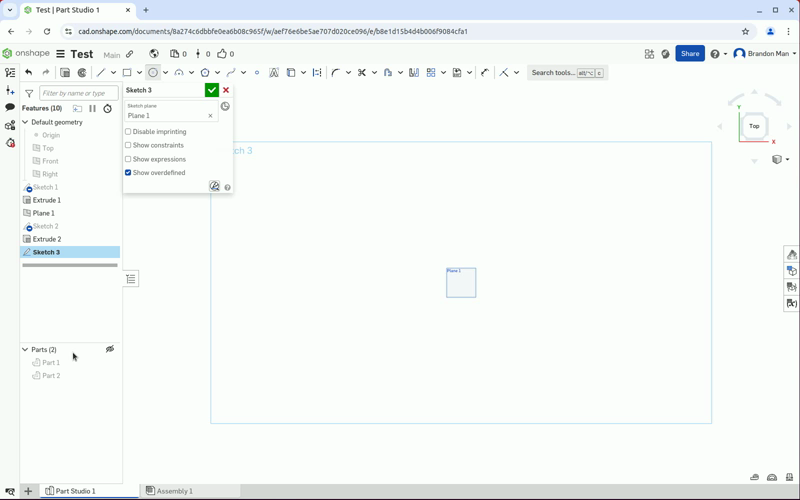
key_down(shift)
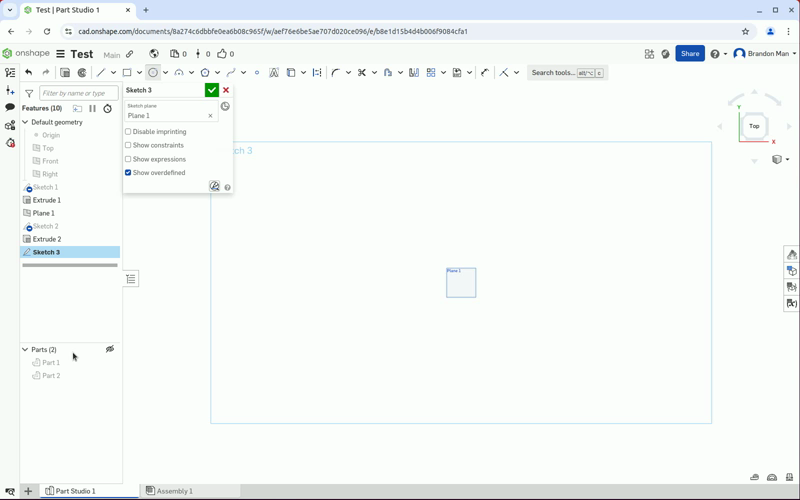
mouse_move(462, 241)
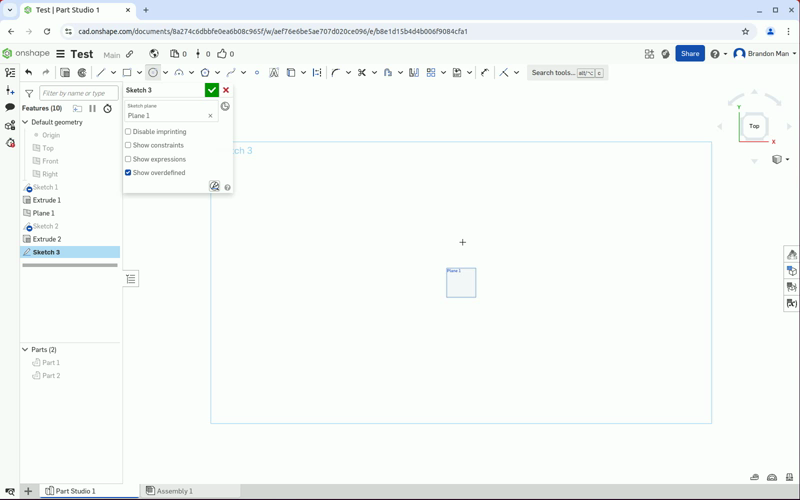
click(462, 241)
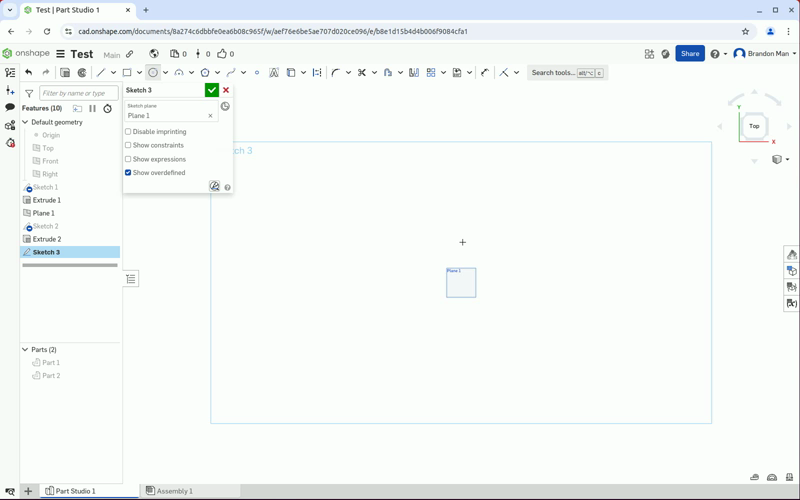
key_up(shift)
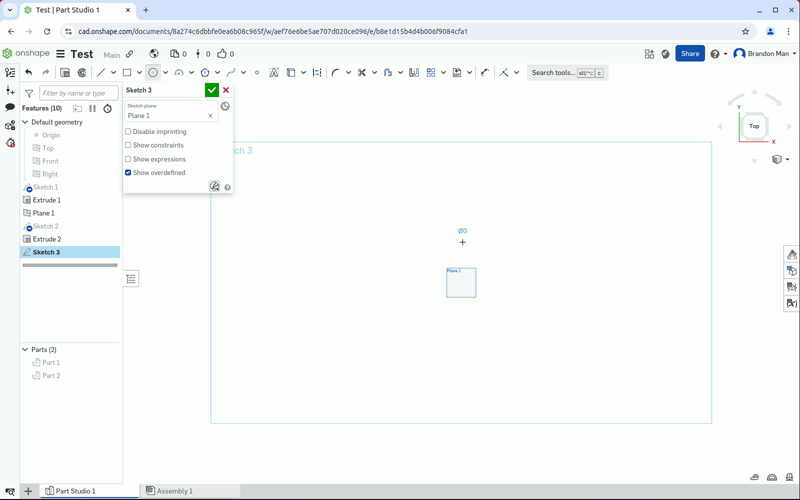
mouse_move(464, 241)
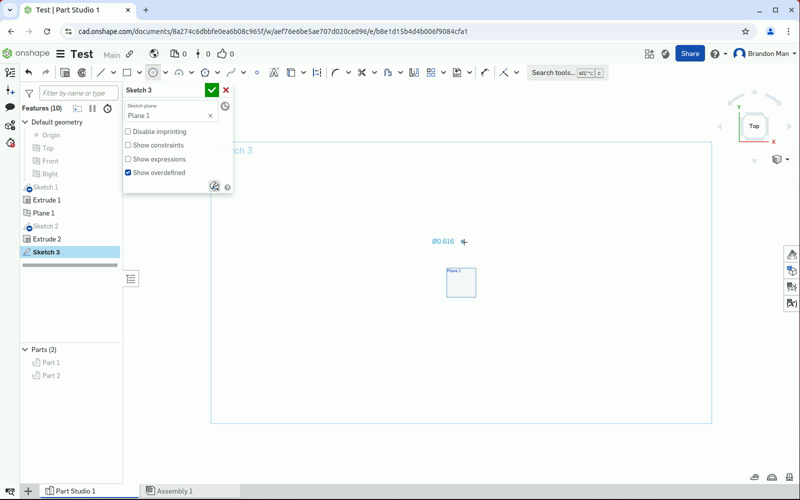
scroll(6)
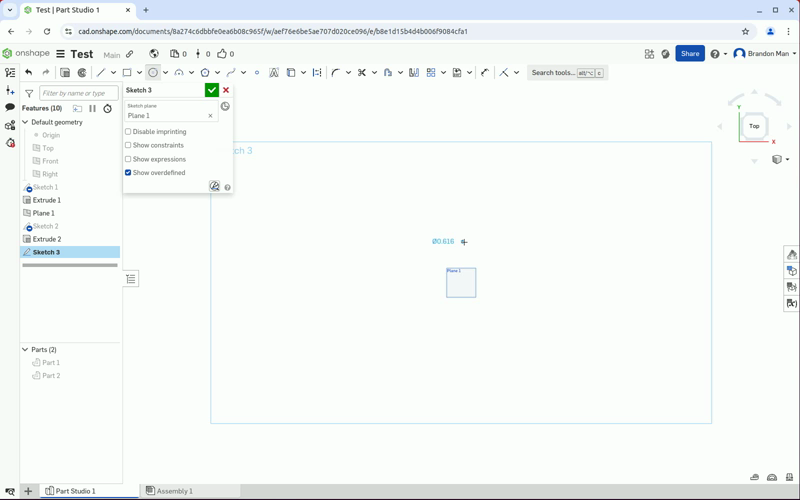
scroll(6)
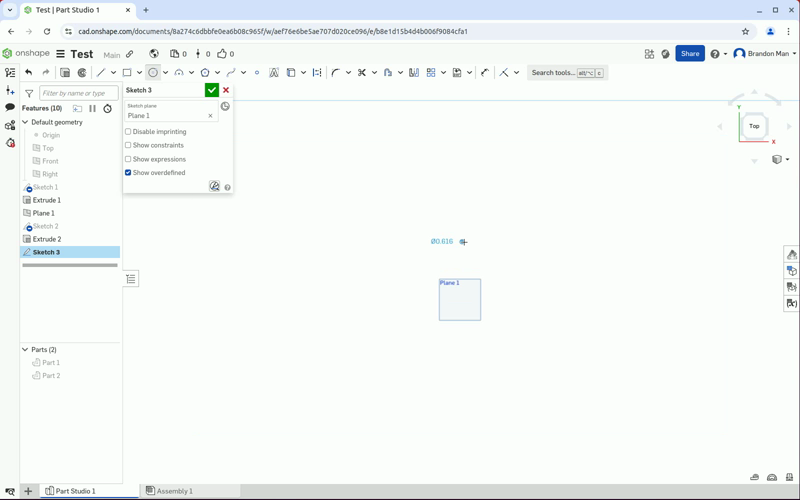
scroll(6)
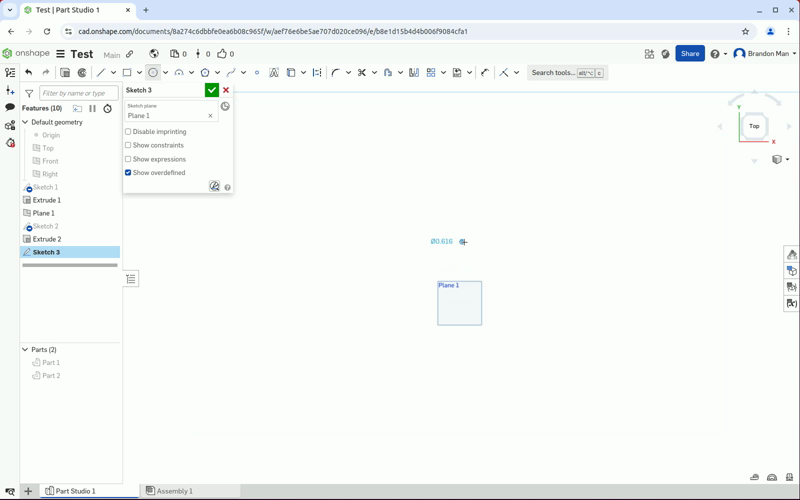
scroll(6)
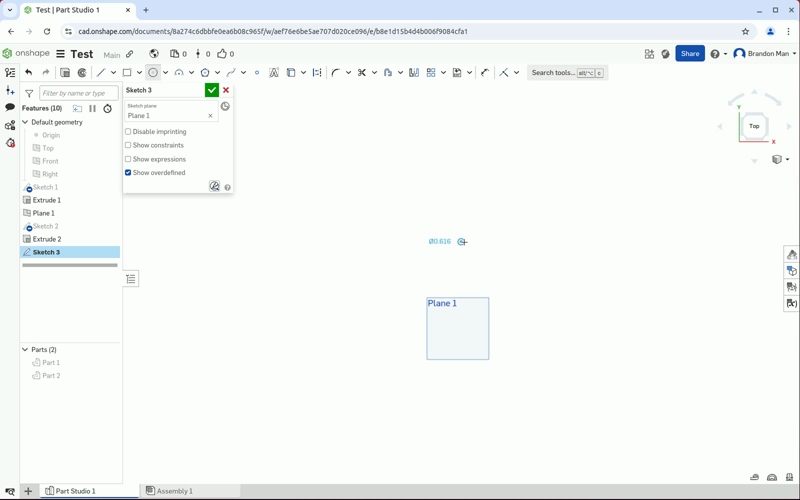
scroll(6)
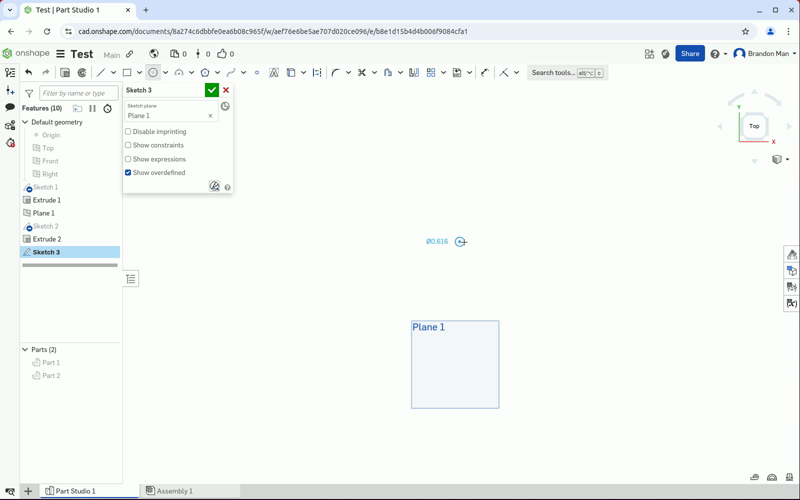
scroll(6)
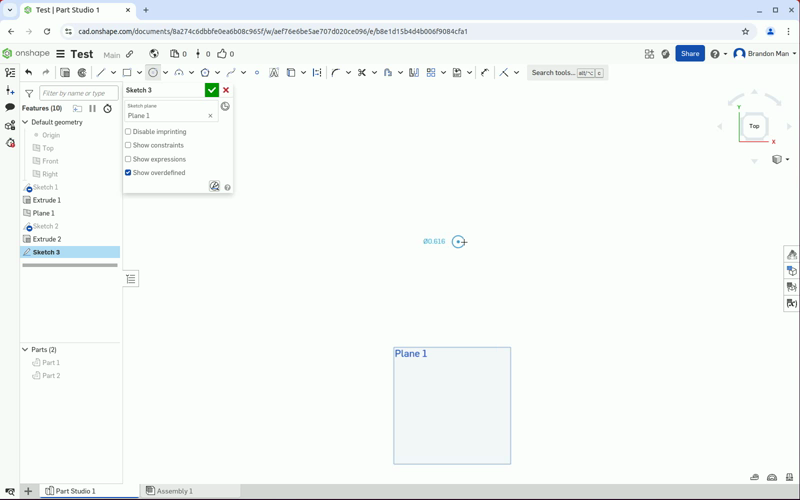
scroll(6)
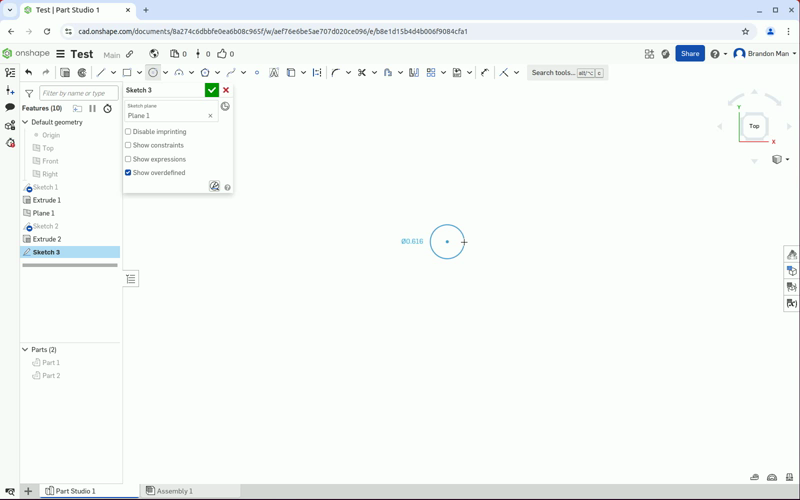
click(464, 241)
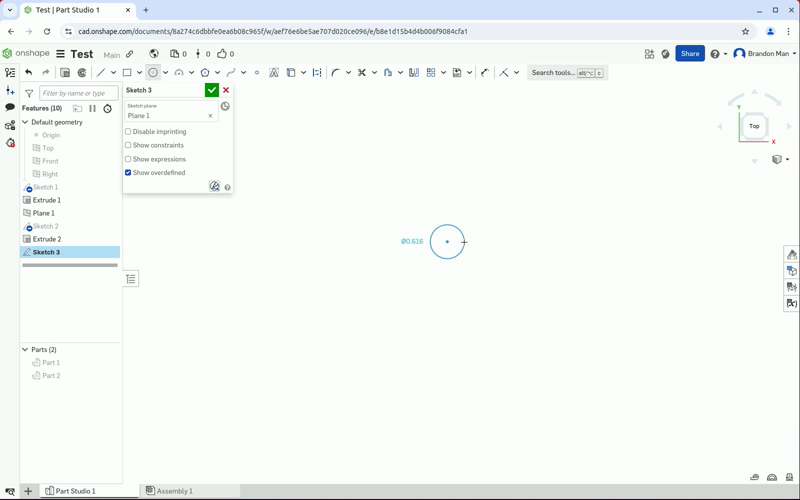
scroll(-6)
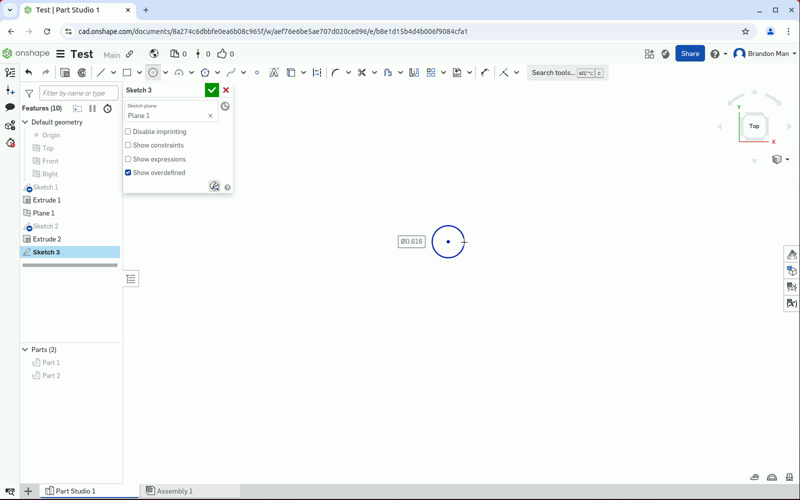
scroll(-6)
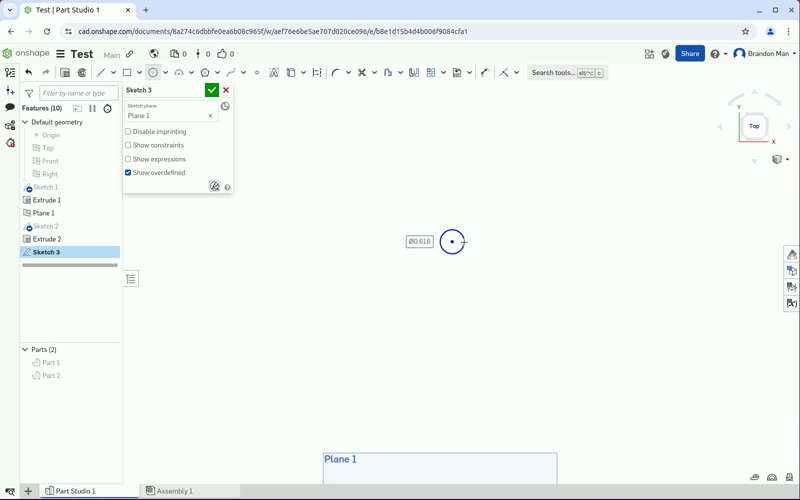
scroll(-6)
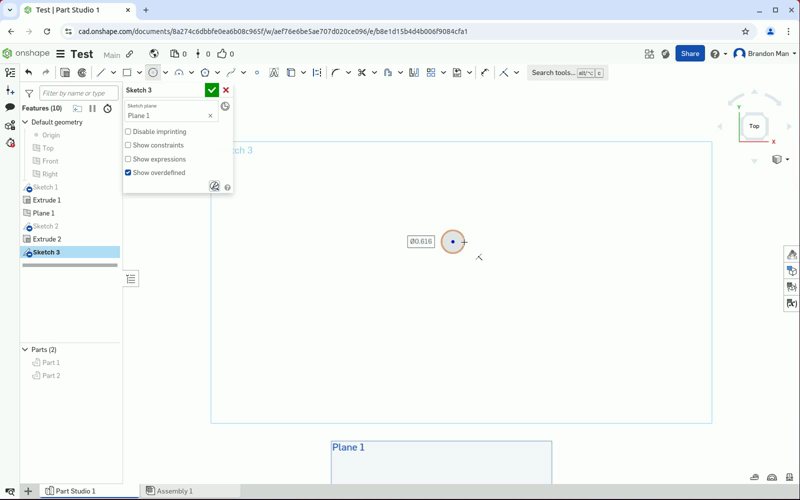
scroll(-6)
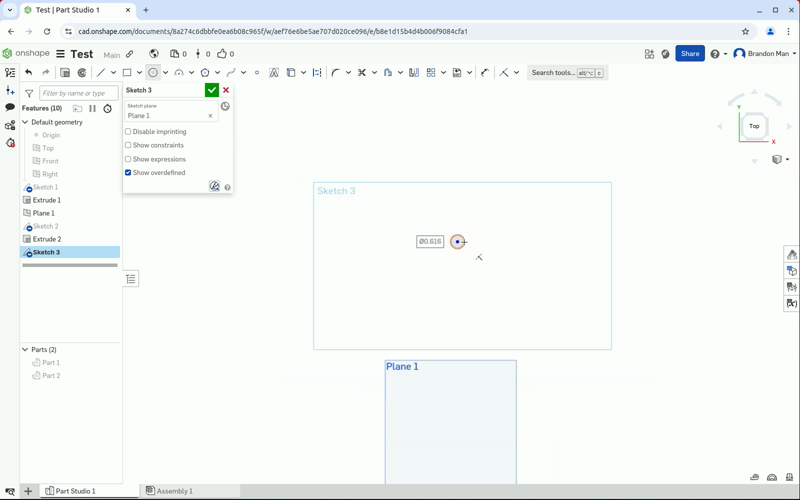
scroll(-6)
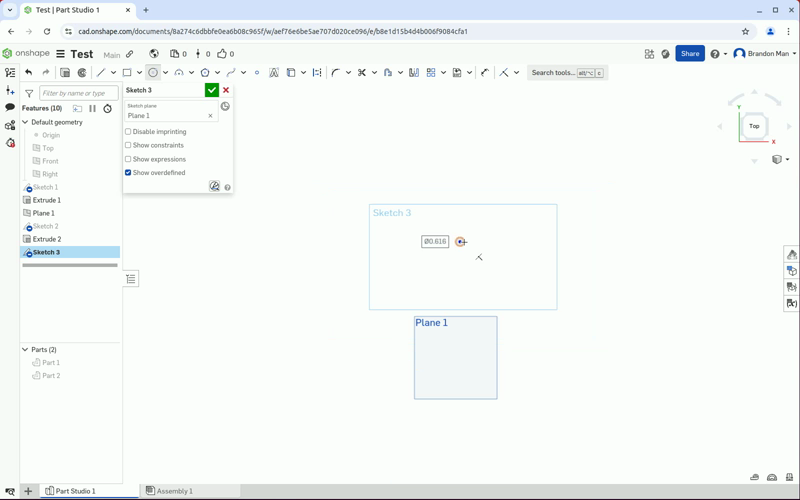
scroll(-6)
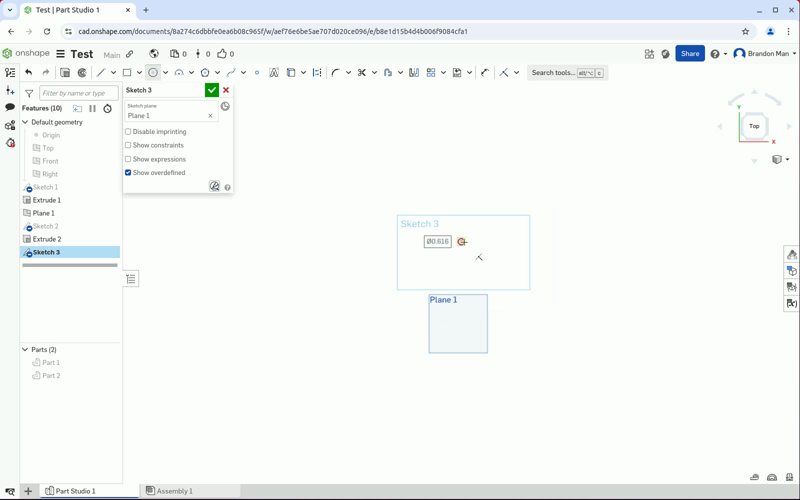
scroll(-6)
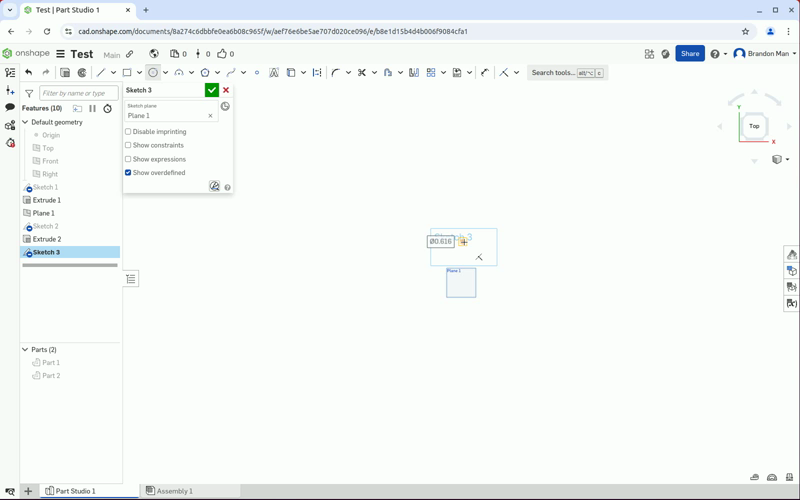
key(esc)
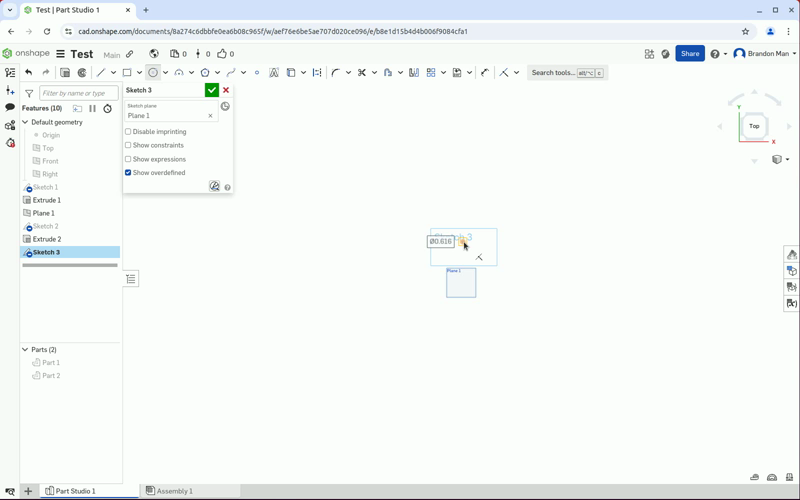
mouse_move(461, 242)
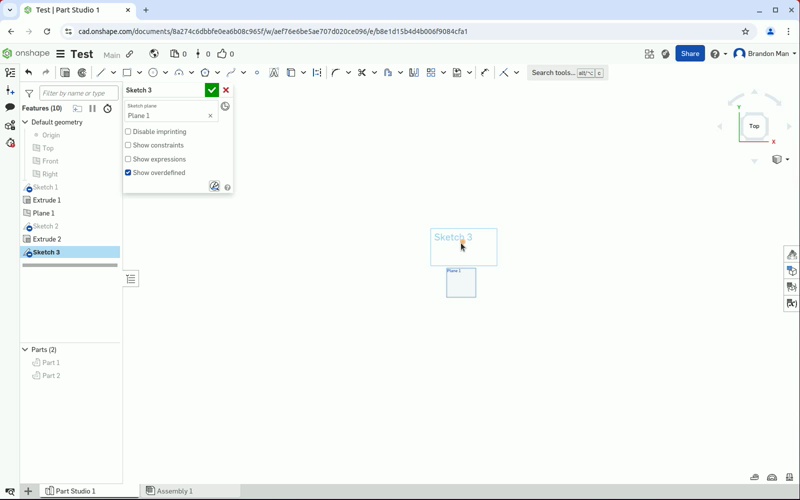
scroll(6)
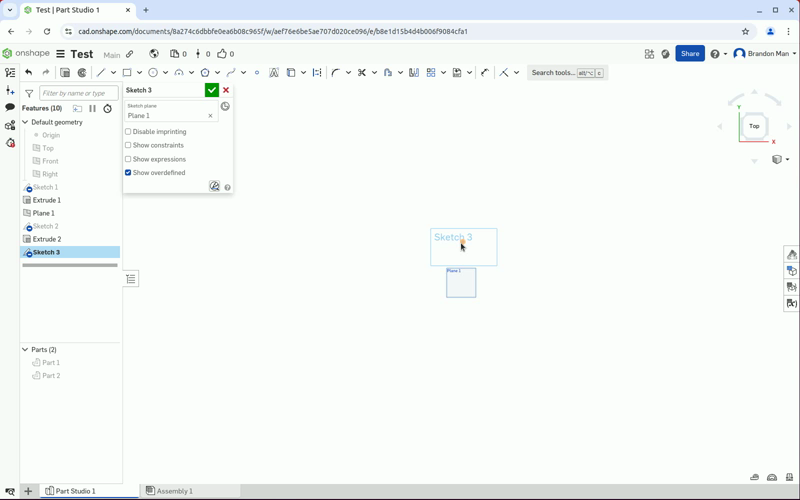
scroll(6)
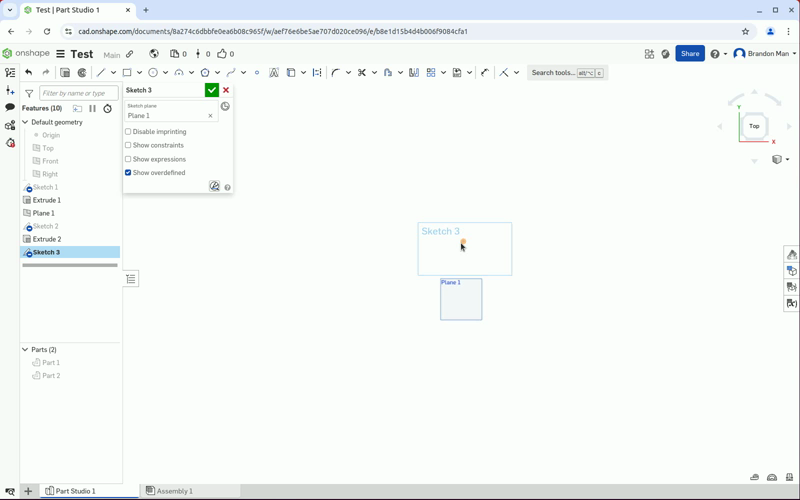
scroll(6)
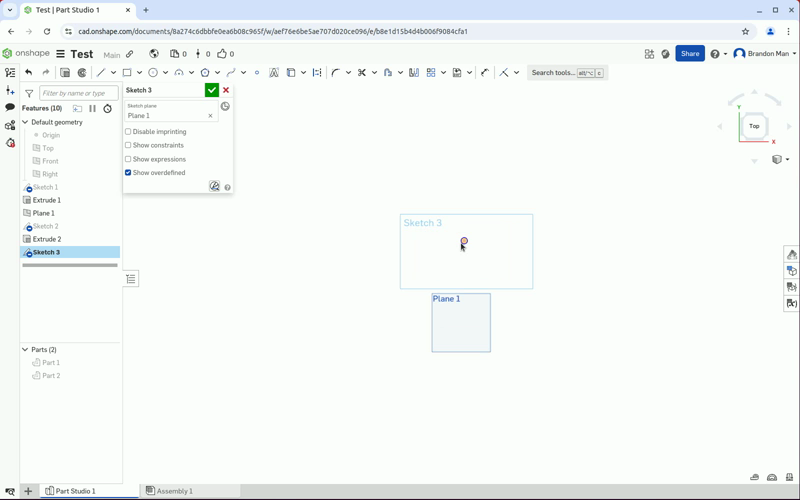
scroll(6)
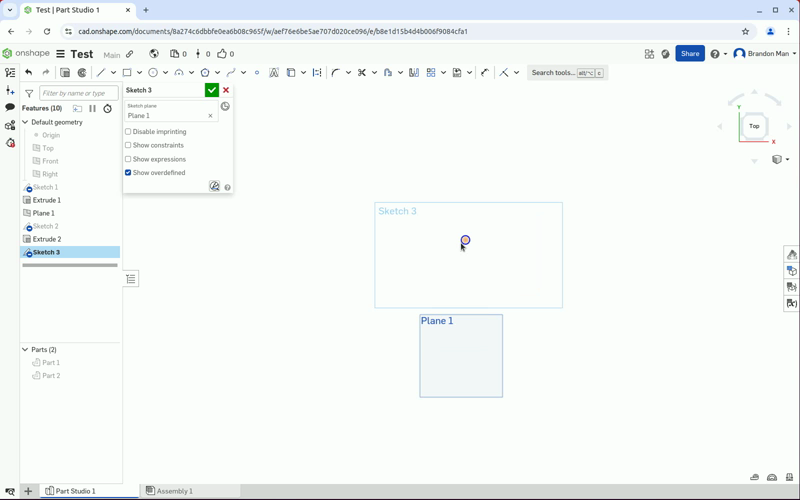
scroll(6)
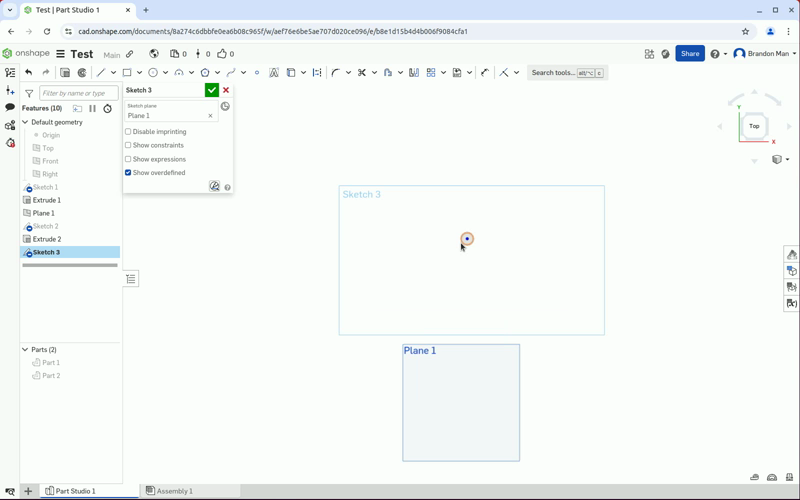
scroll(6)
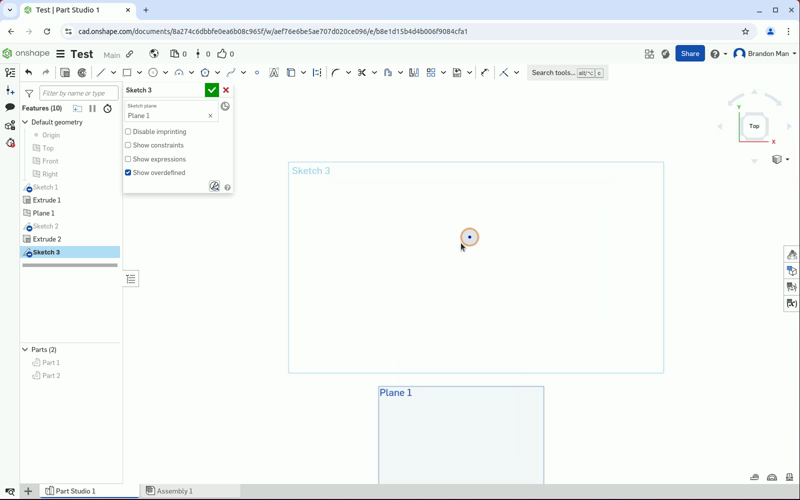
scroll(6)
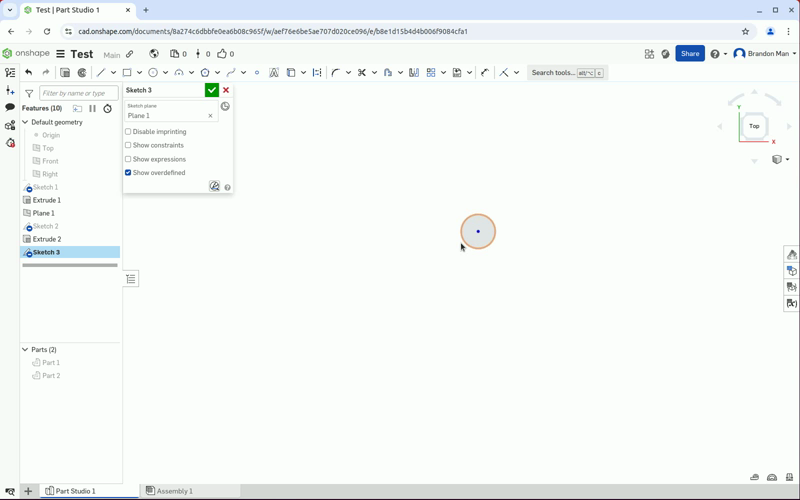
click(461, 242)
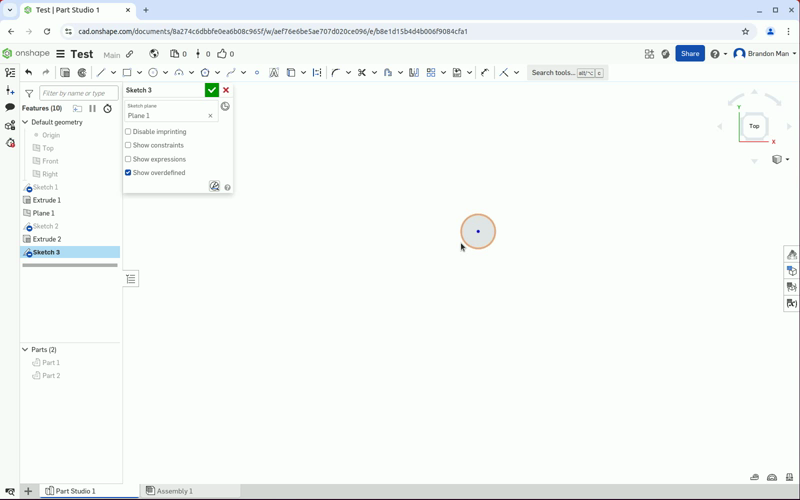
scroll(-6)
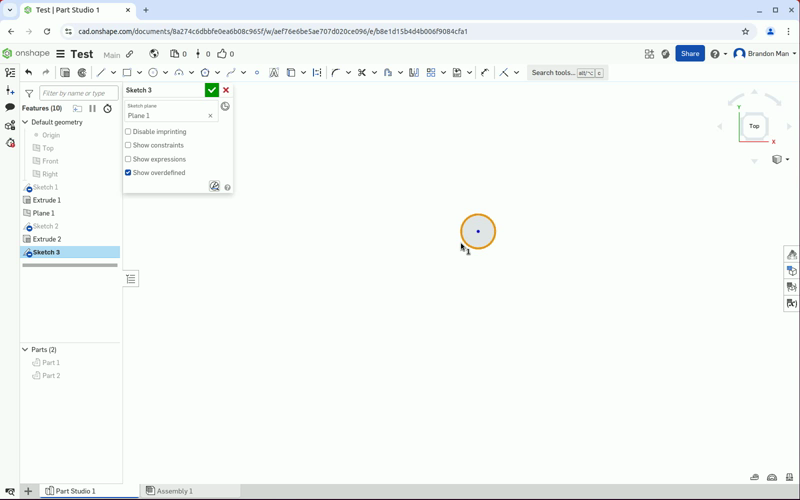
scroll(-6)
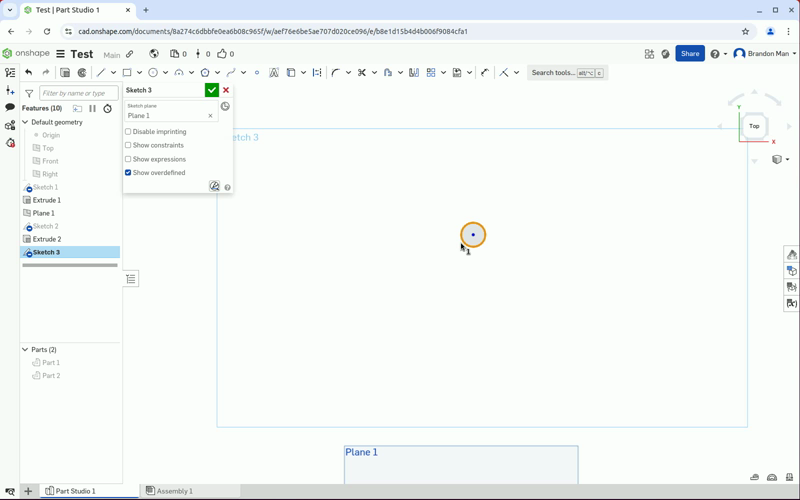
scroll(-6)
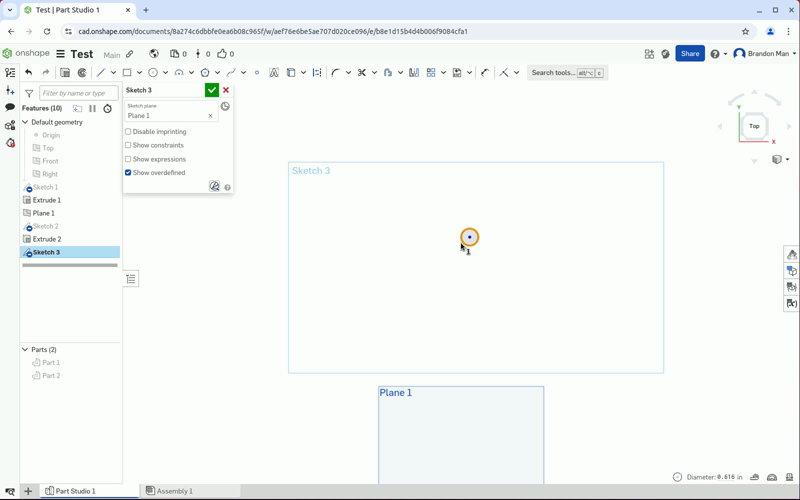
scroll(-6)
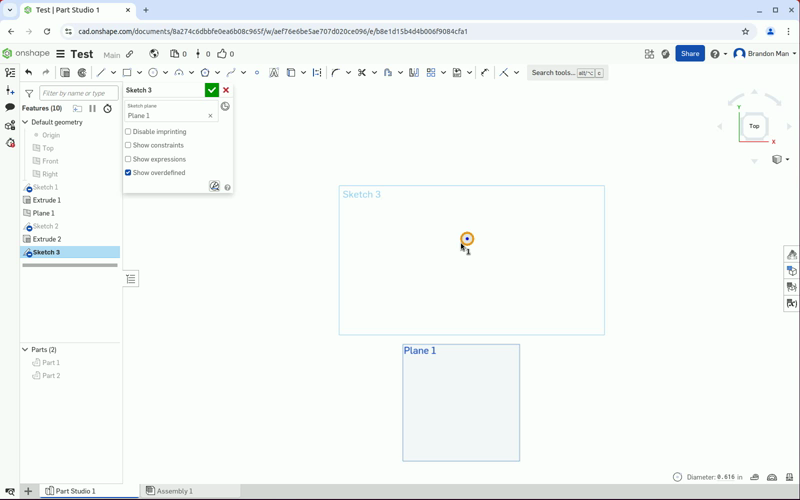
scroll(-6)
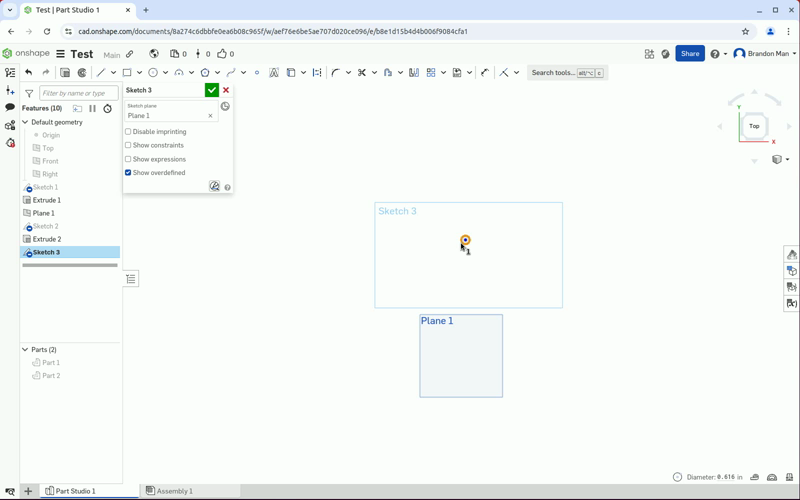
scroll(-6)
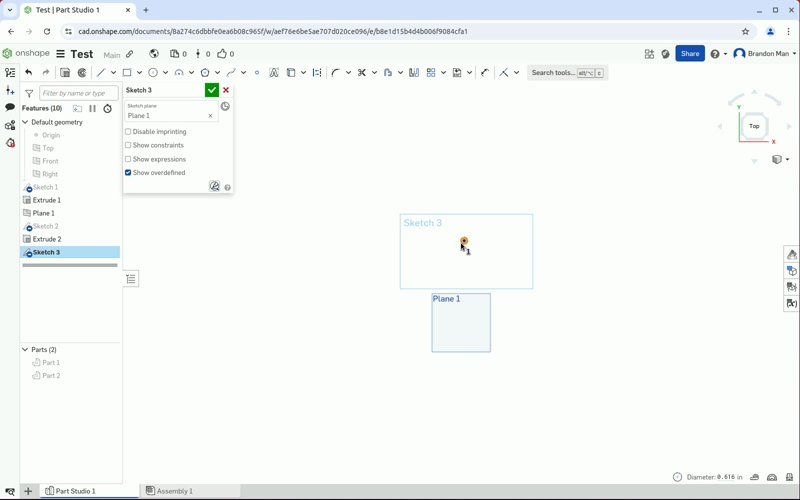
scroll(-6)
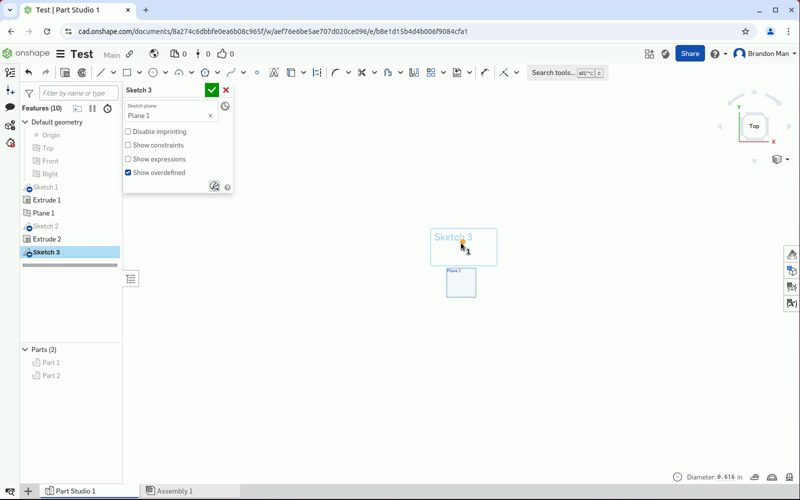
mouse_move(73, 352)
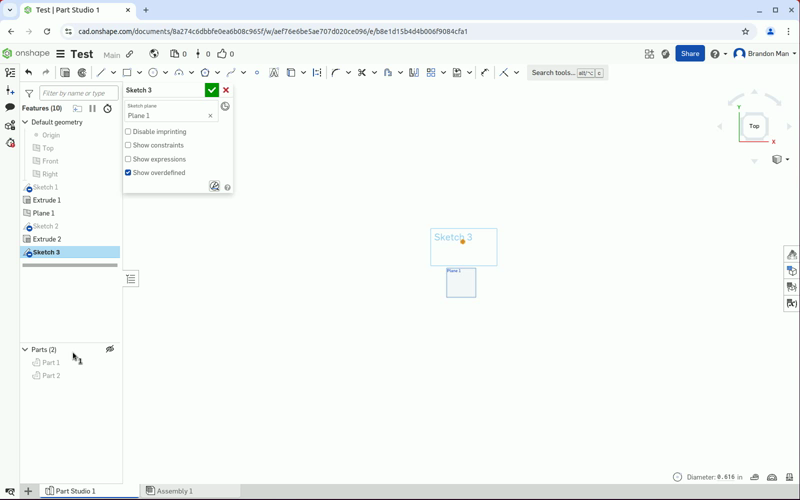
key(shift+y)
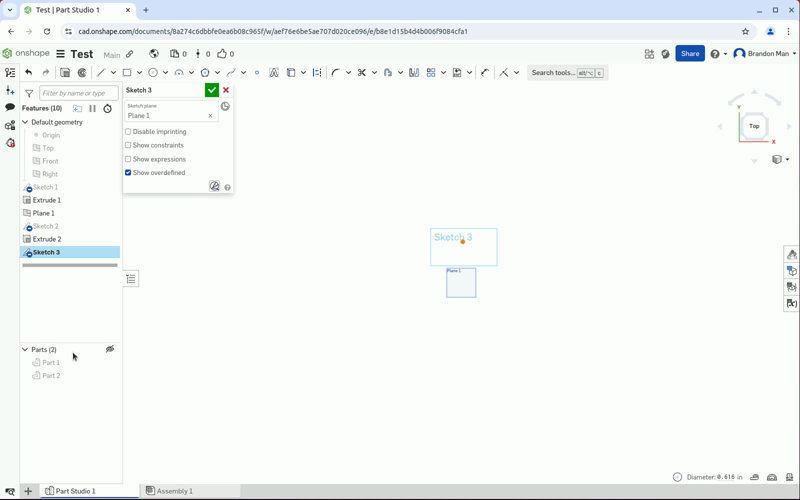
key(shift+e)
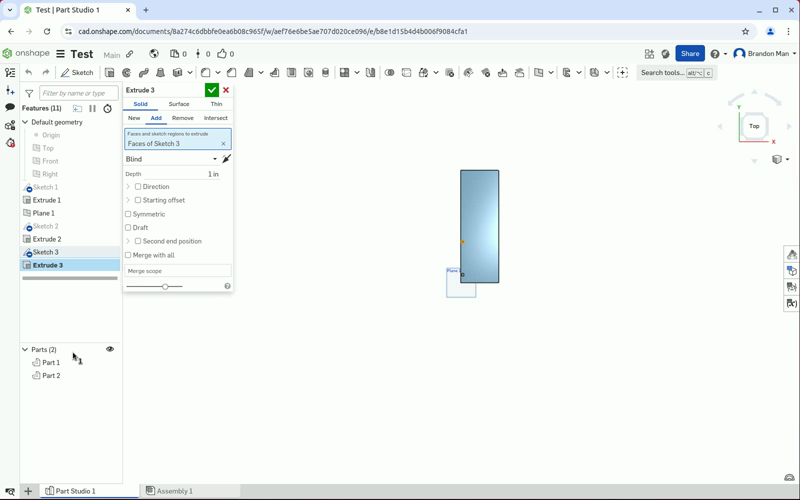
mouse_move(143, 106)
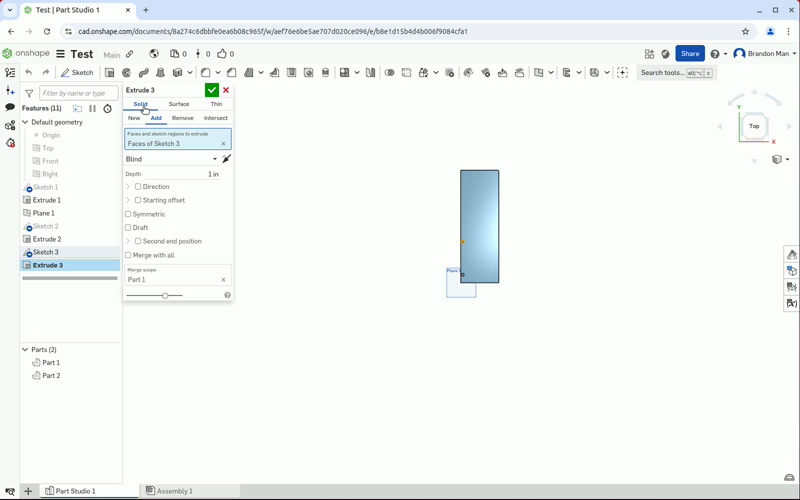
click(143, 106)
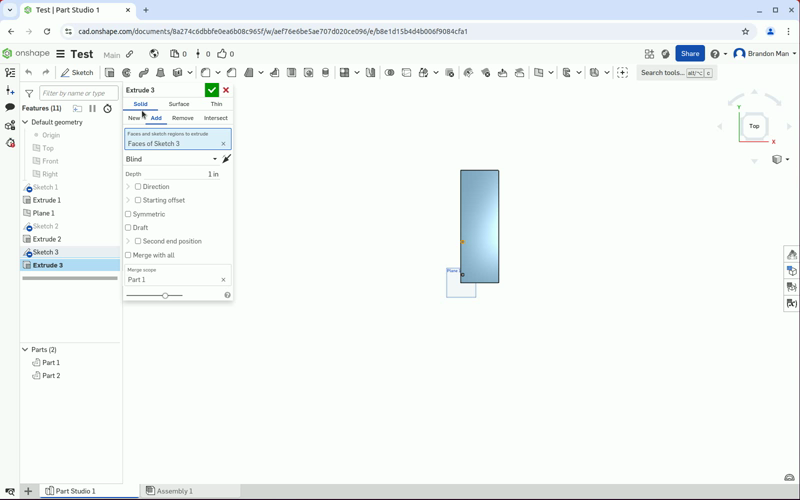
mouse_move(137, 120)
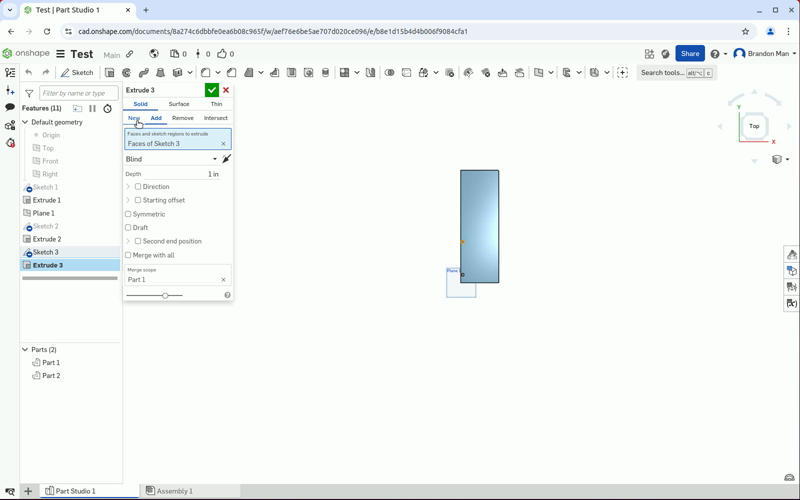
click(137, 120)
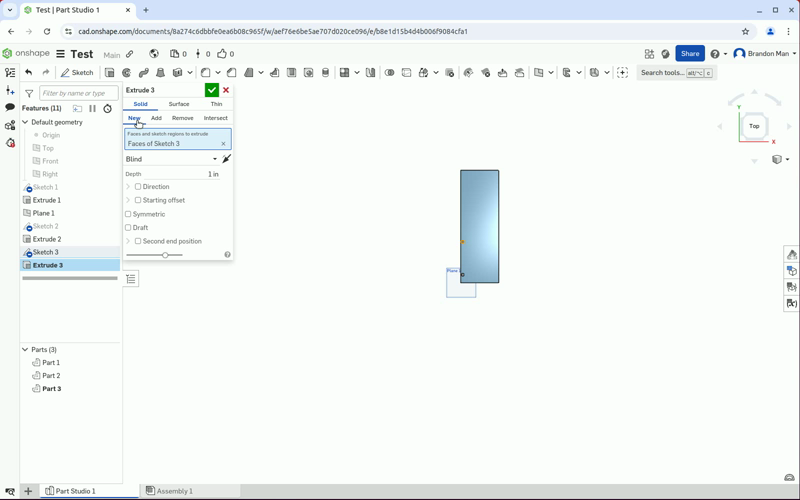
key(tab, 4)
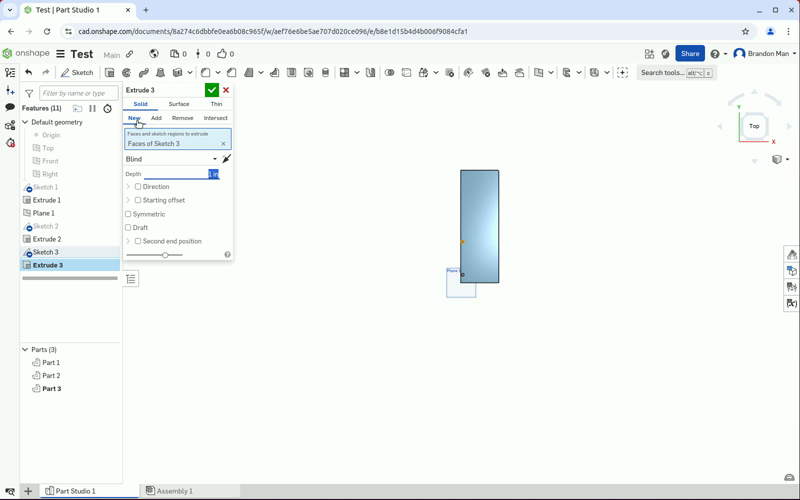
text(1.685)
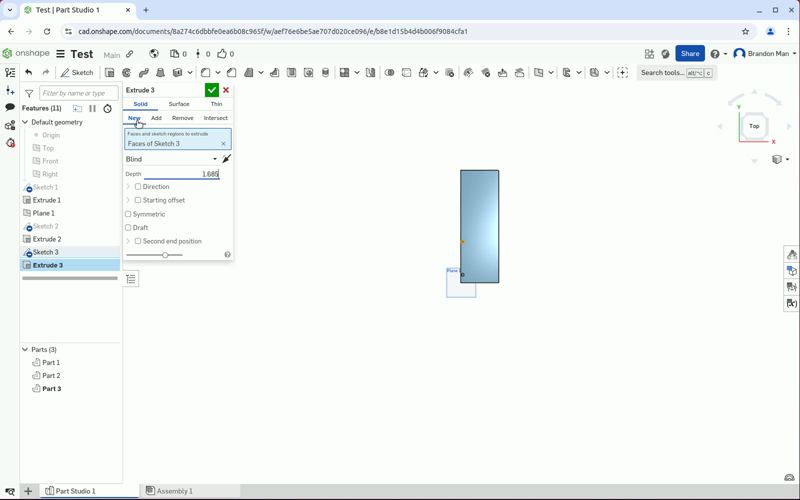
key(enter)
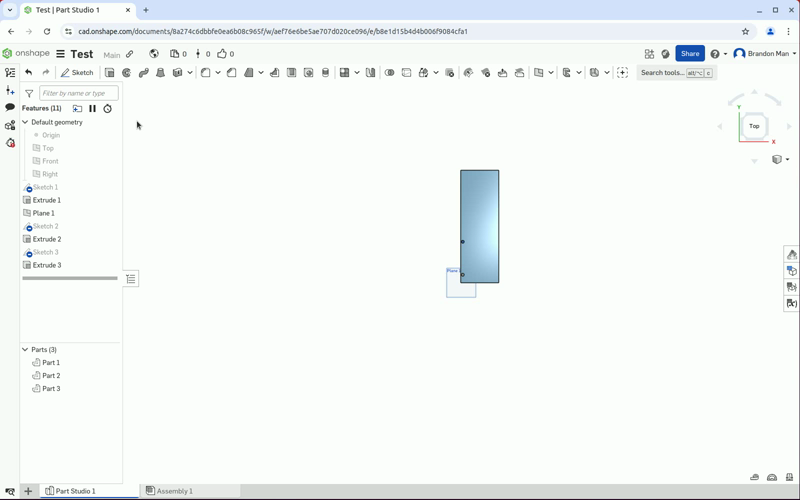
key(shift+h)
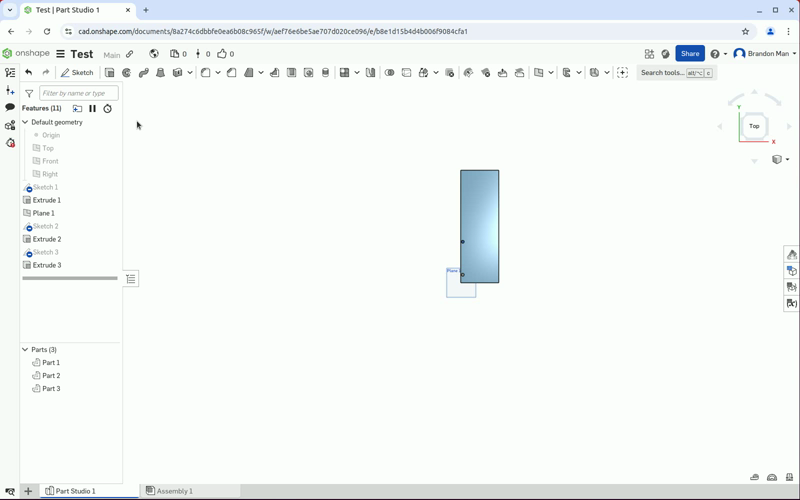
key(shift+h)
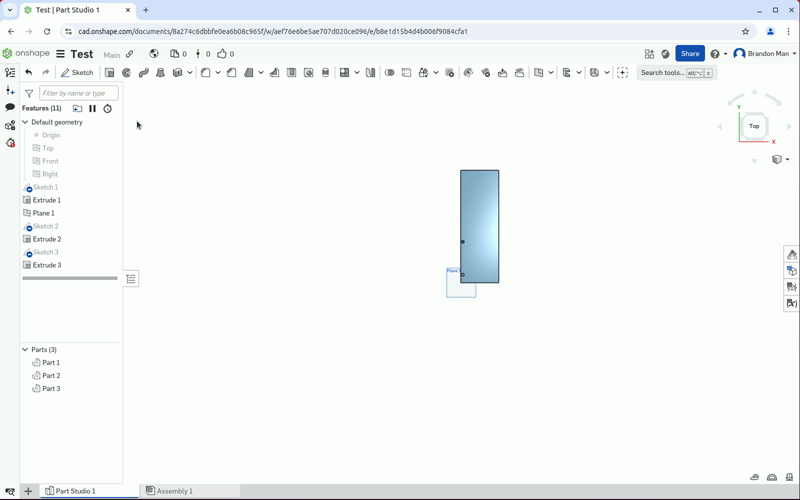
mouse_move(73, 189)
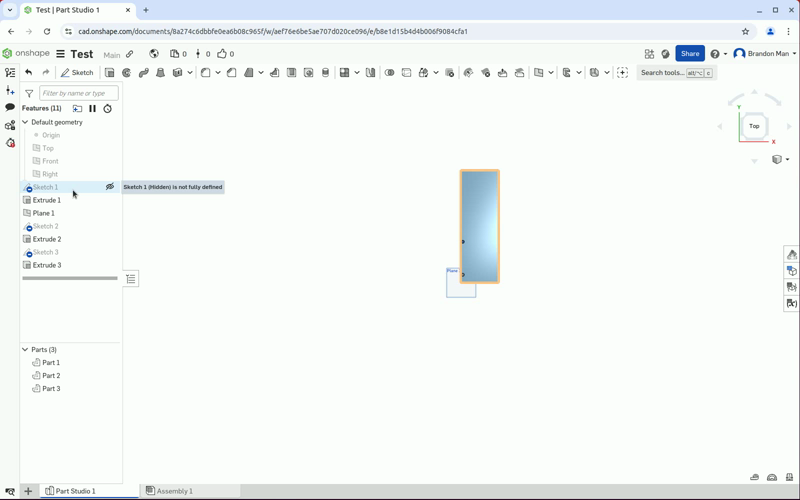
click(73, 189)
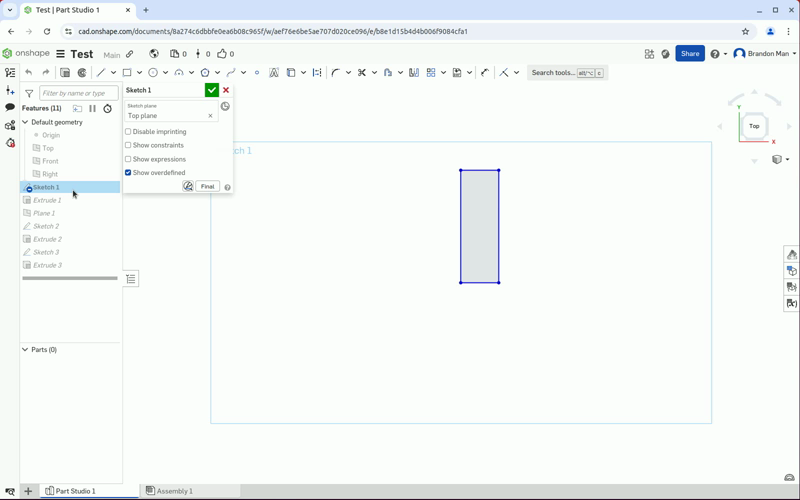
mouse_move(229, 92)
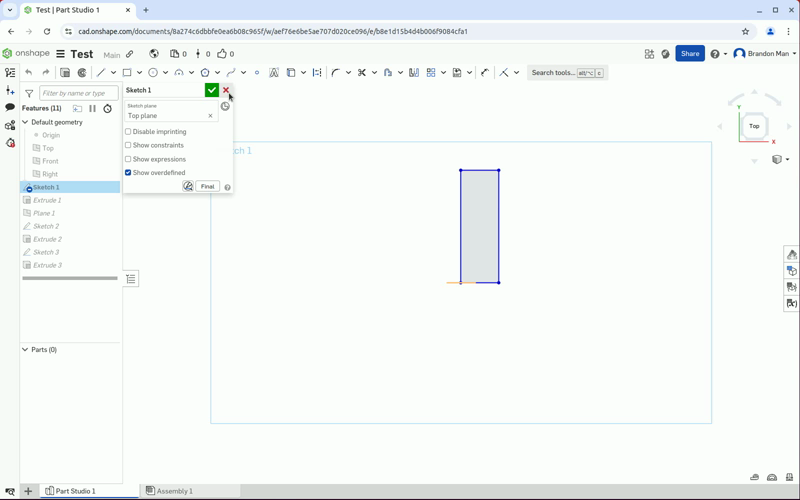
click(229, 92)
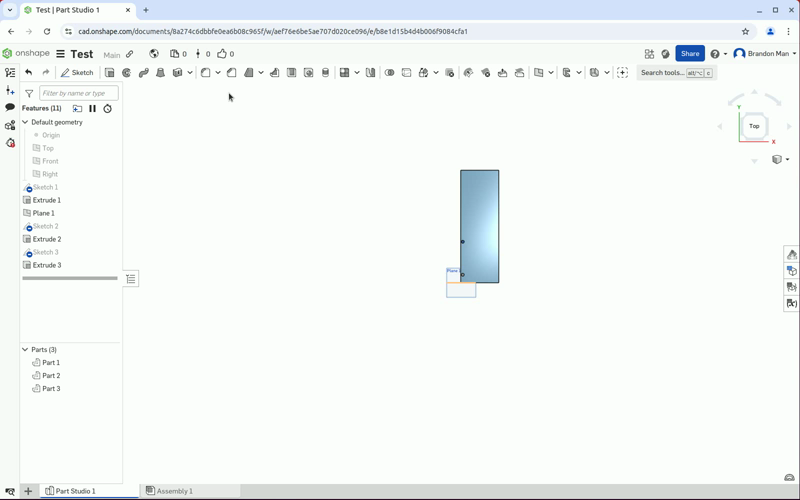
mouse_move(73, 352)
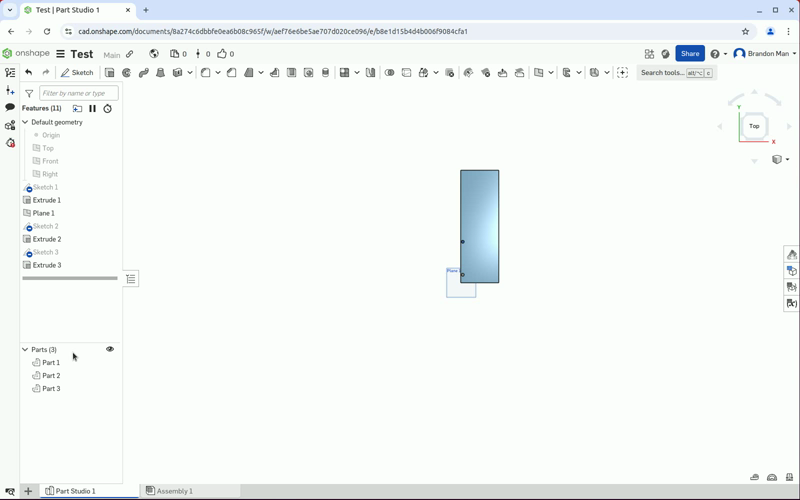
key(y)
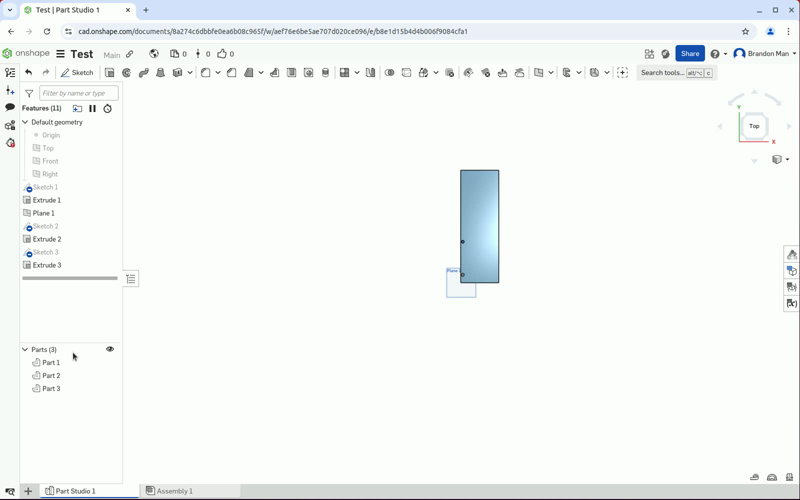
key(shift+p)
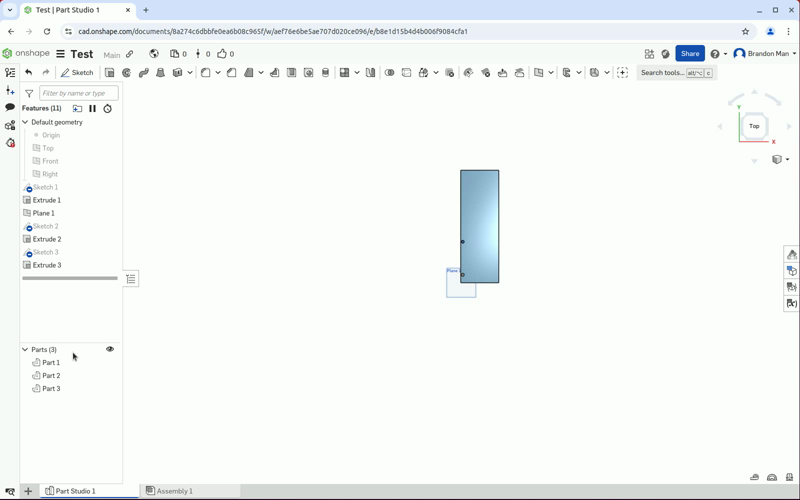
key(space)
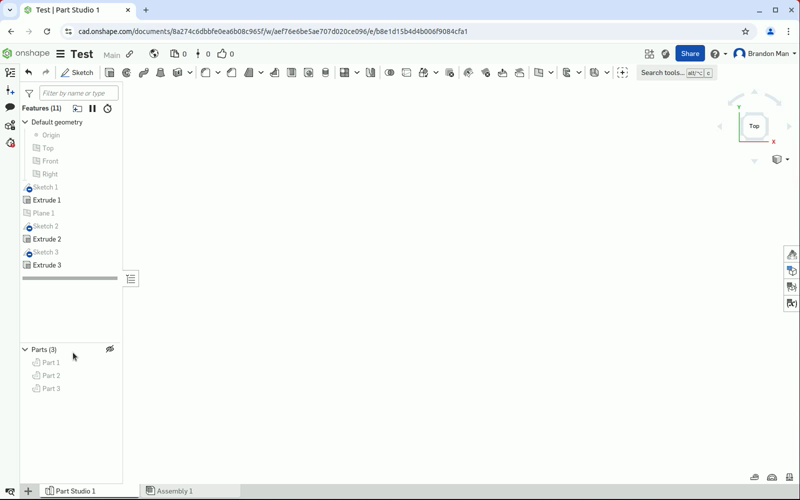
key_down(shift)
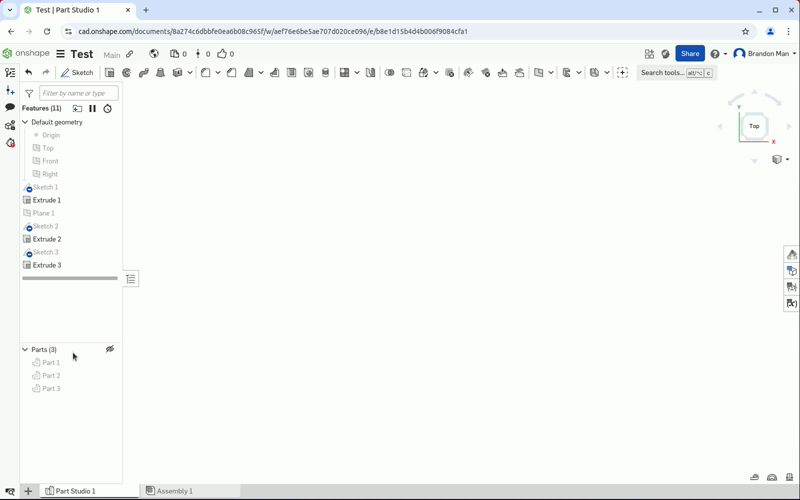
key(up)
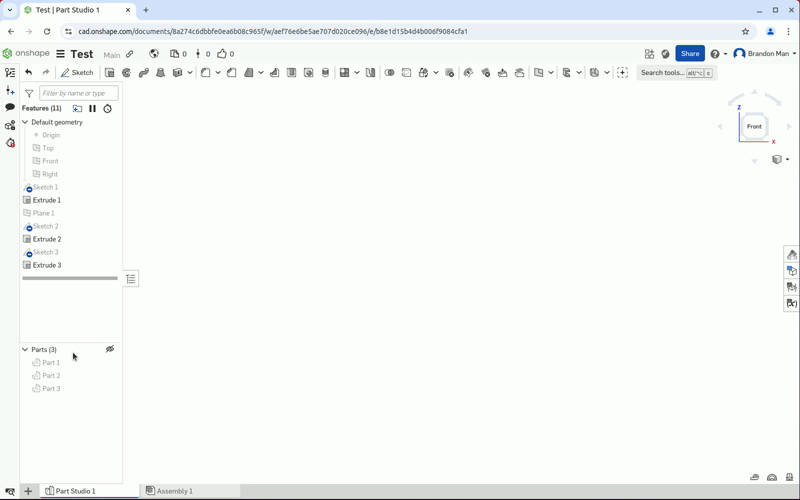
key_up(shift)
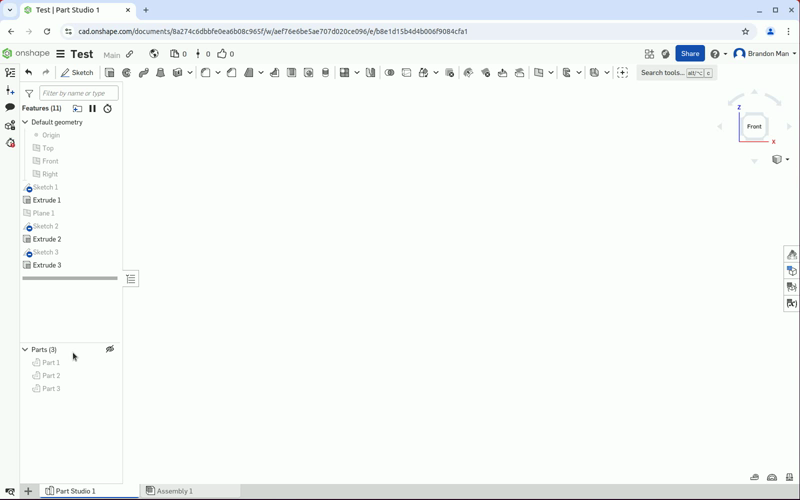
mouse_move(73, 352)
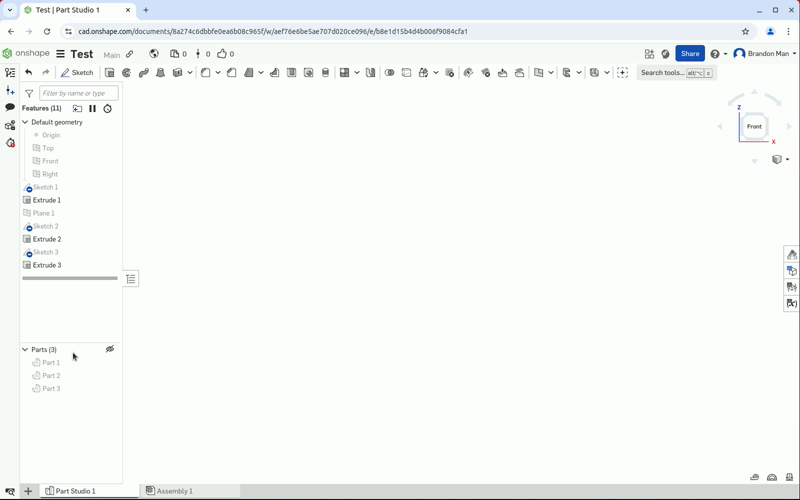
key(shift+y)
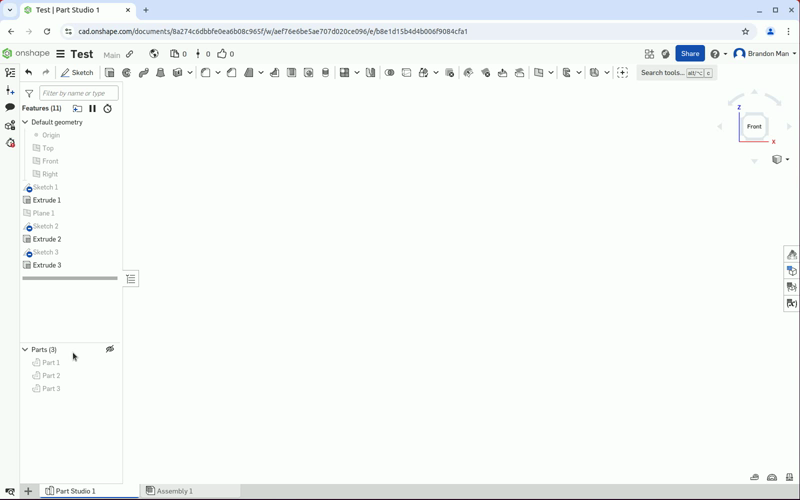
key(shift+s)
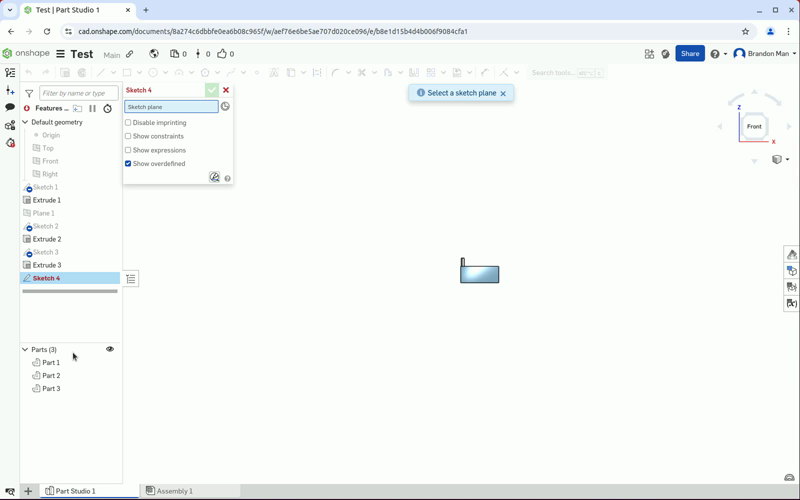
mouse_move(73, 163)
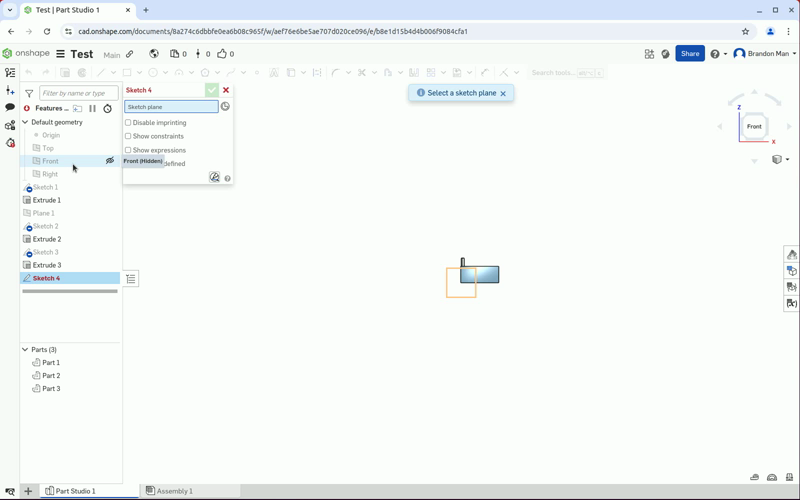
click(73, 163)
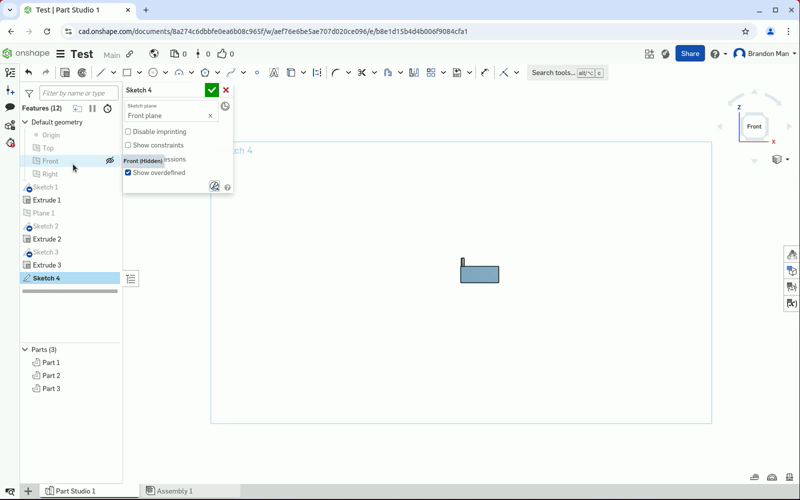
mouse_move(73, 352)
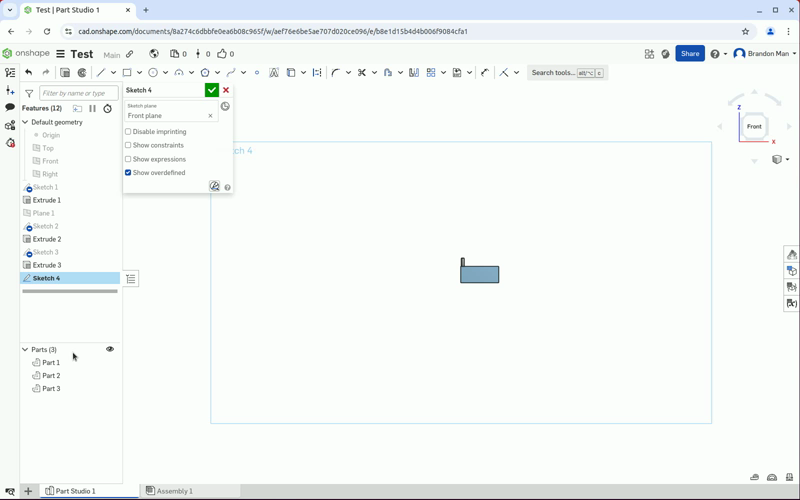
key(y)
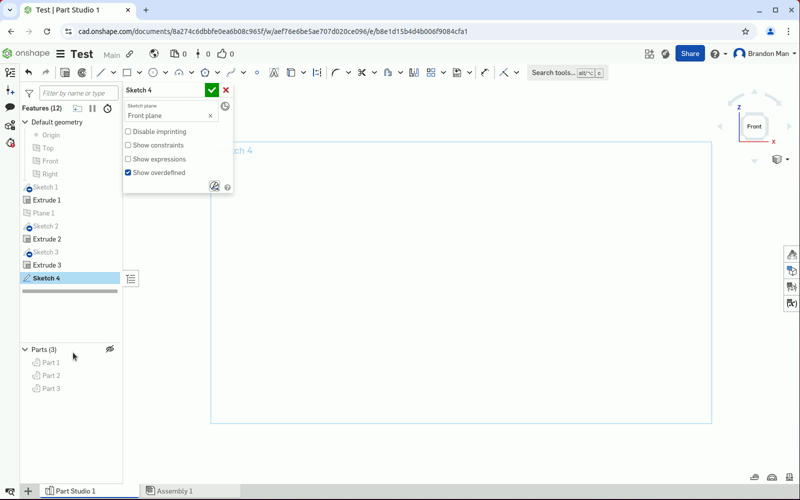
key(c)
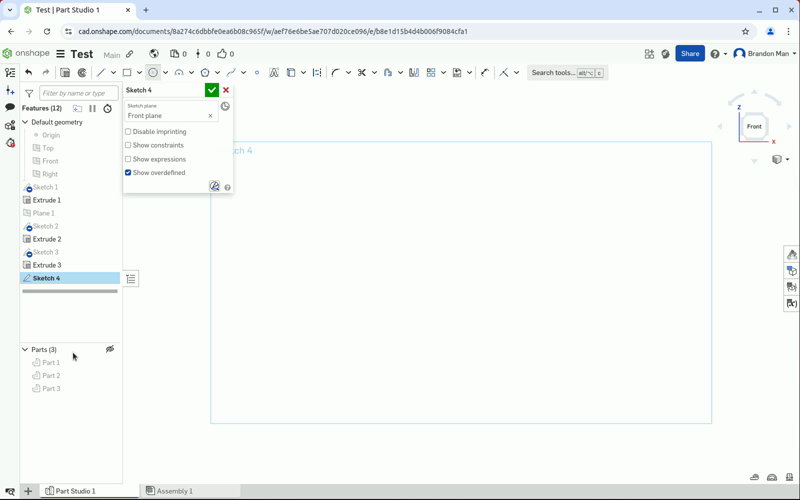
key_down(shift)
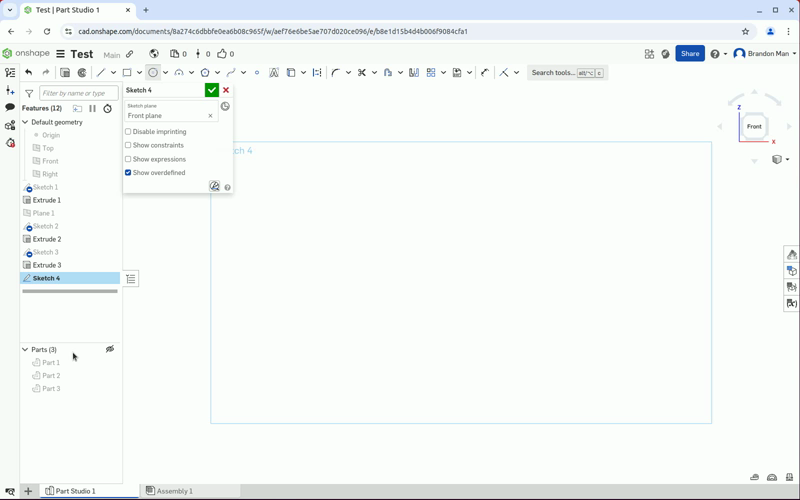
mouse_move(462, 257)
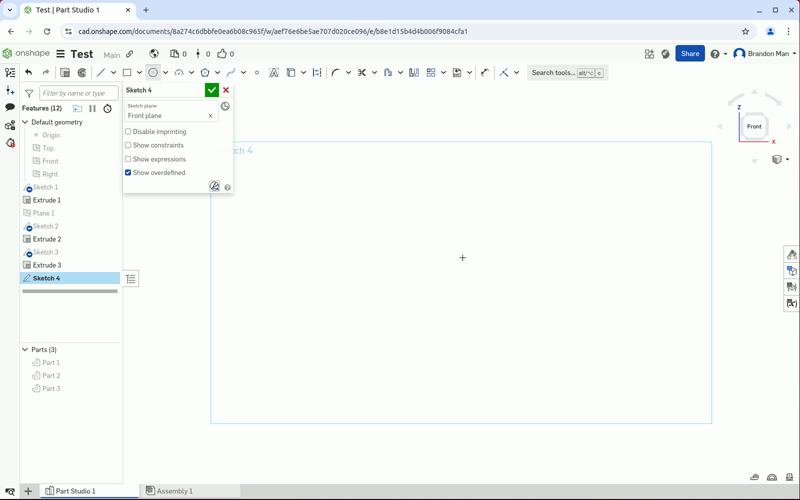
click(462, 257)
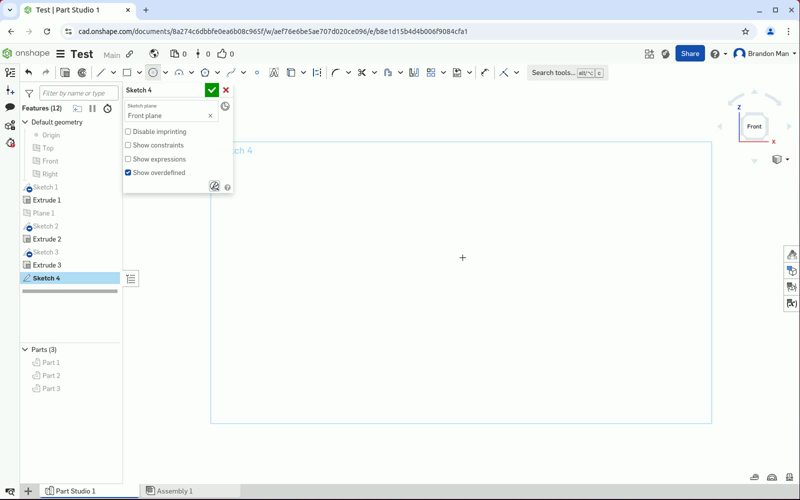
key_up(shift)
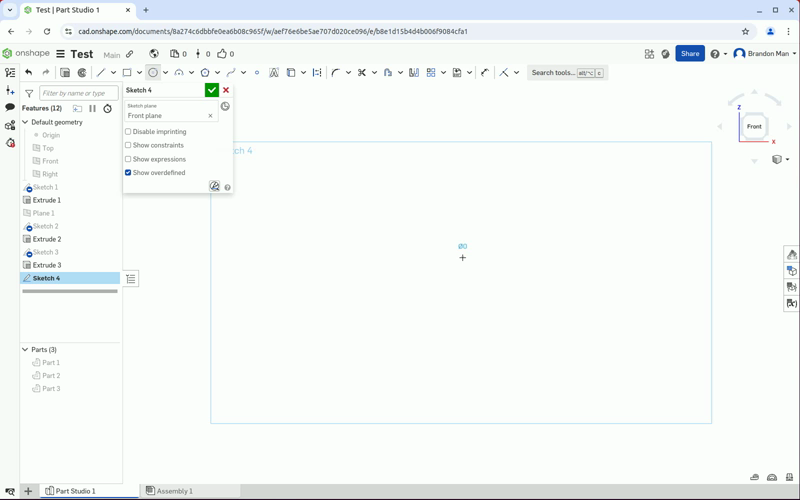
mouse_move(464, 257)
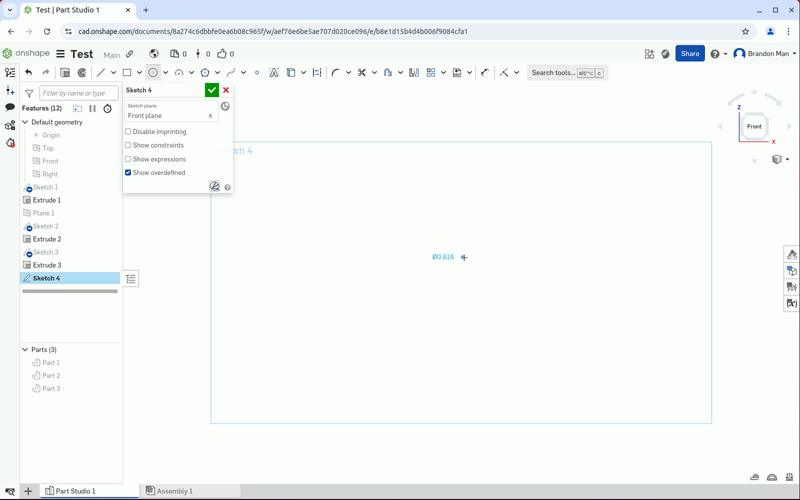
scroll(6)
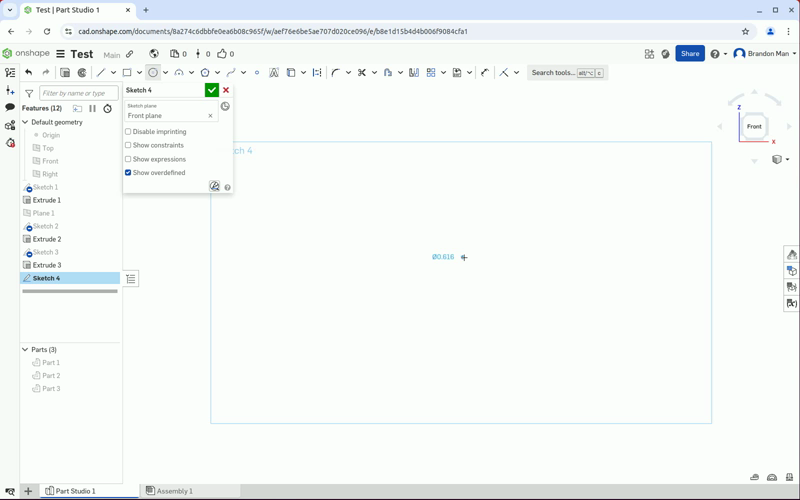
scroll(6)
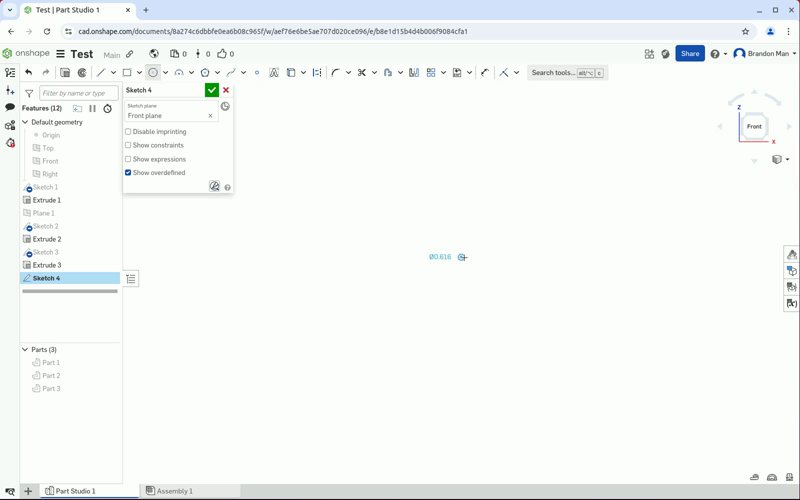
scroll(6)
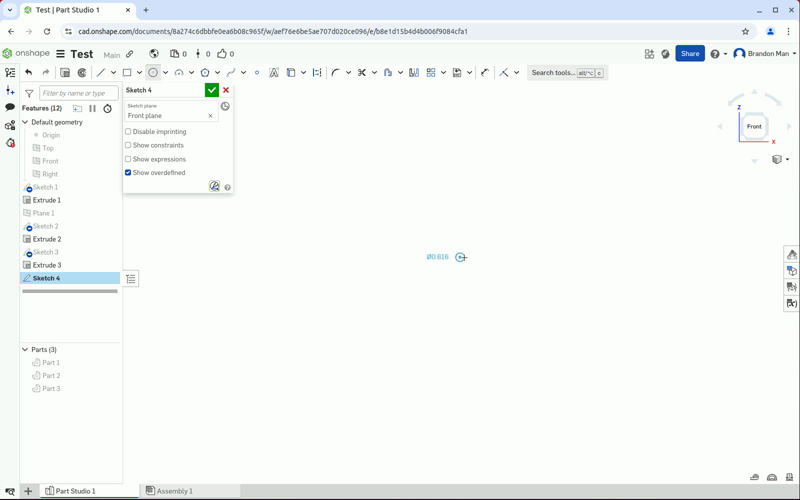
scroll(6)
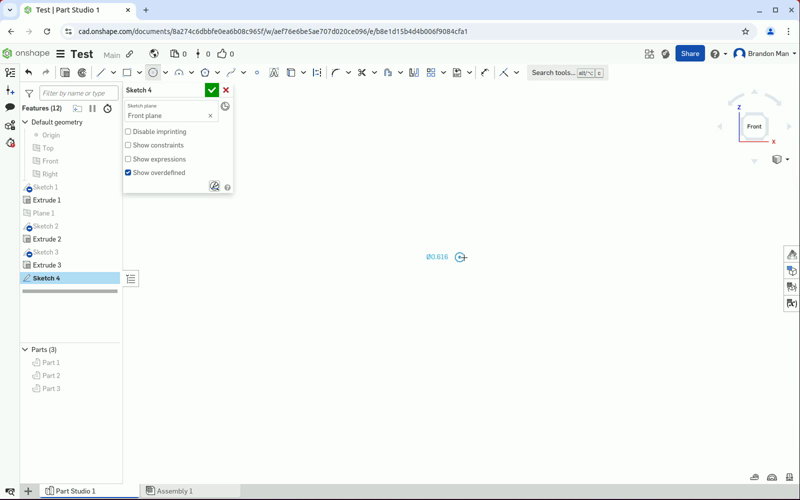
scroll(6)
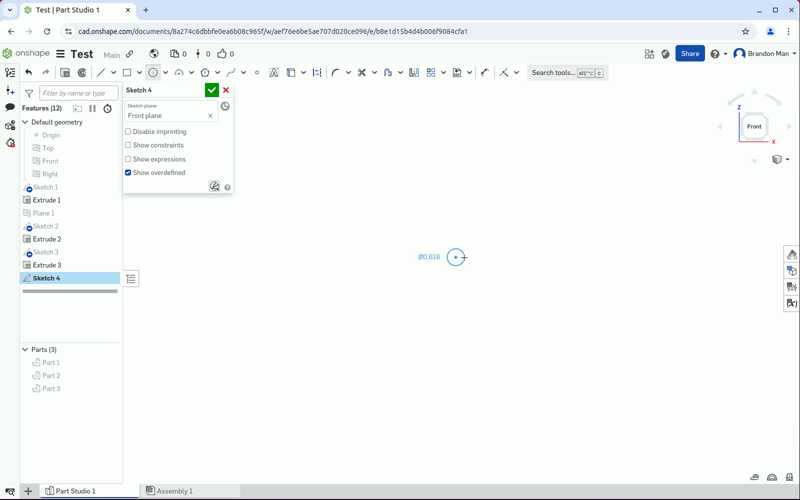
scroll(6)
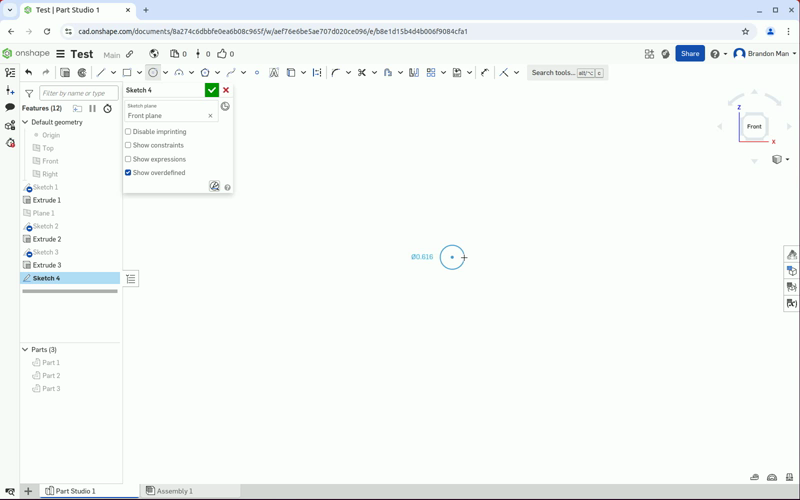
scroll(6)
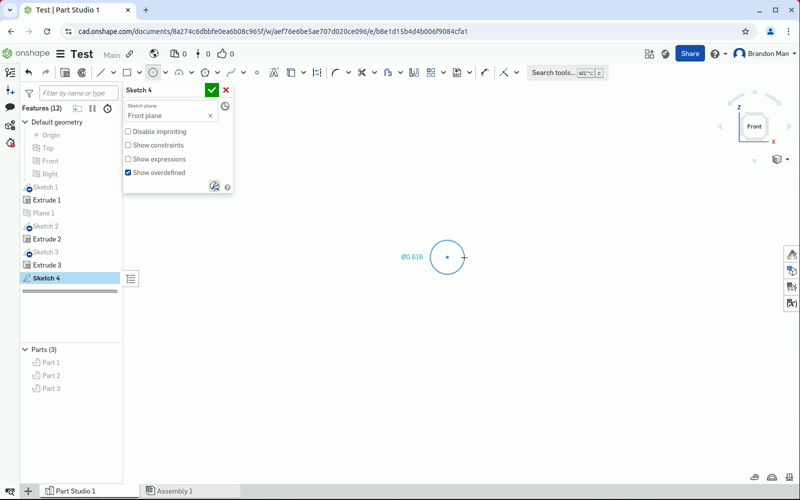
click(464, 257)
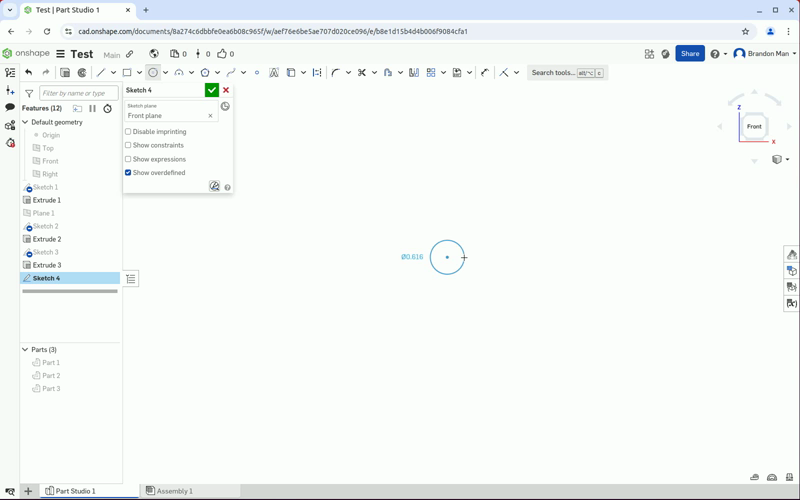
scroll(-6)
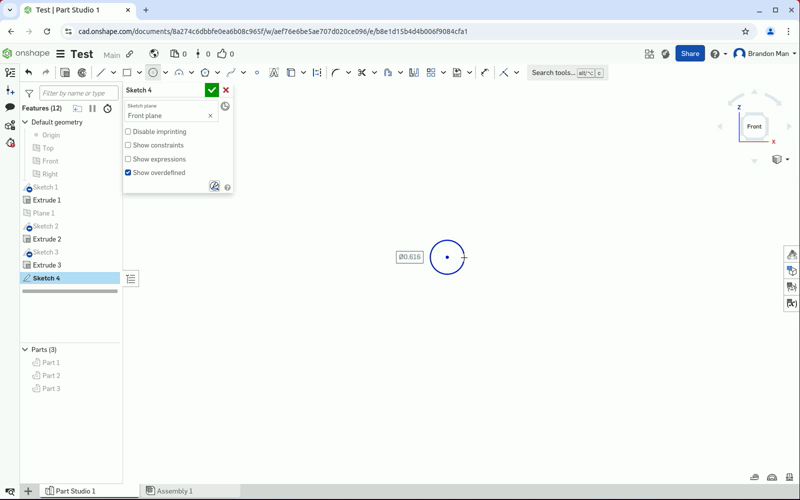
scroll(-6)
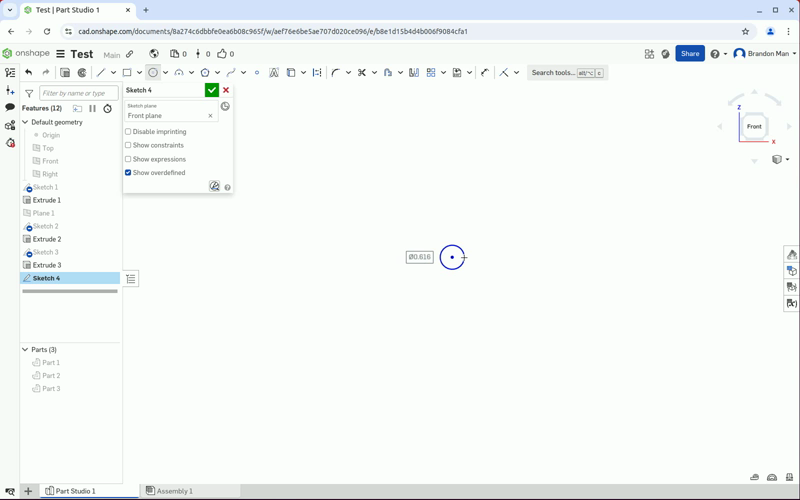
scroll(-6)
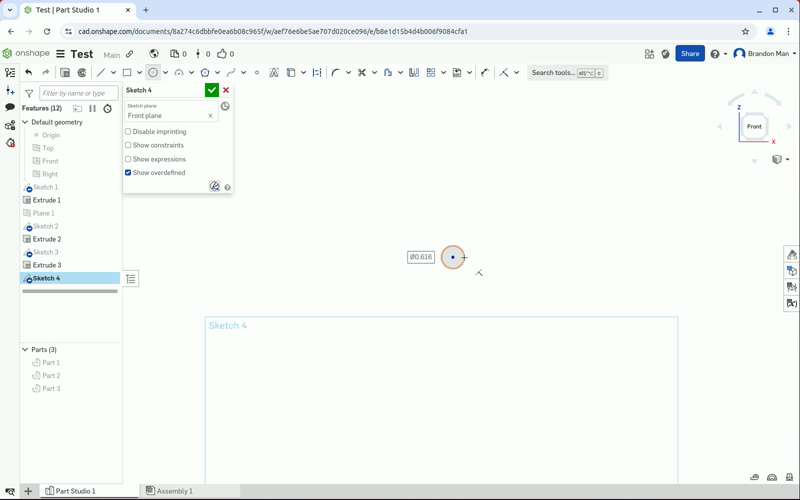
scroll(-6)
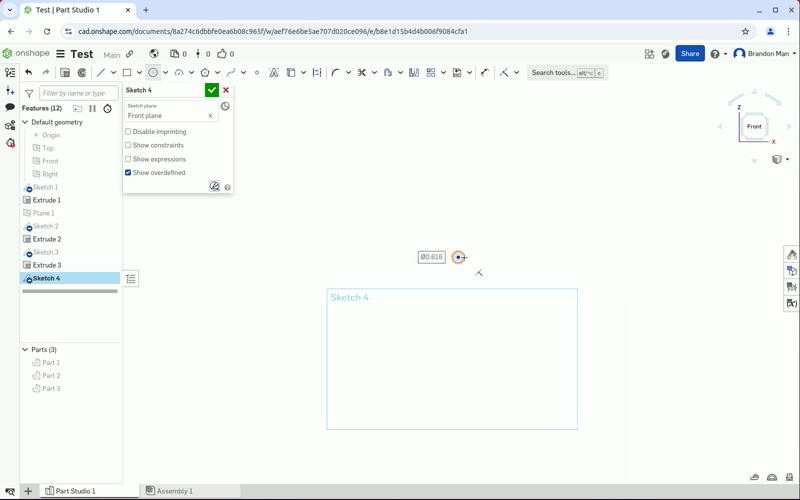
scroll(-6)
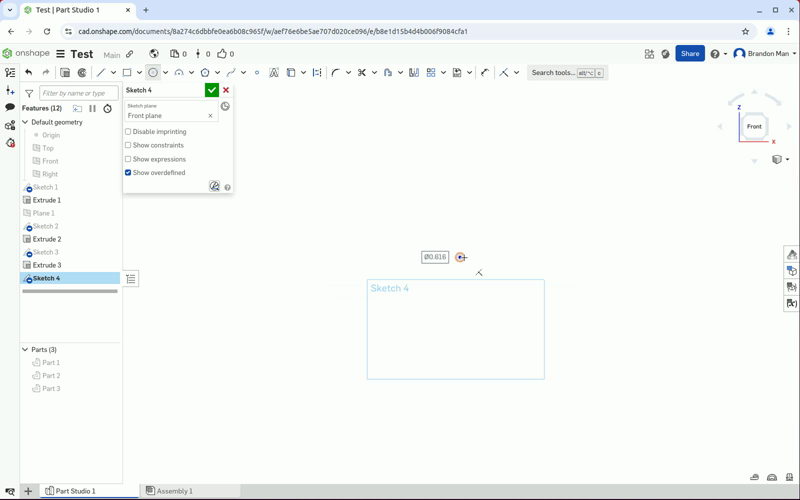
scroll(-6)
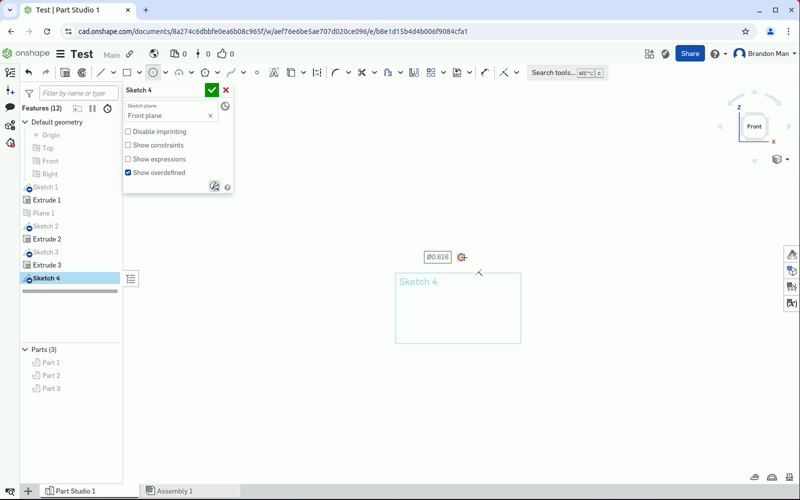
scroll(-6)
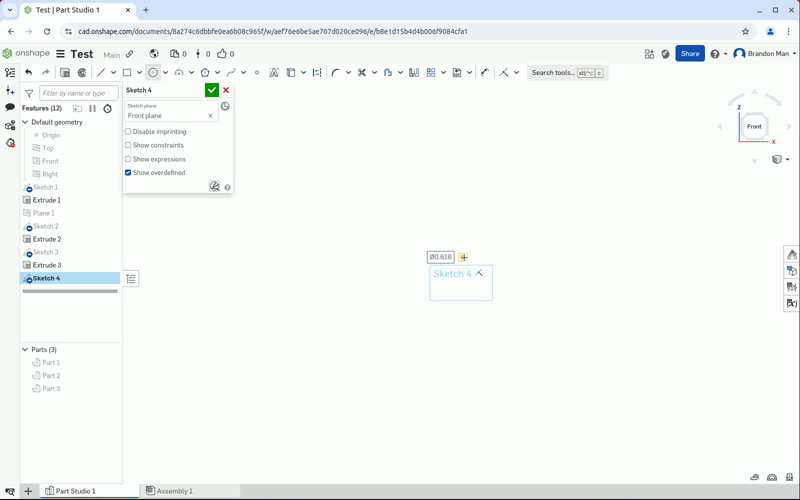
key(esc)
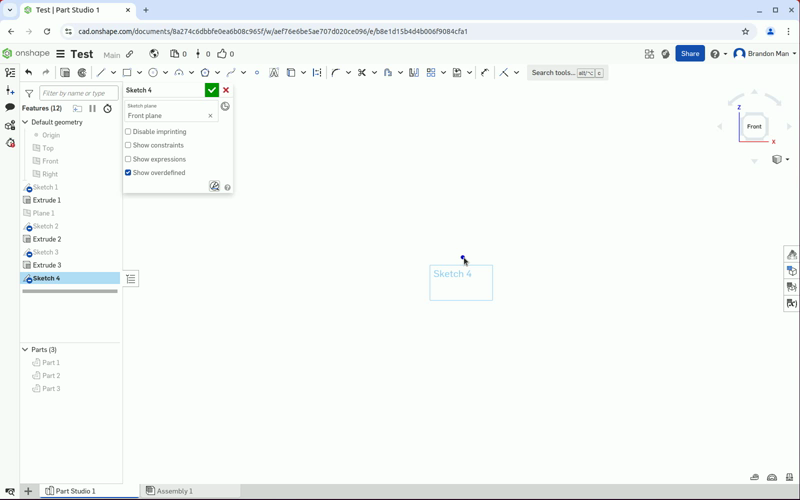
mouse_move(461, 257)
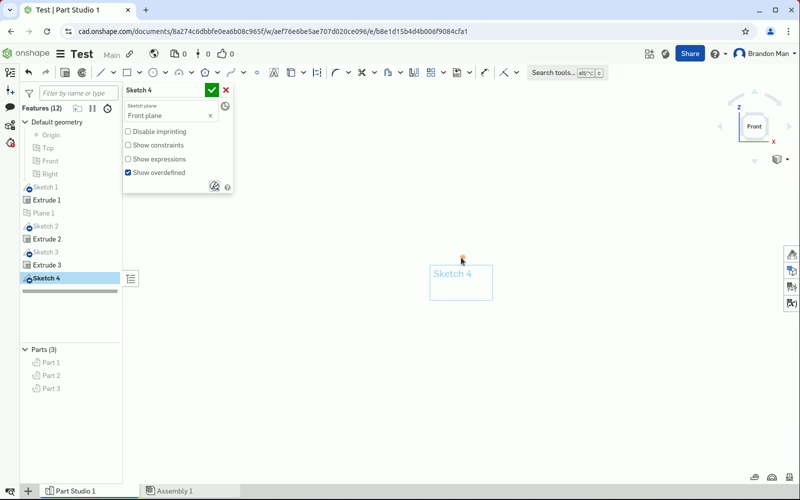
scroll(6)
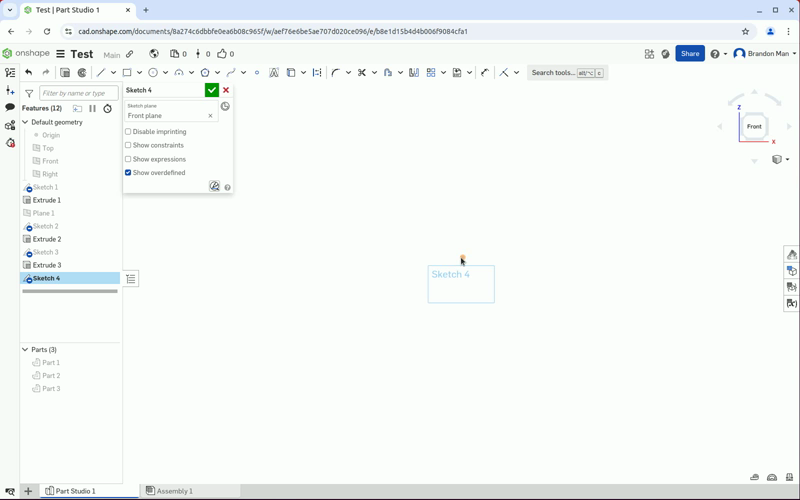
scroll(6)
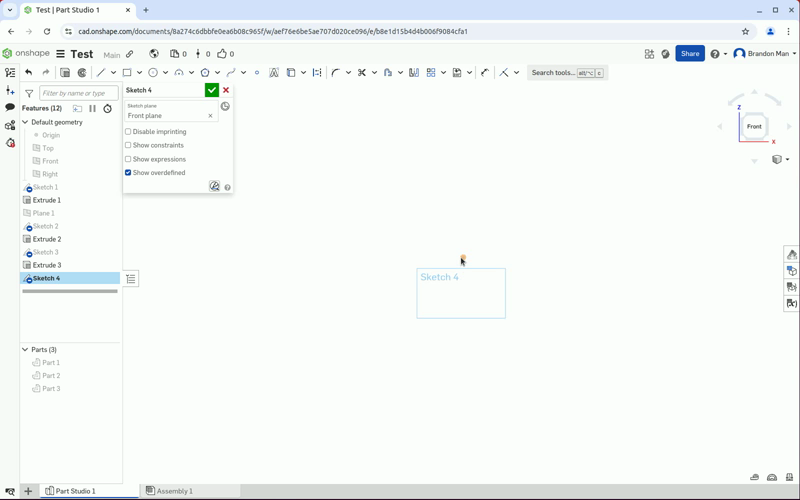
scroll(6)
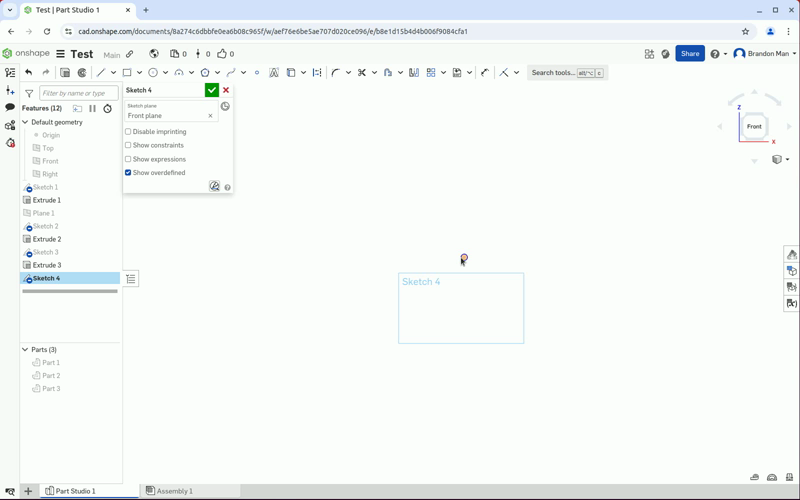
scroll(6)
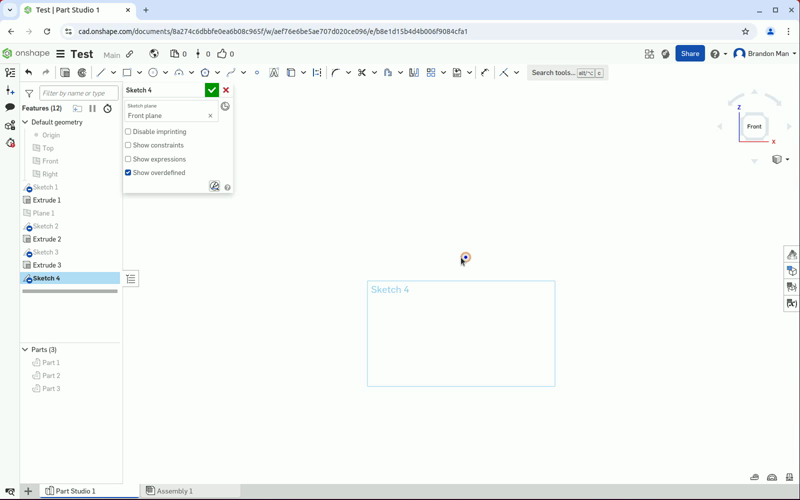
scroll(6)
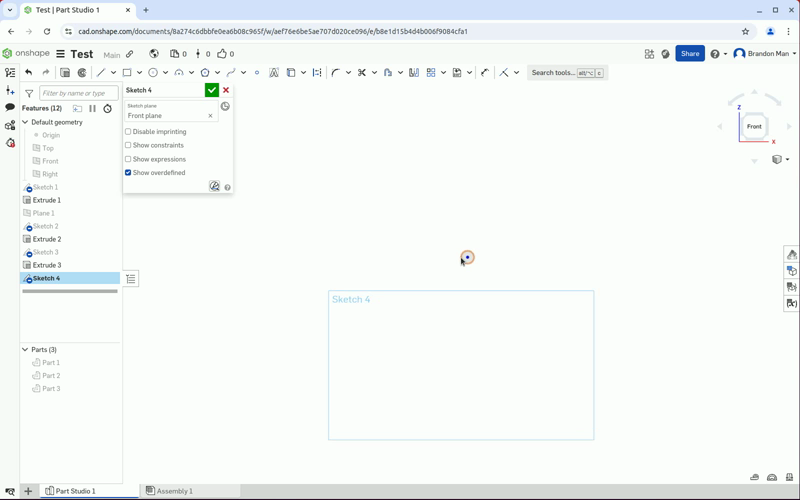
scroll(6)
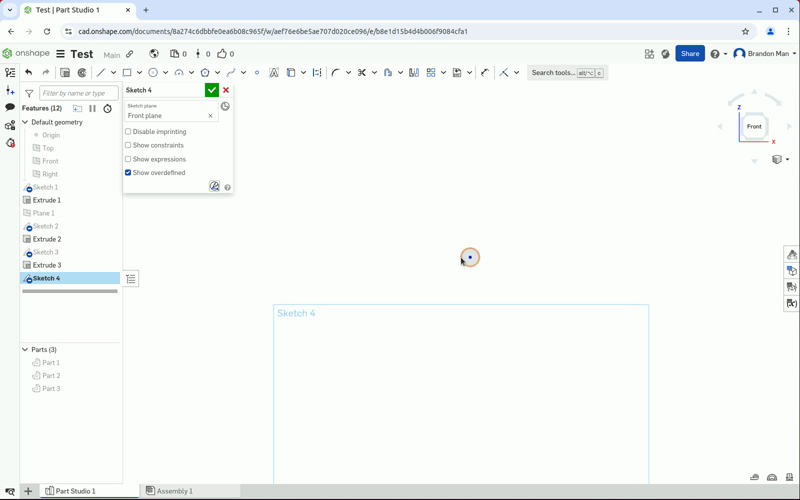
scroll(6)
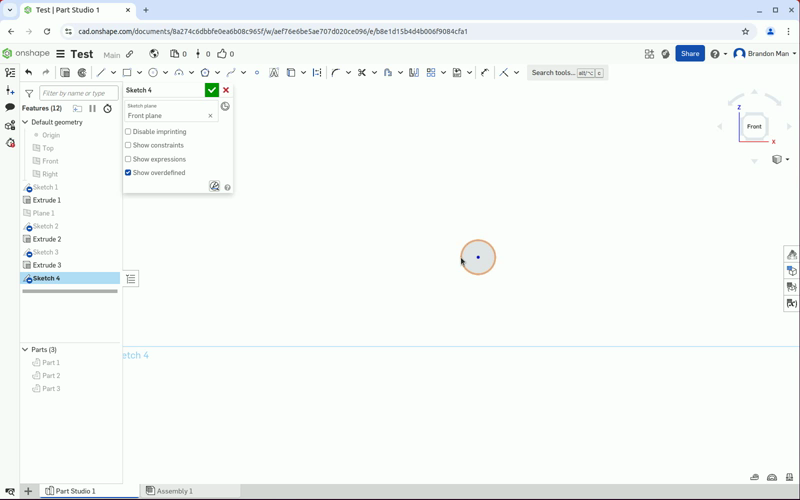
click(461, 257)
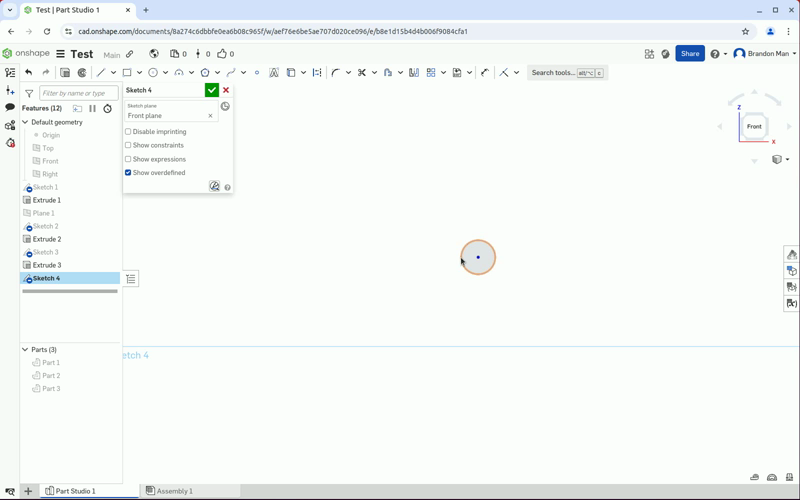
scroll(-6)
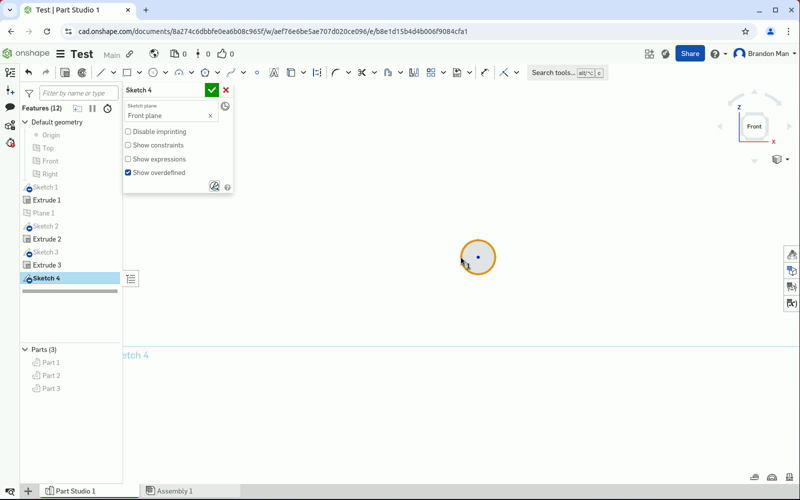
scroll(-6)
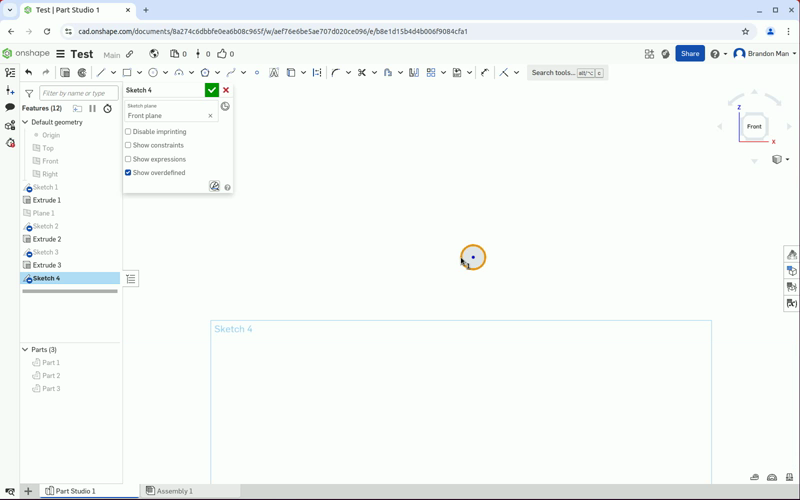
scroll(-6)
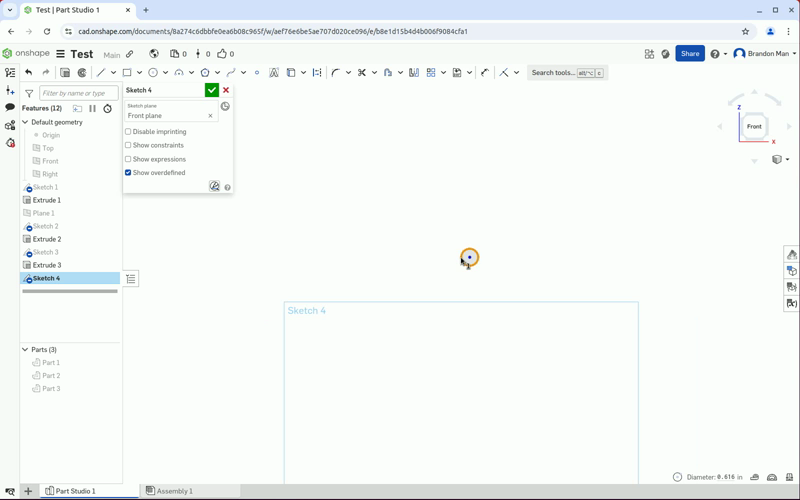
scroll(-6)
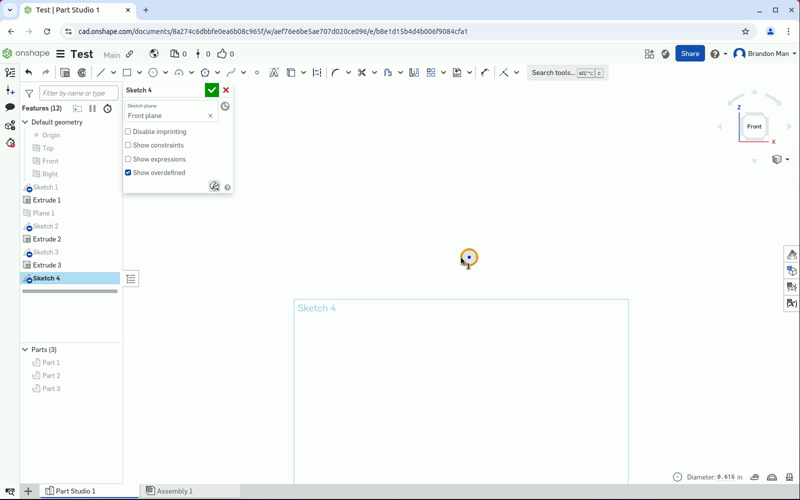
scroll(-6)
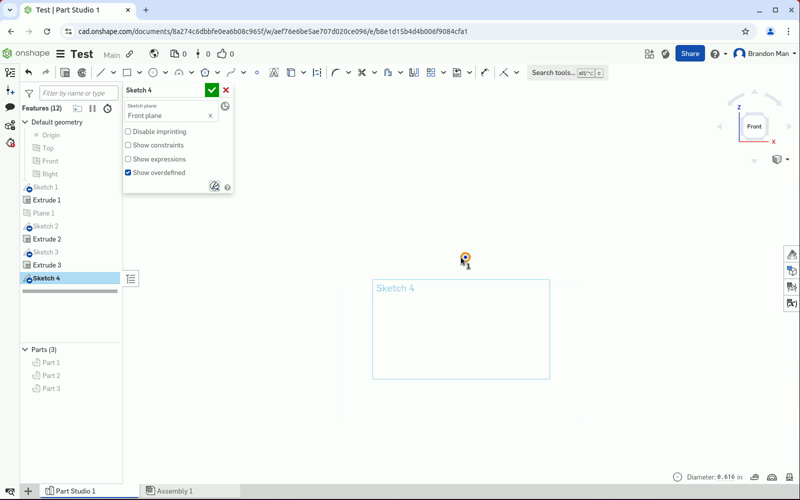
scroll(-6)
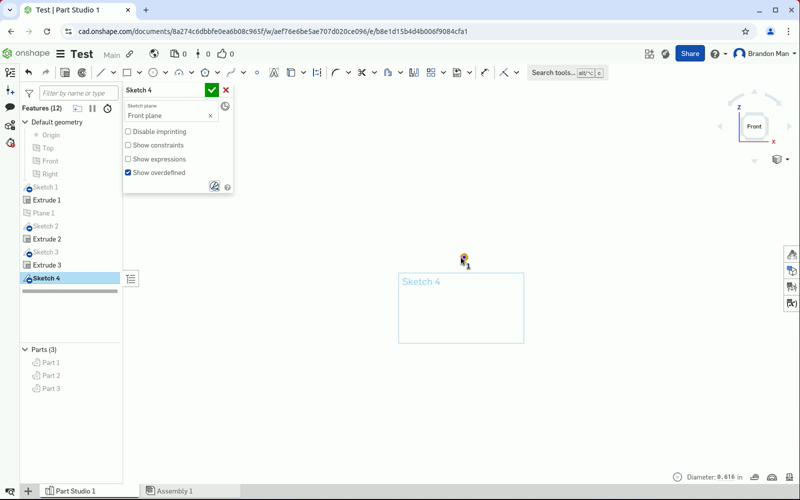
scroll(-6)
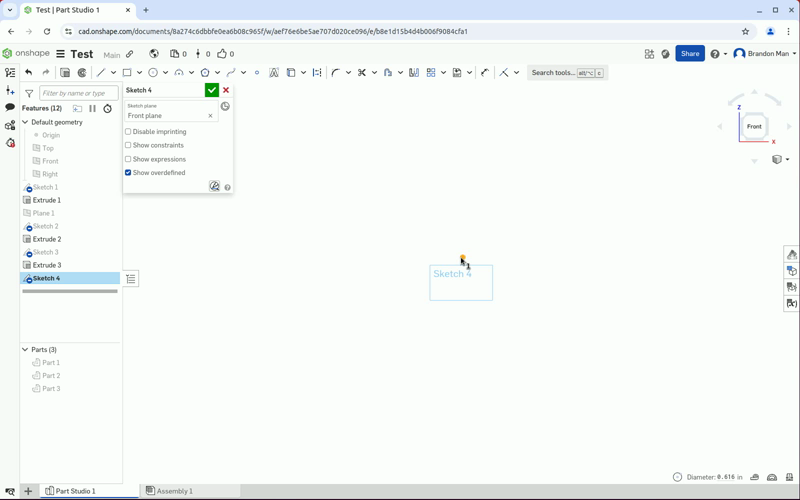
mouse_move(73, 352)
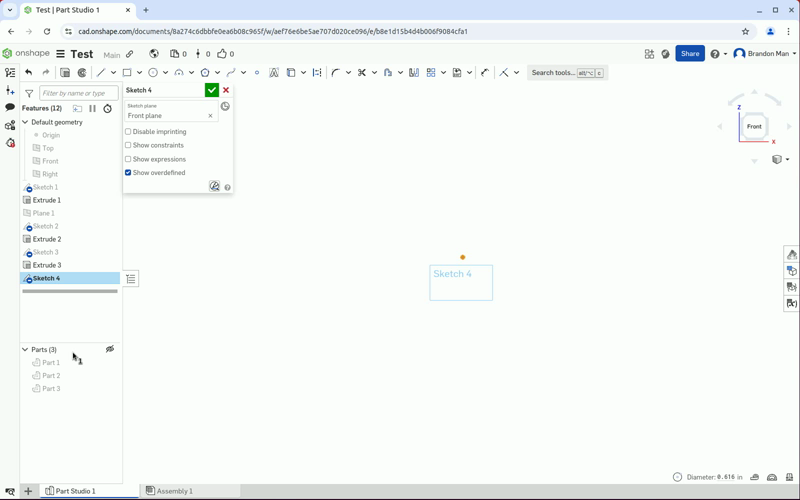
key(shift+y)
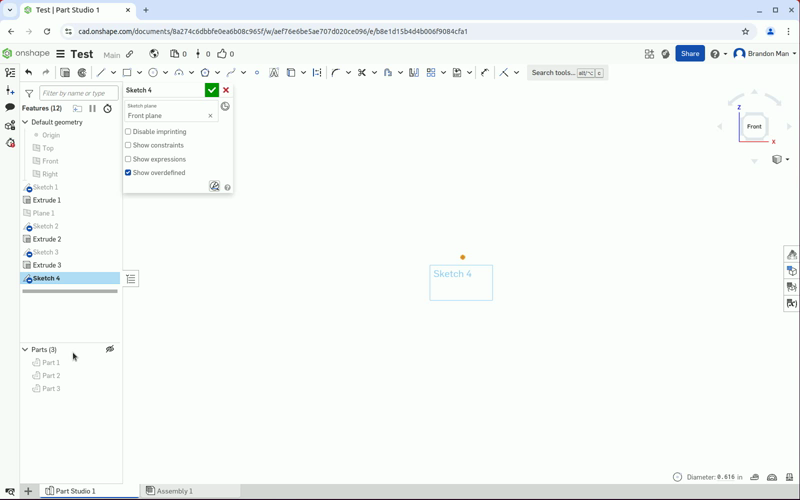
key(shift+e)
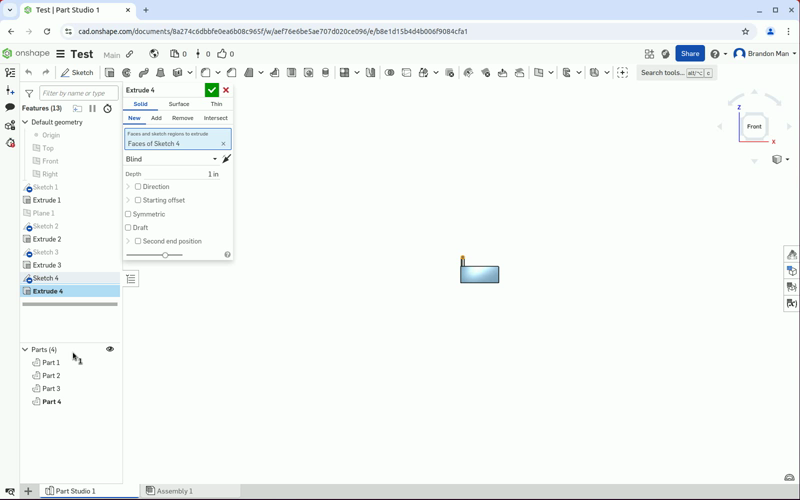
mouse_move(143, 106)
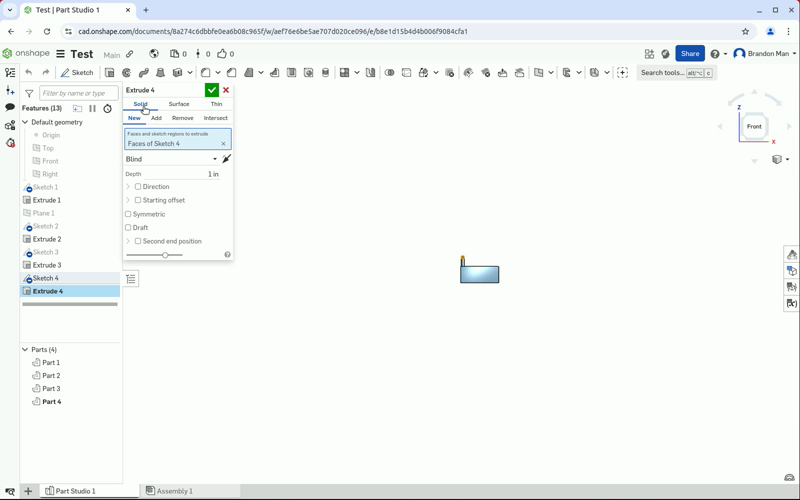
click(143, 106)
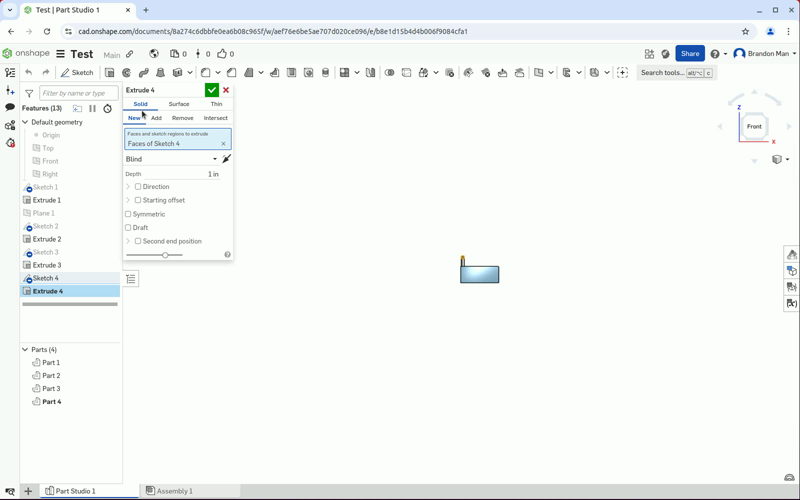
mouse_move(137, 120)
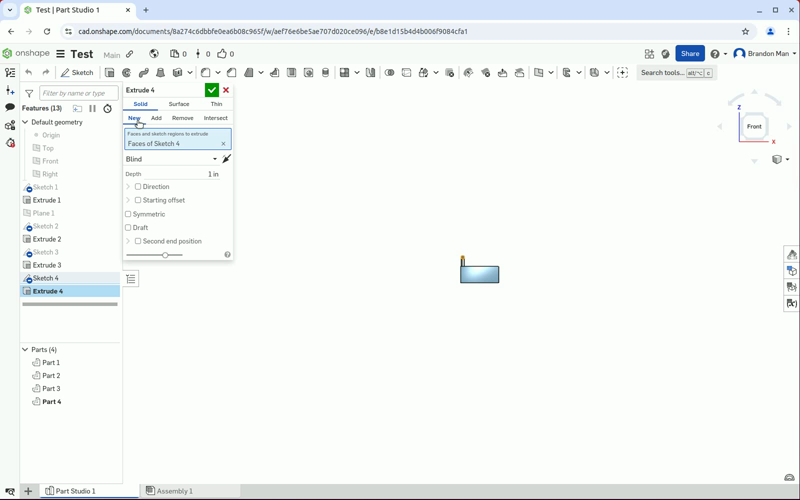
click(137, 120)
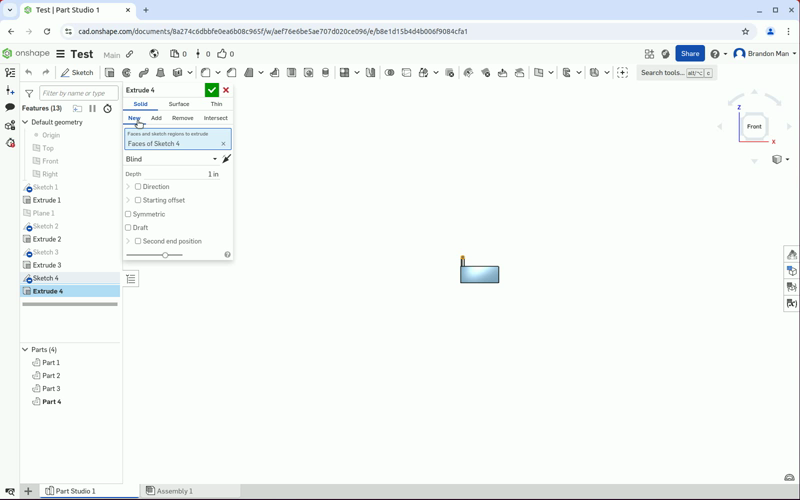
key(tab, 4)
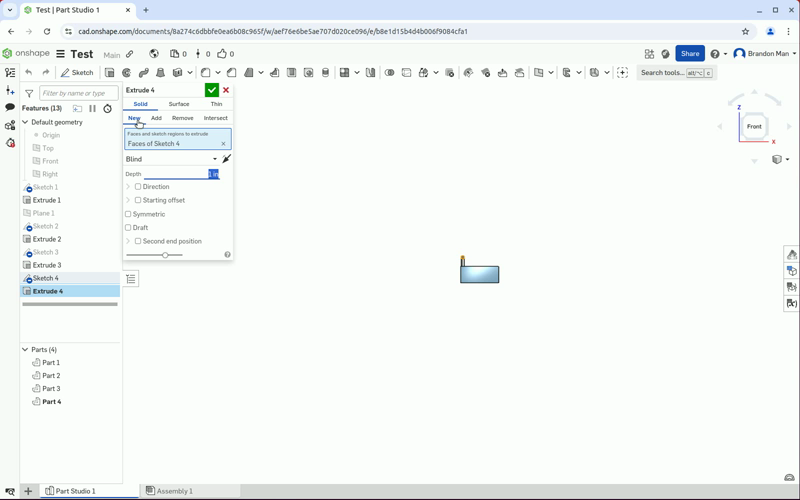
text(-9.388)
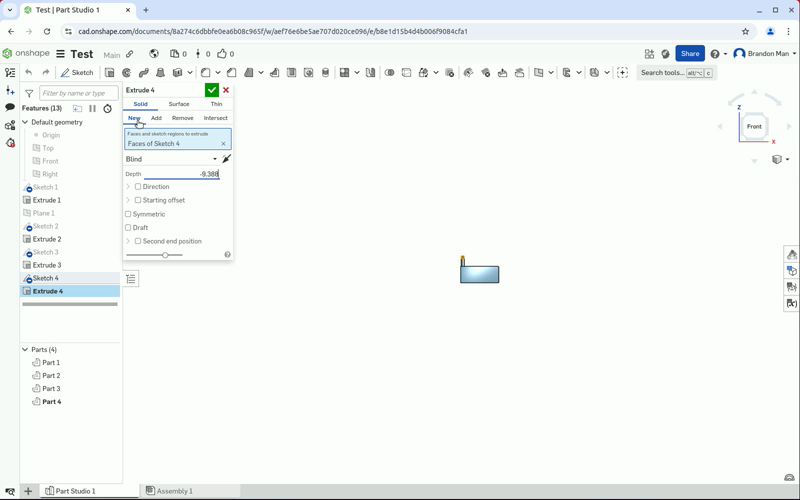
key(enter)
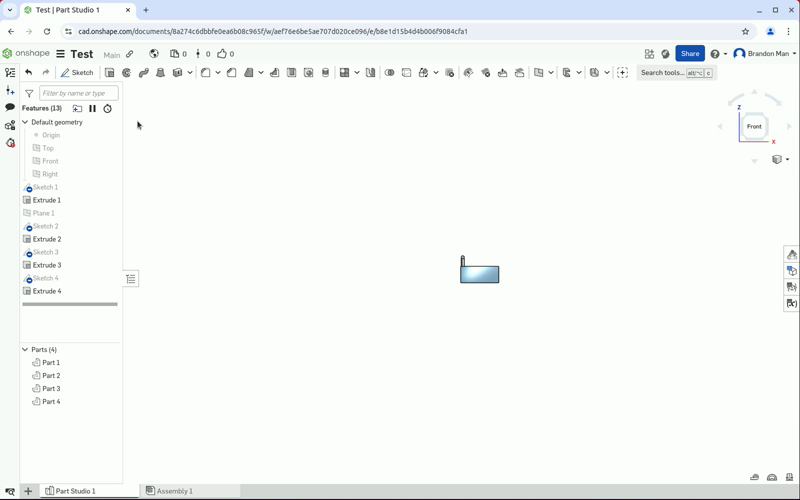
key(shift+h)
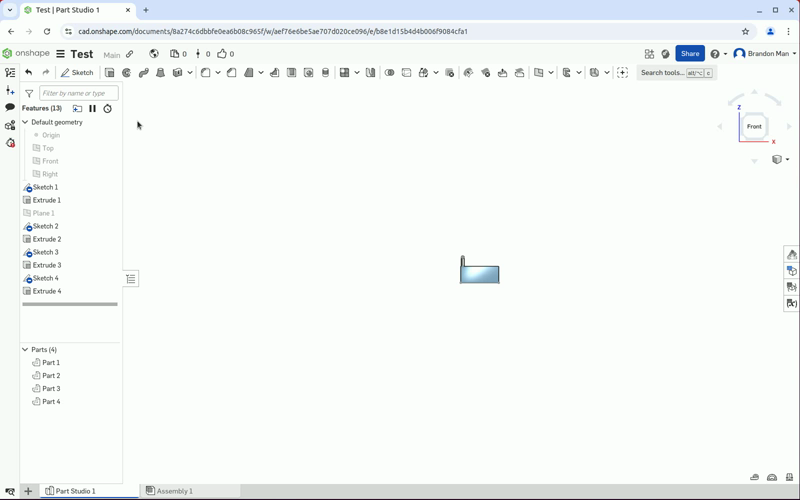
key(shift+h)
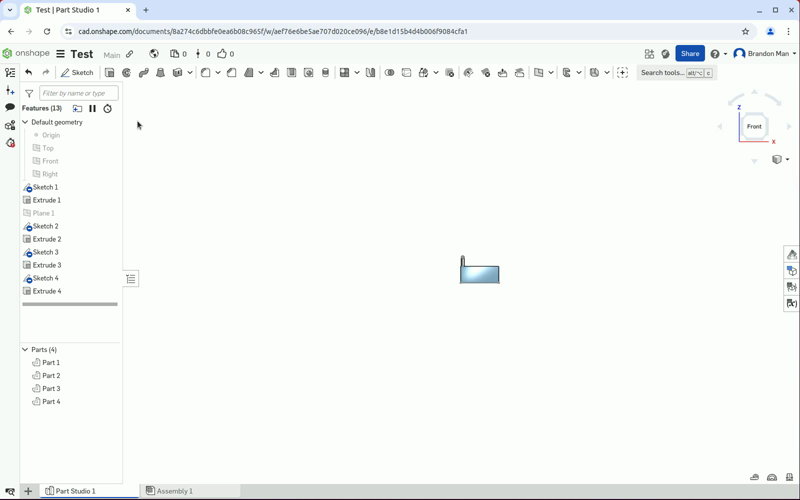
key(shift+7)
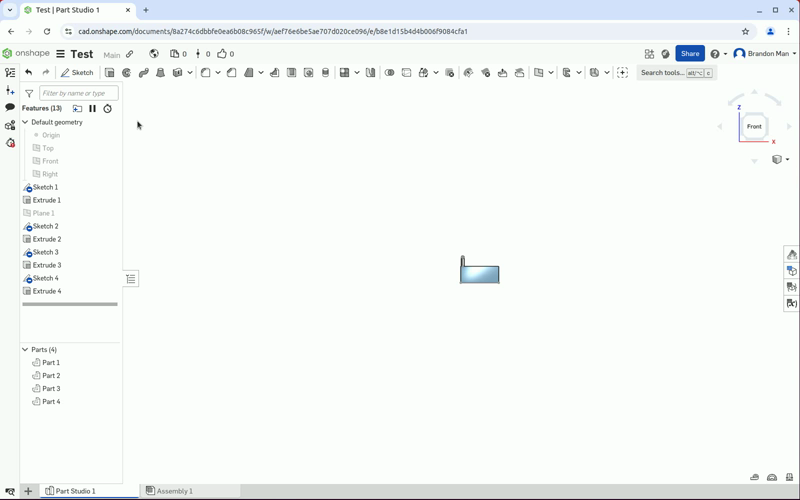
key(left, 2)
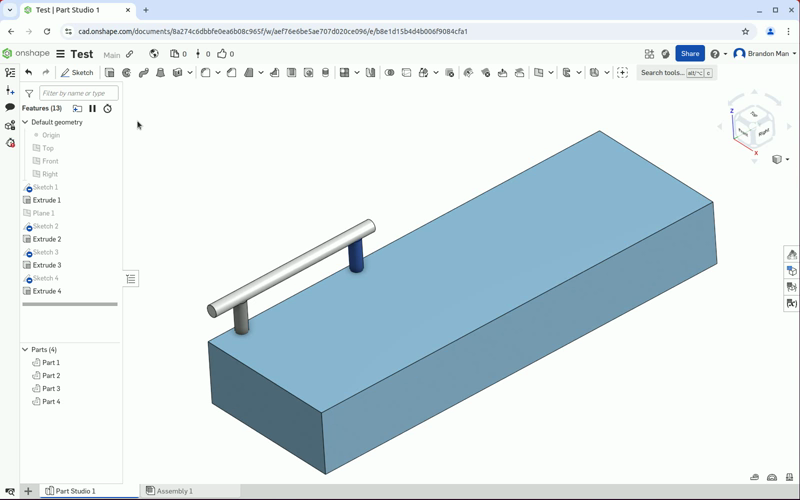
key(down, 2)
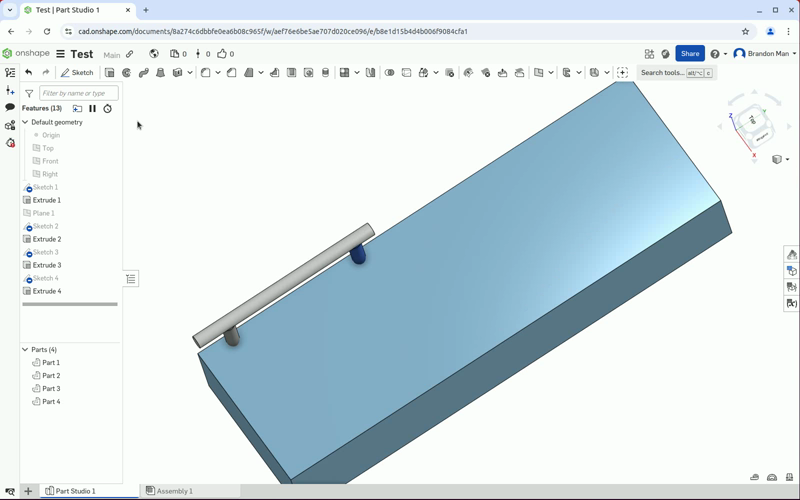
key(up, 2)
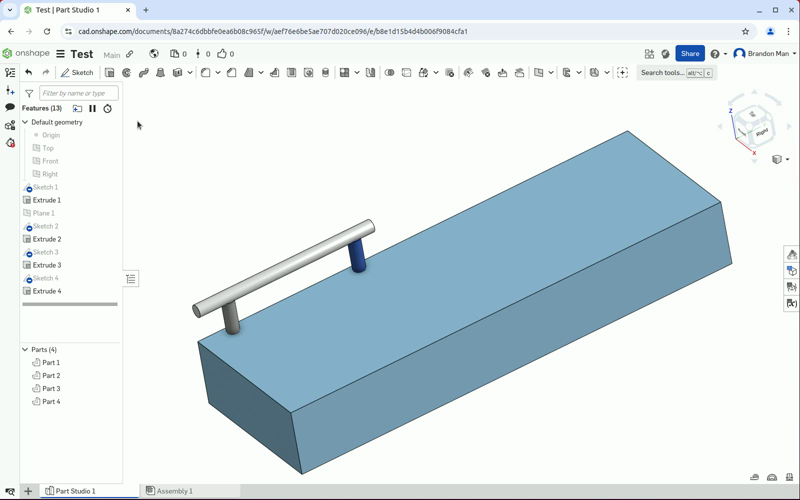
key(right, 2)
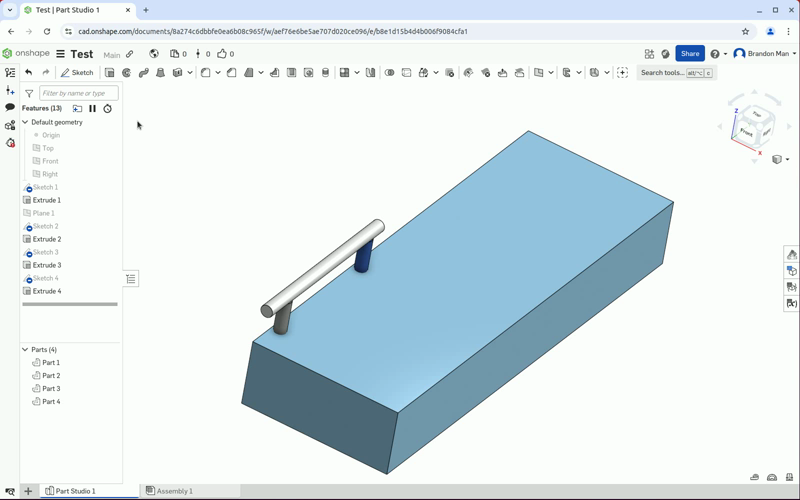
mouse_move(73, 189)
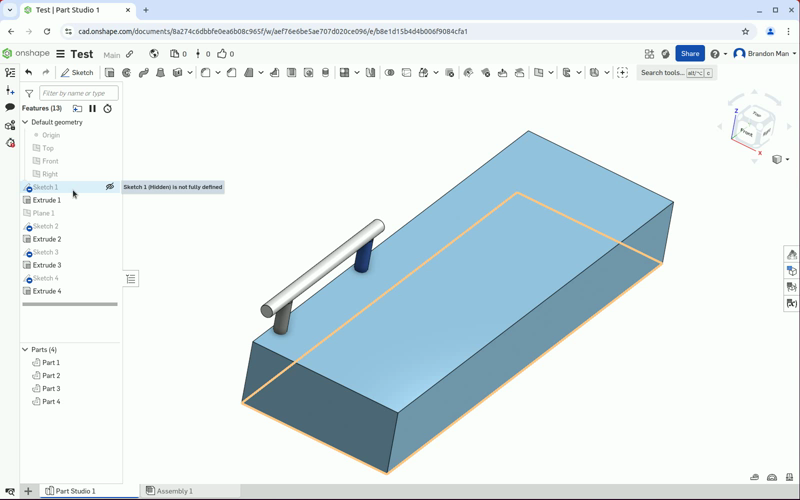
click(73, 189)